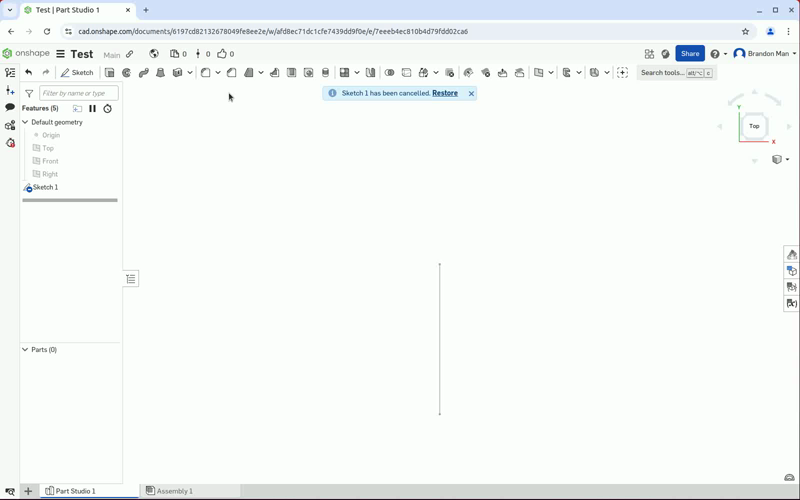
key(shift+h)
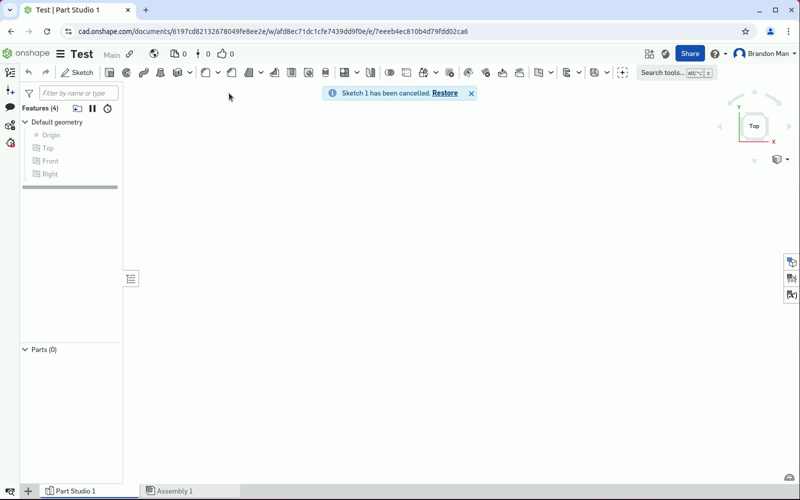
mouse_move(73, 352)
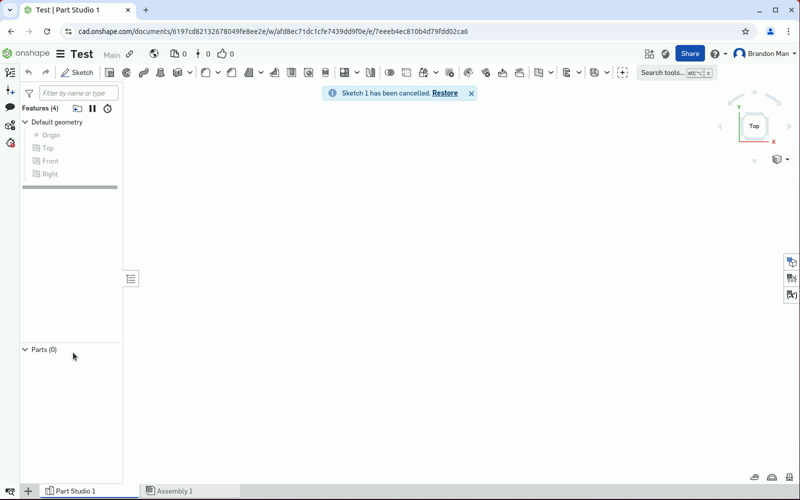
key(y)
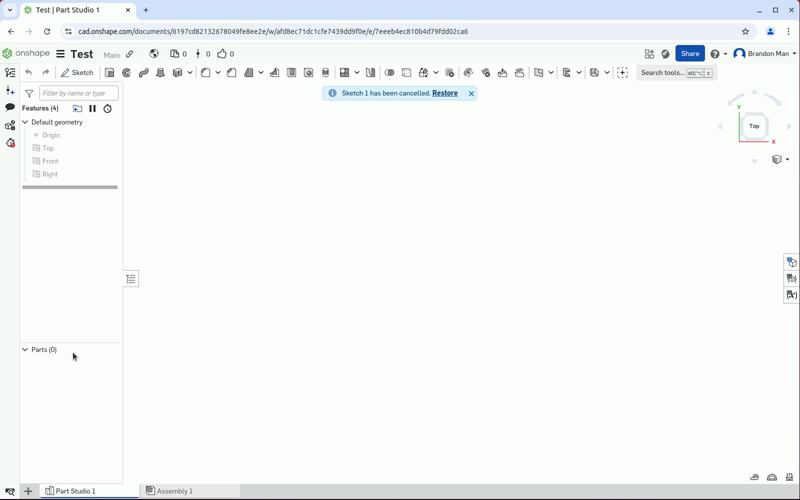
key(shift+p)
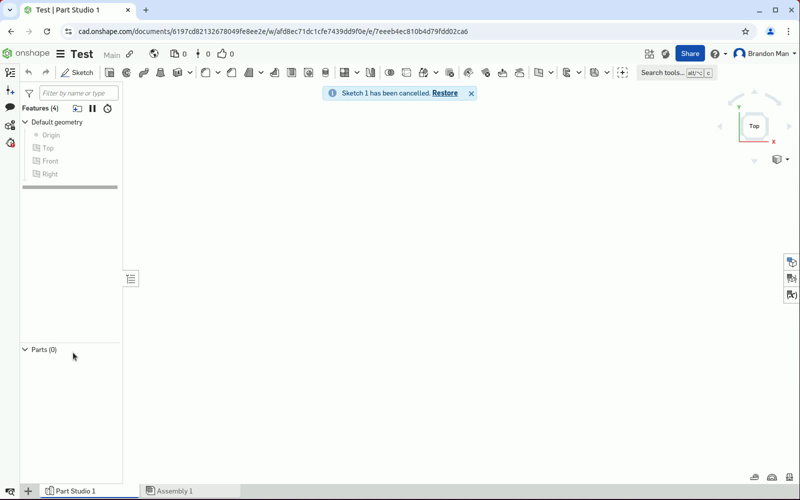
key(space)
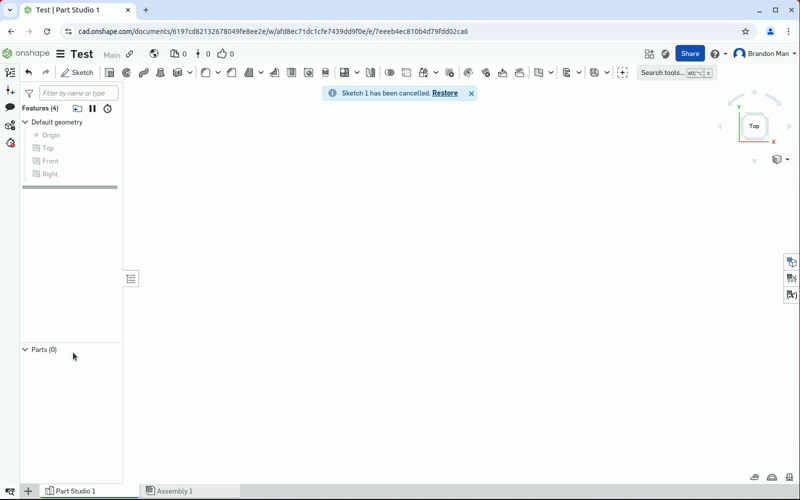
key_down(shift)
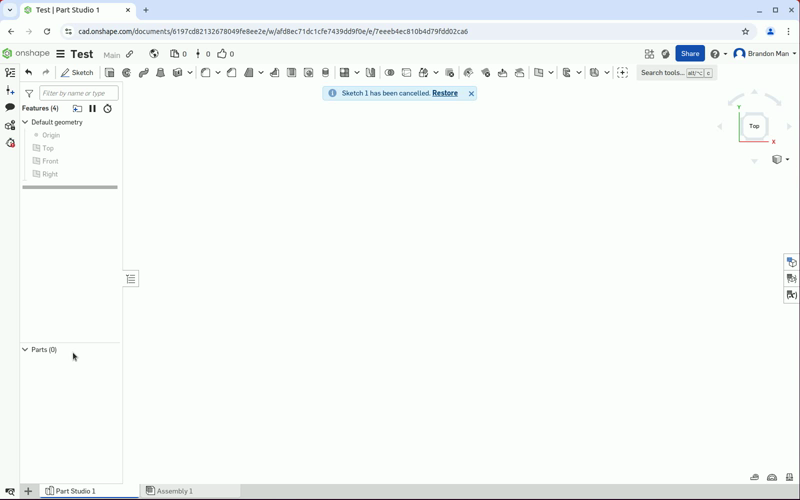
key(up)
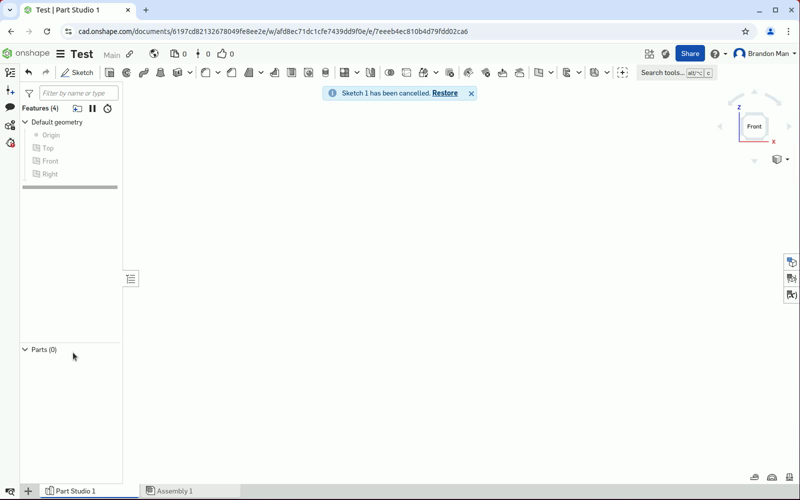
key_up(shift)
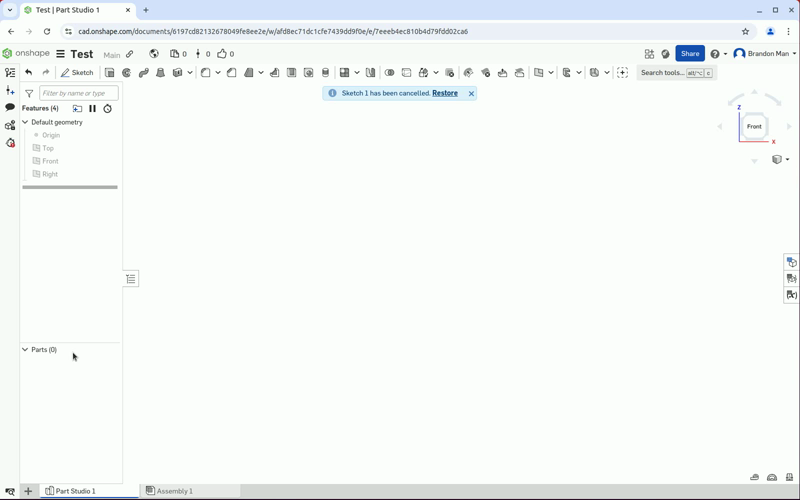
mouse_move(73, 352)
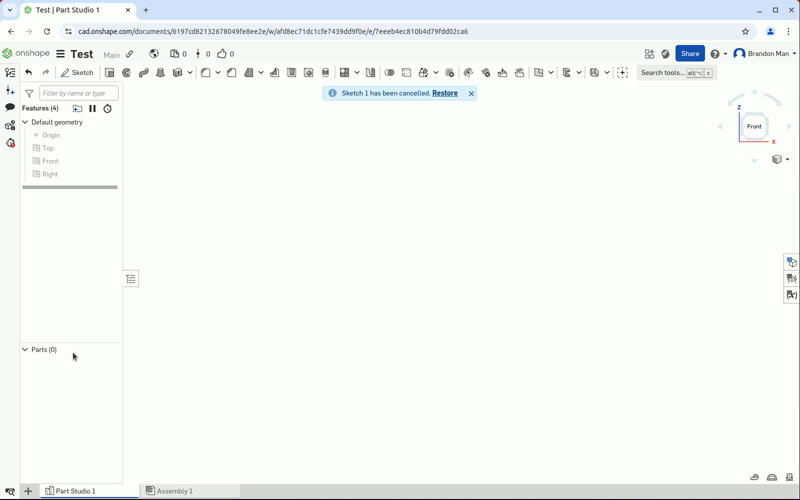
key(shift+y)
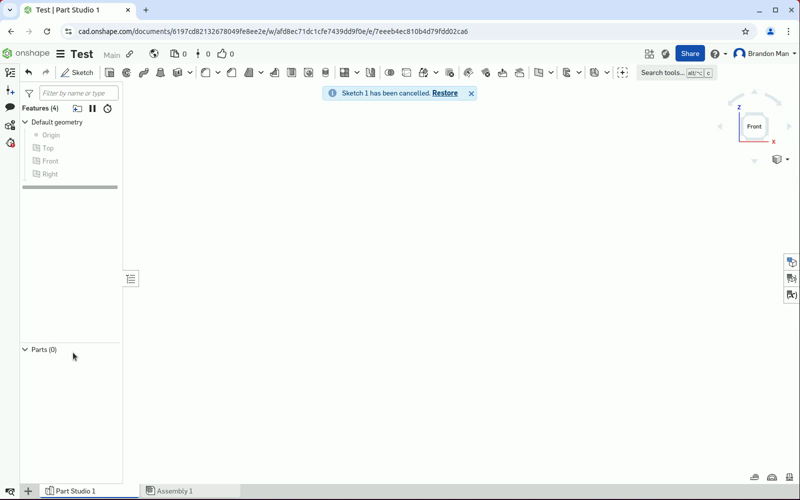
key(shift+s)
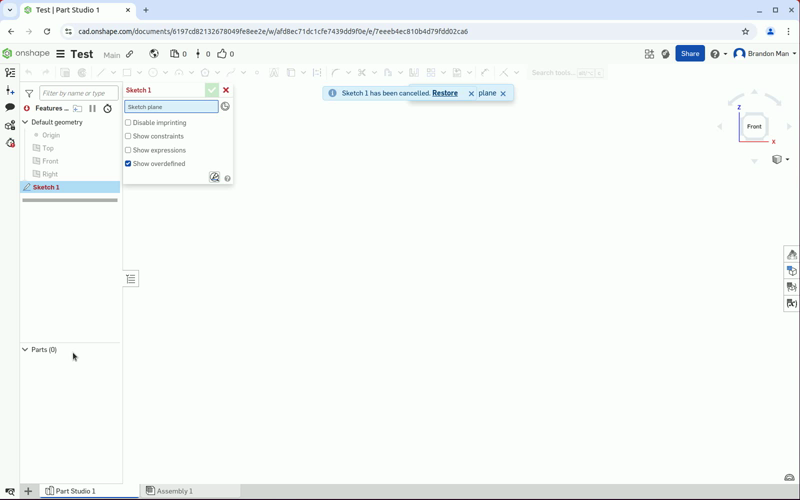
mouse_move(73, 163)
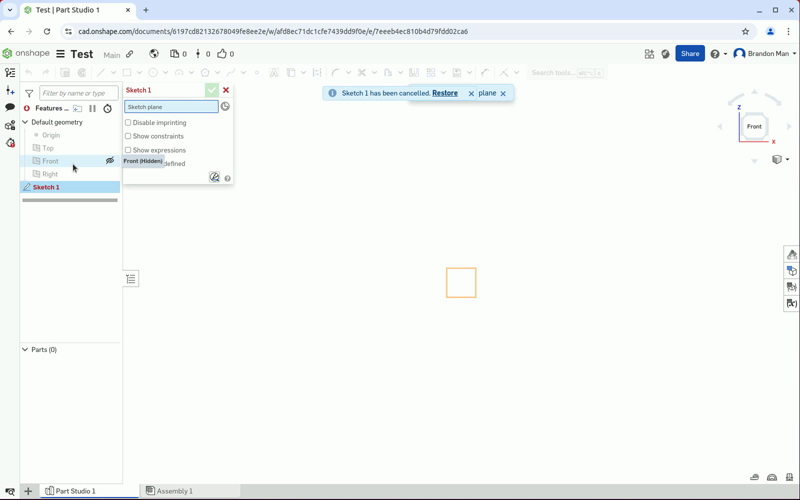
click(73, 163)
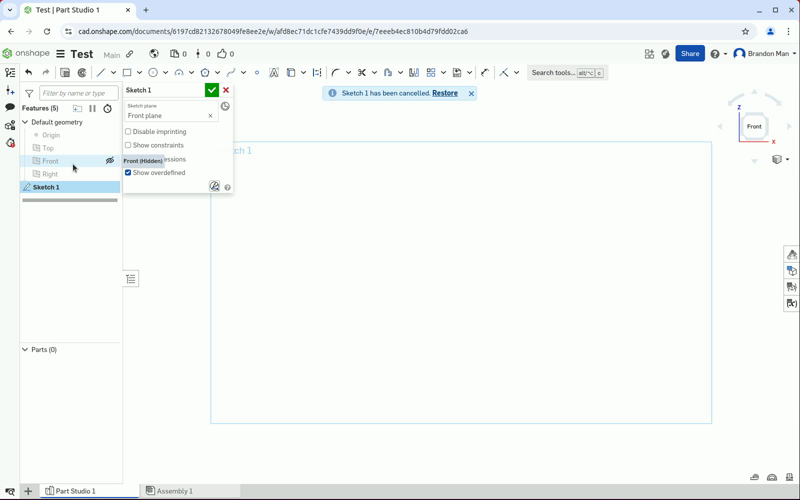
mouse_move(73, 352)
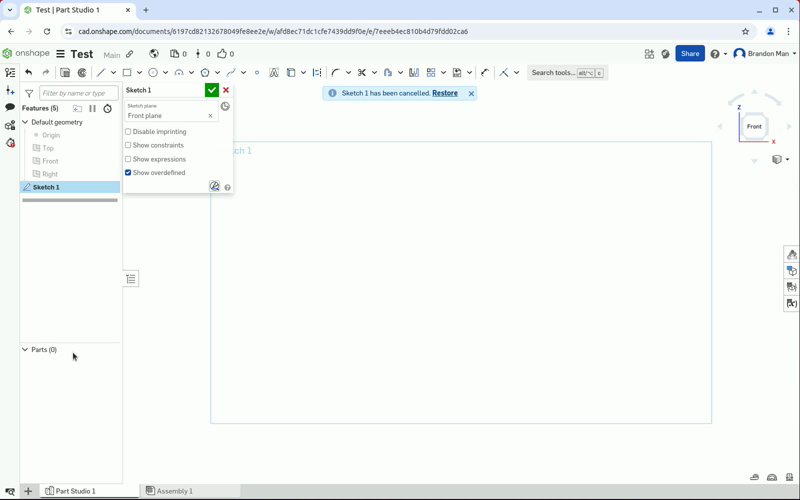
key(y)
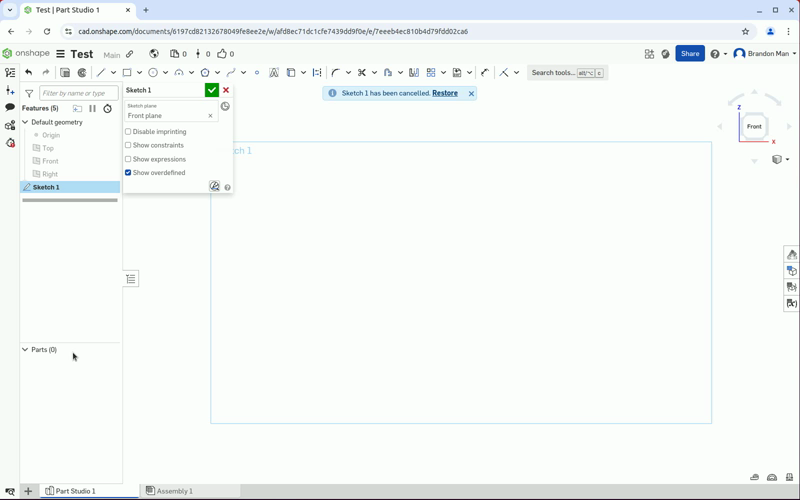
key(l)
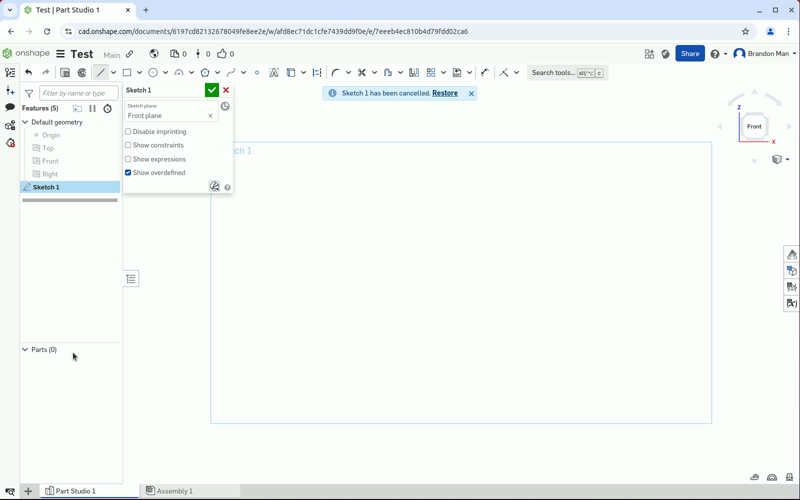
key_down(shift)
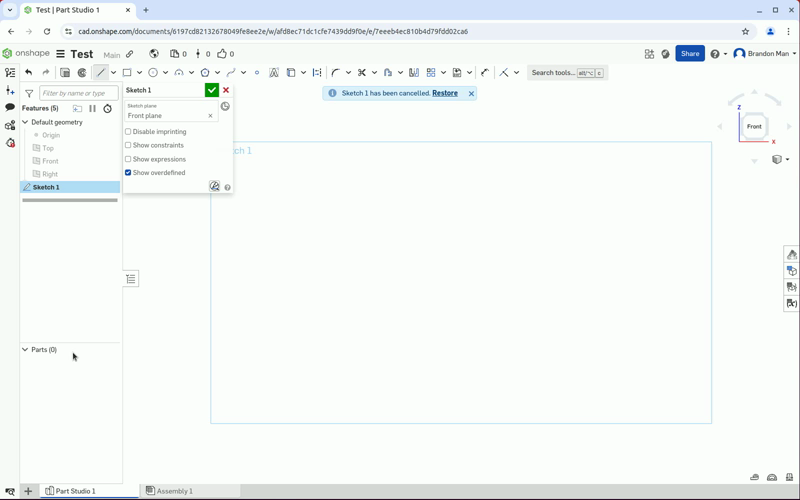
mouse_move(414, 319)
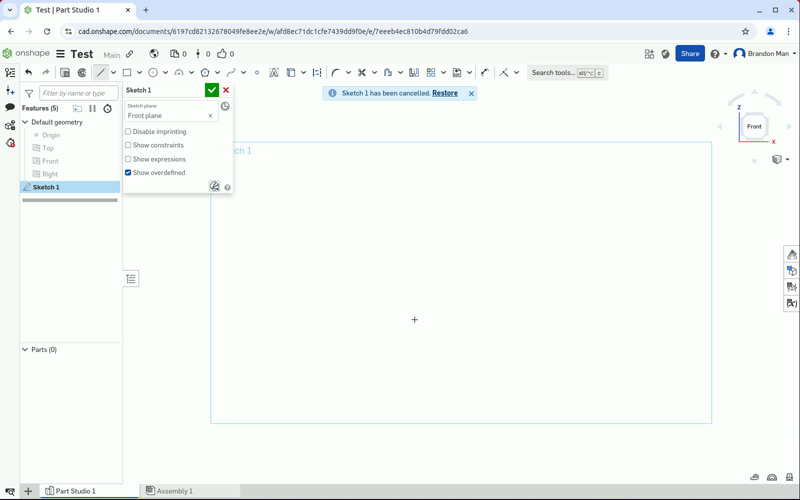
click(414, 319)
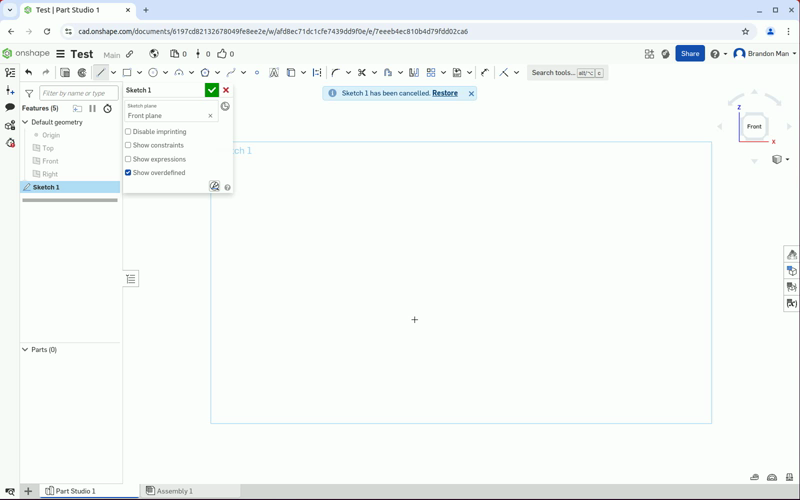
key_up(shift)
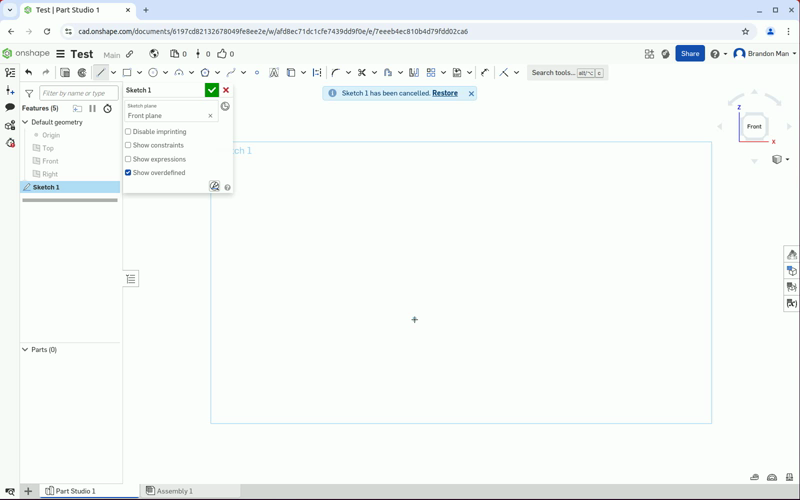
key_down(shift)
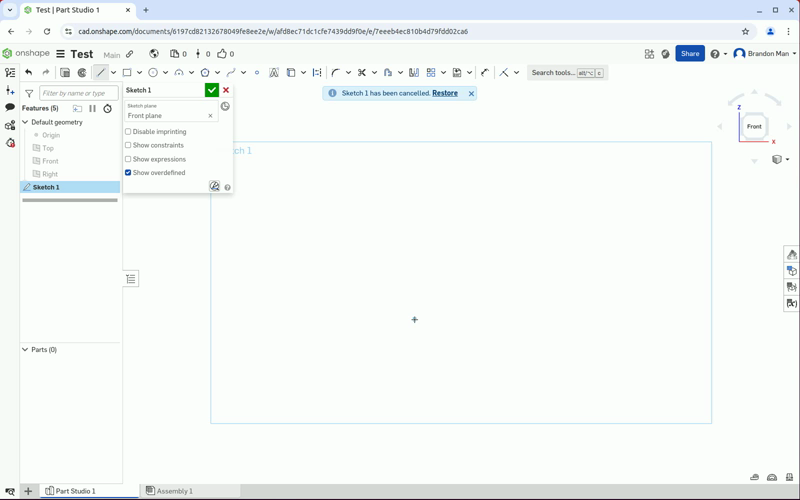
mouse_move(485, 319)
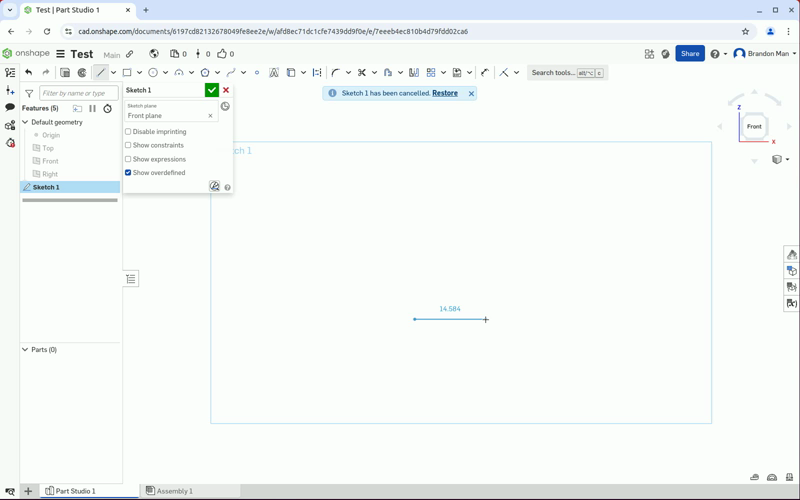
click(485, 319)
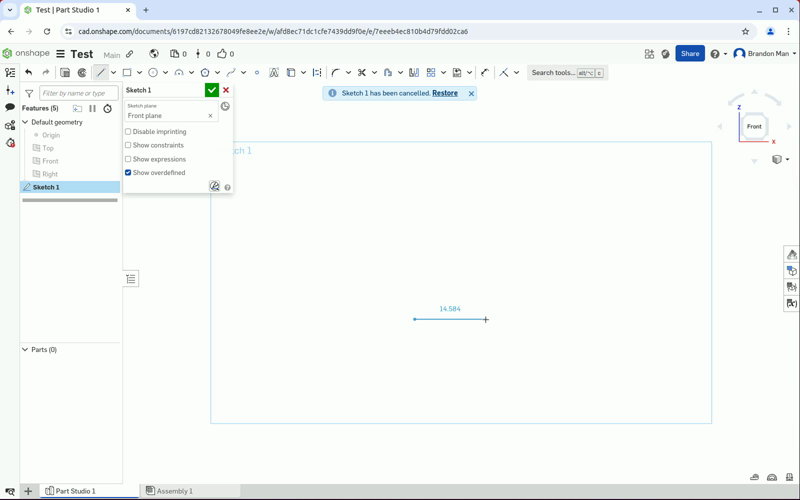
key_up(shift)
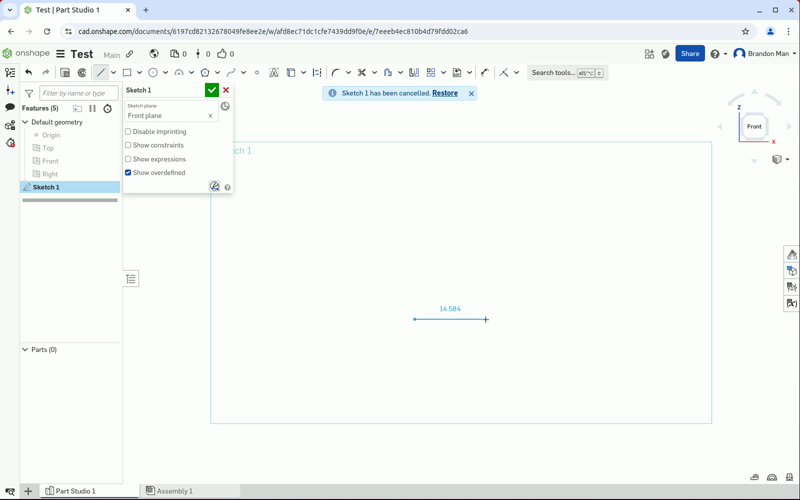
key_down(shift)
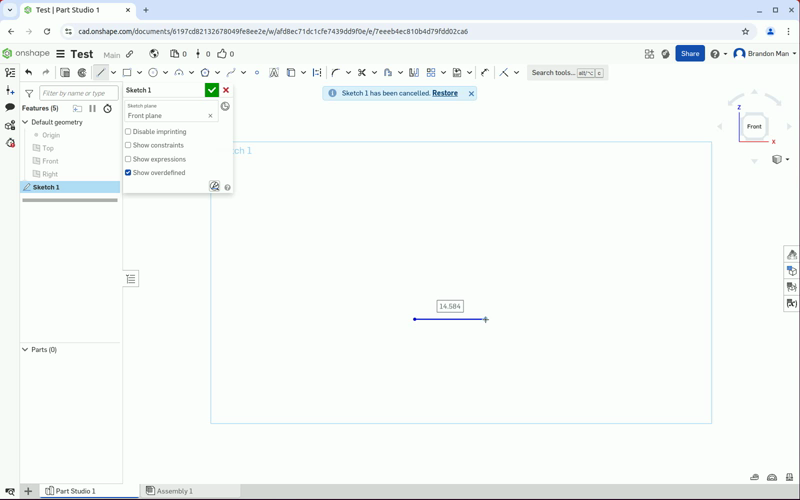
mouse_move(515, 319)
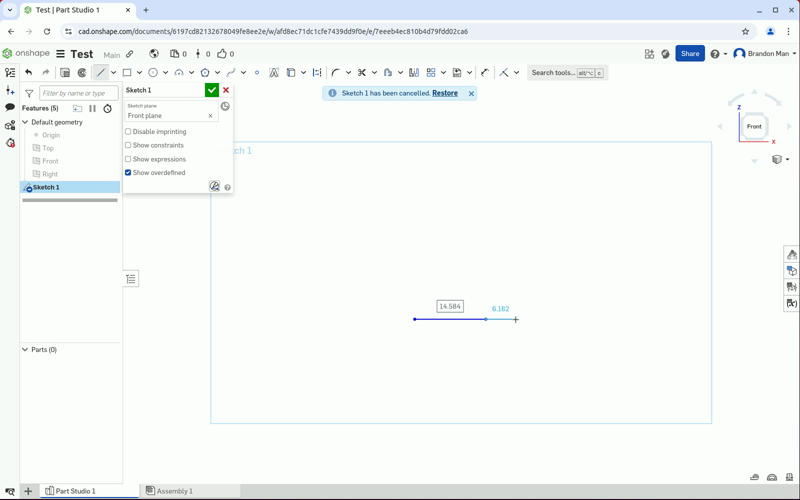
mouse_move(485, 311)
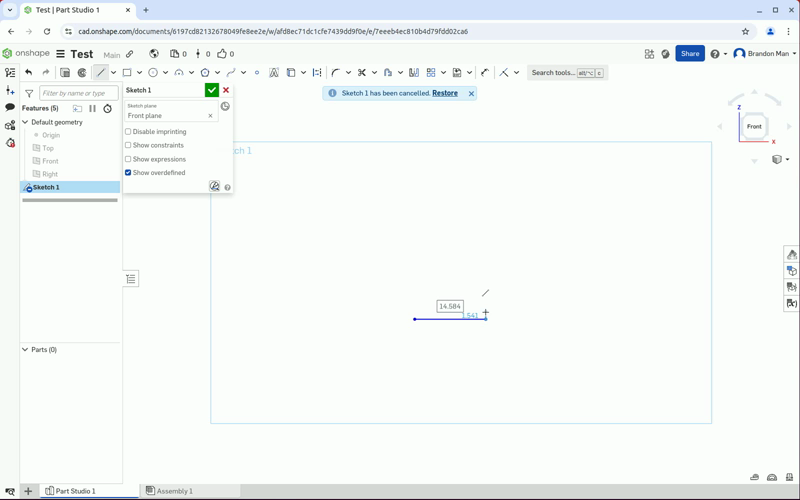
click(485, 311)
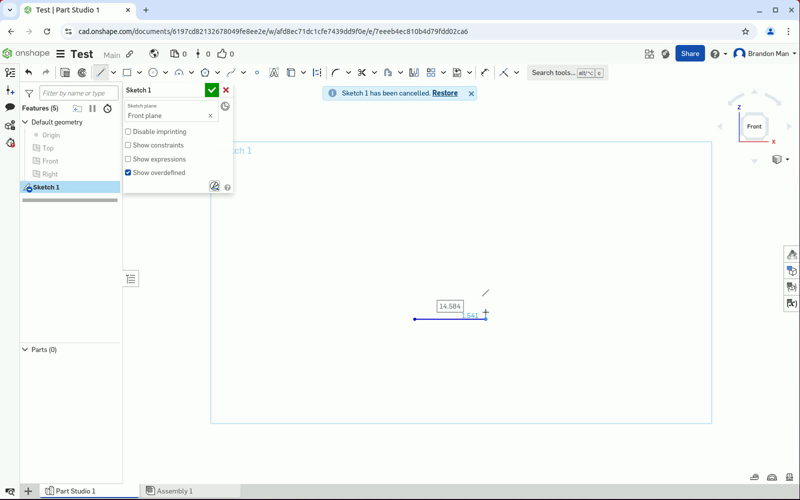
key_up(shift)
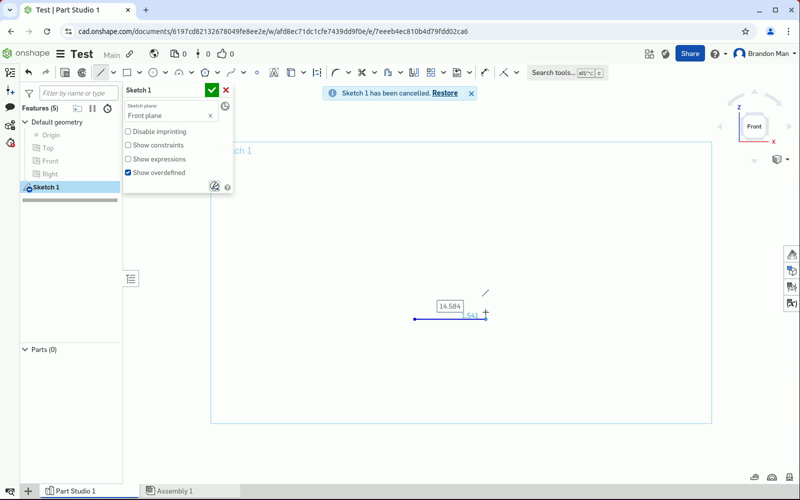
key_down(shift)
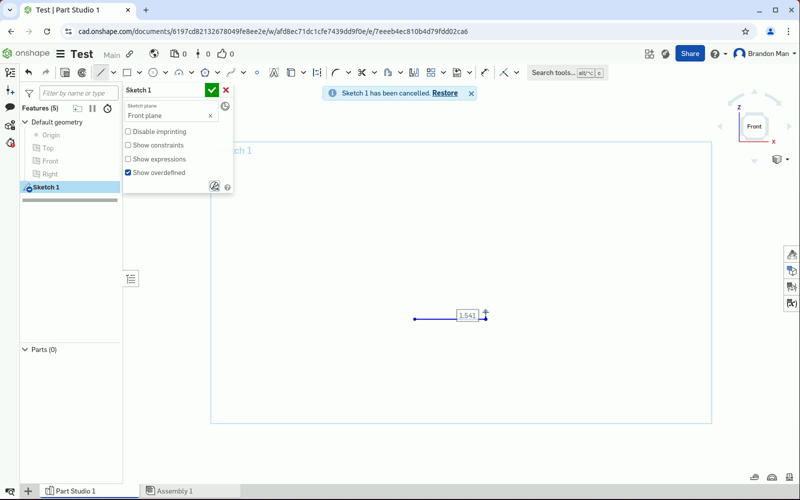
mouse_move(422, 311)
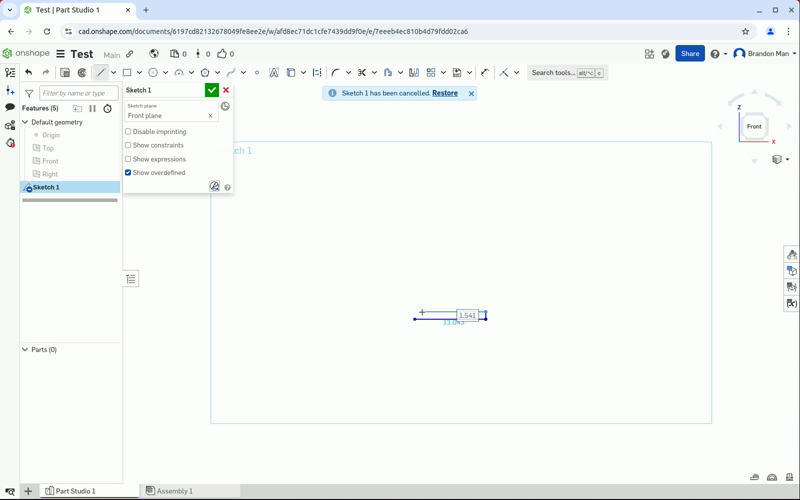
click(422, 311)
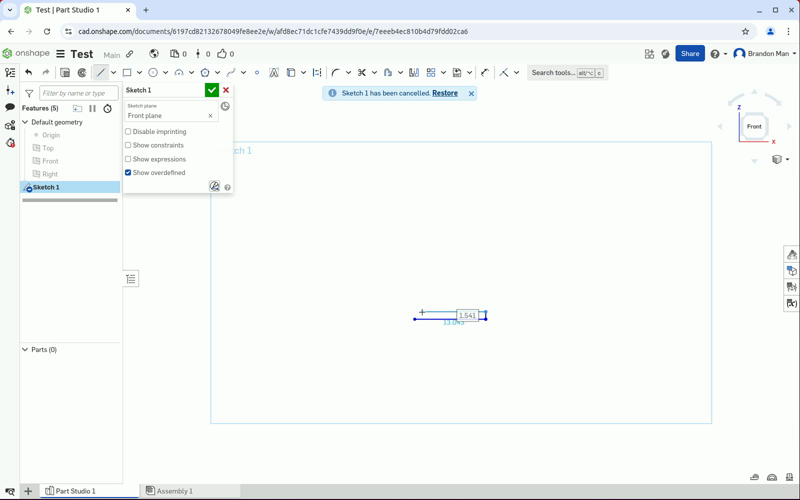
key_up(shift)
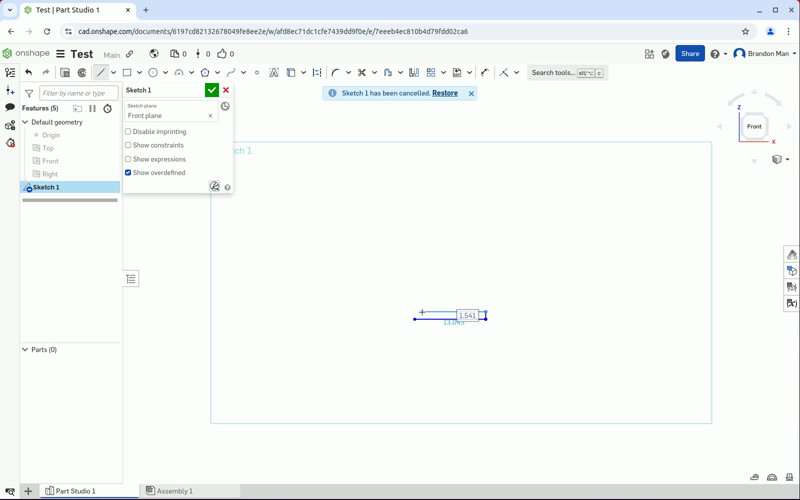
key_down(shift)
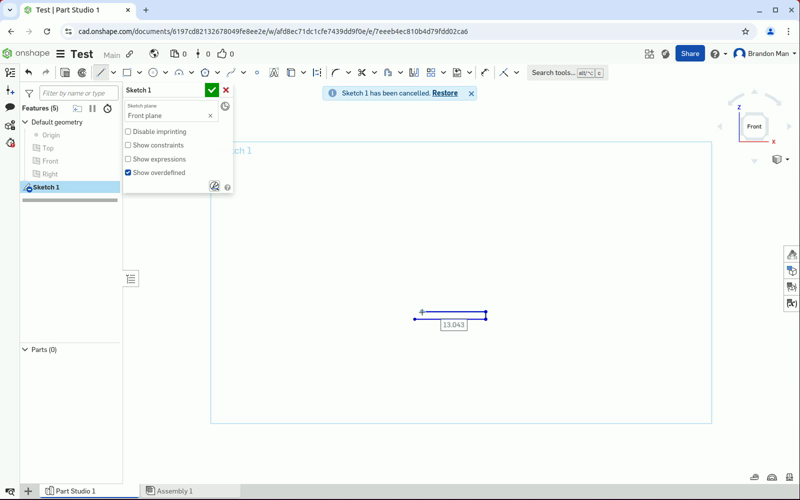
mouse_move(422, 248)
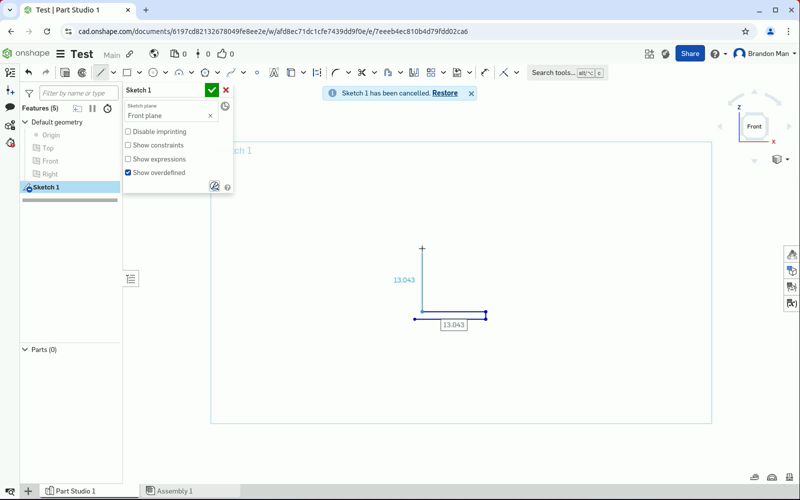
click(422, 248)
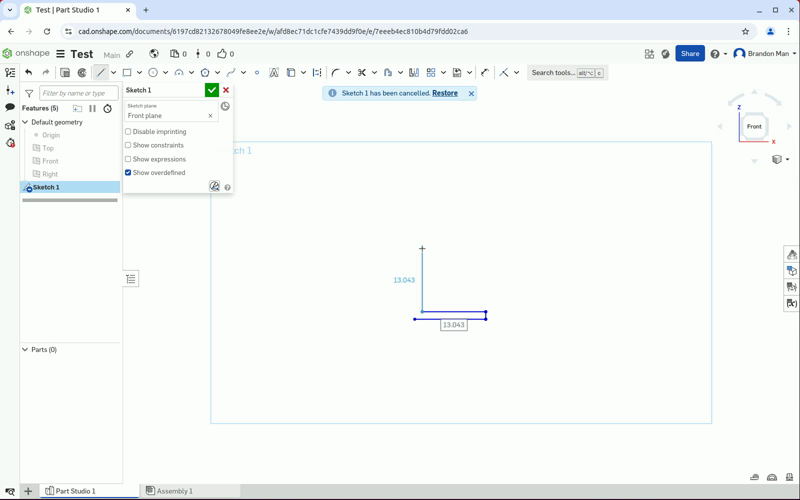
key_up(shift)
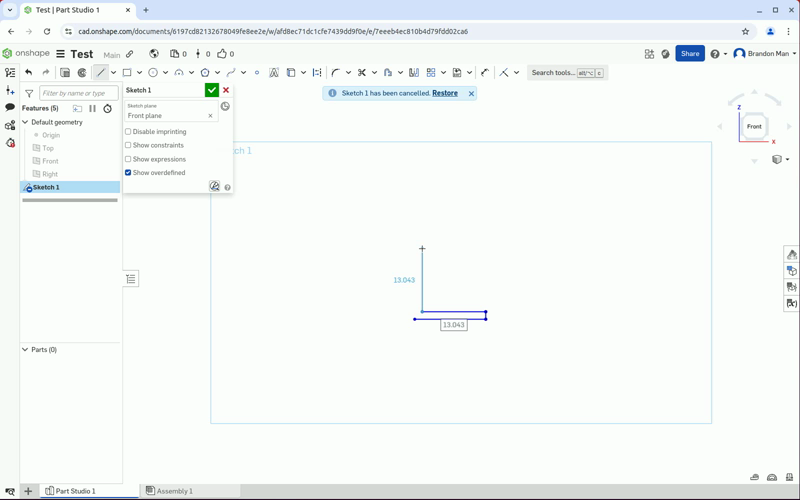
key_down(shift)
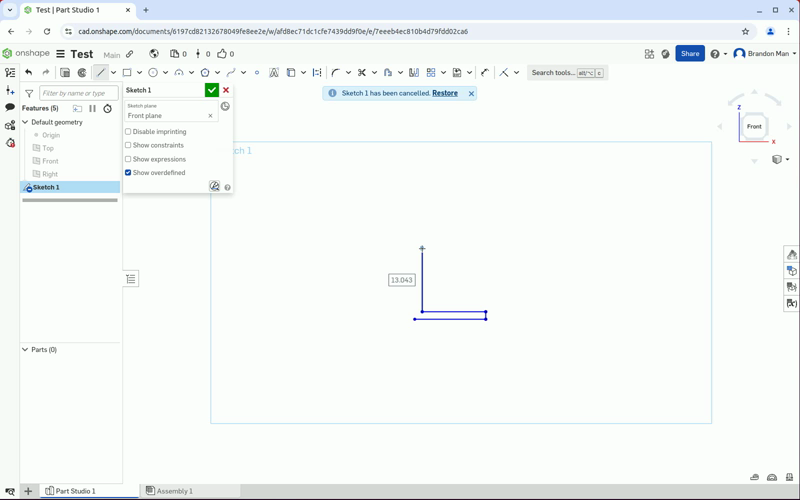
mouse_move(452, 248)
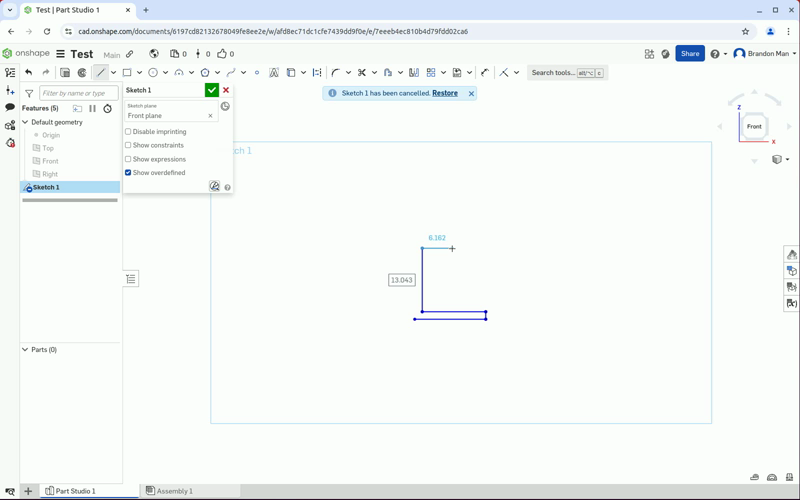
mouse_move(414, 248)
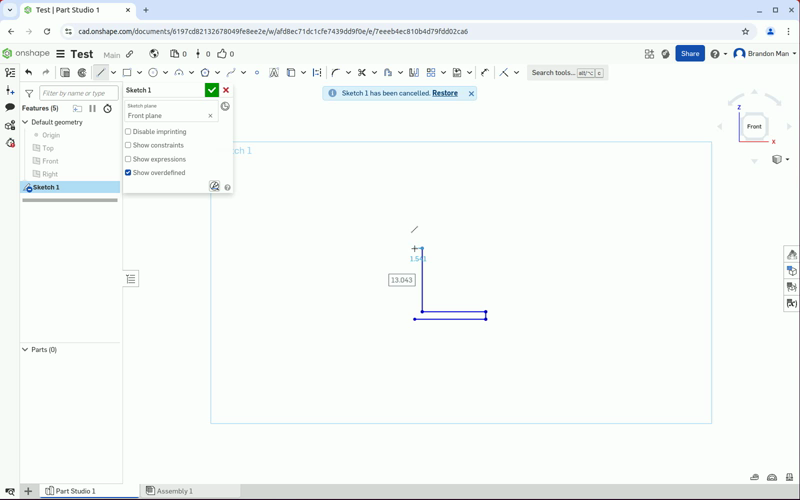
click(414, 248)
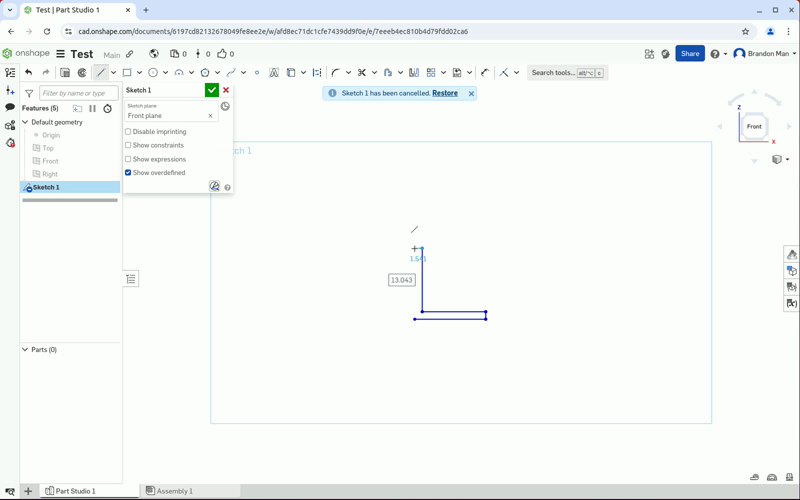
key_up(shift)
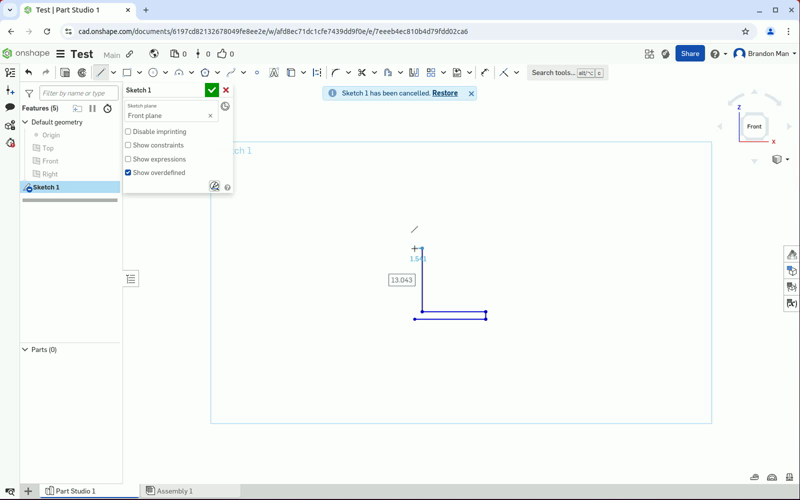
key_down(shift)
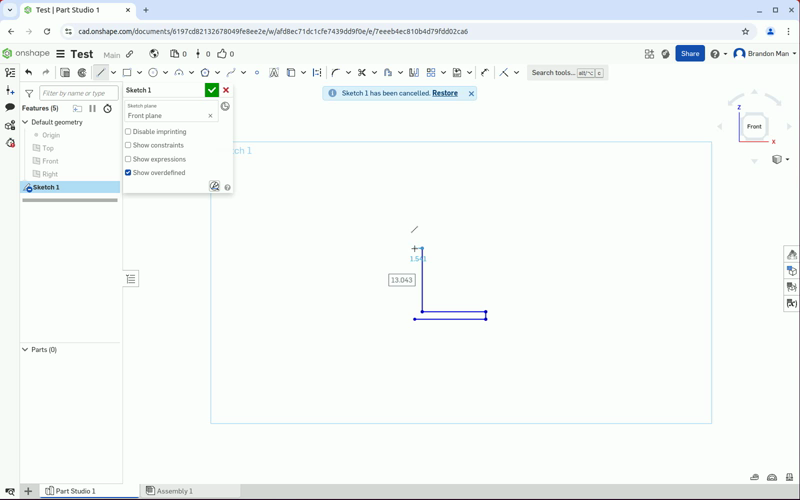
mouse_move(414, 319)
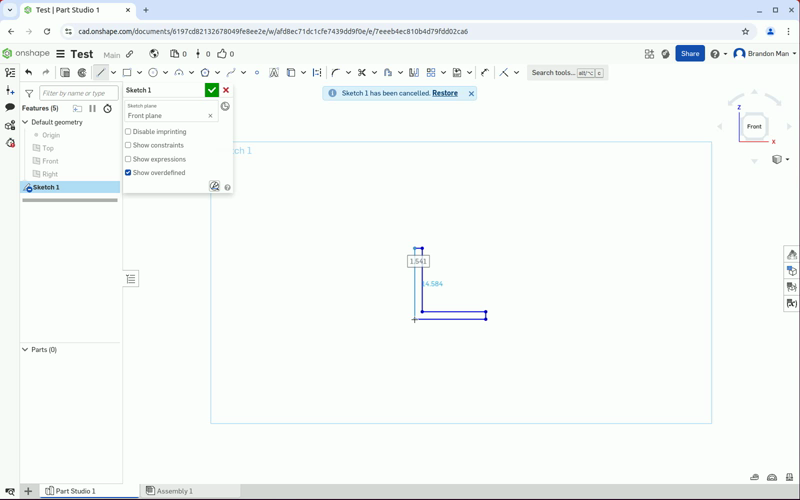
key_up(shift)
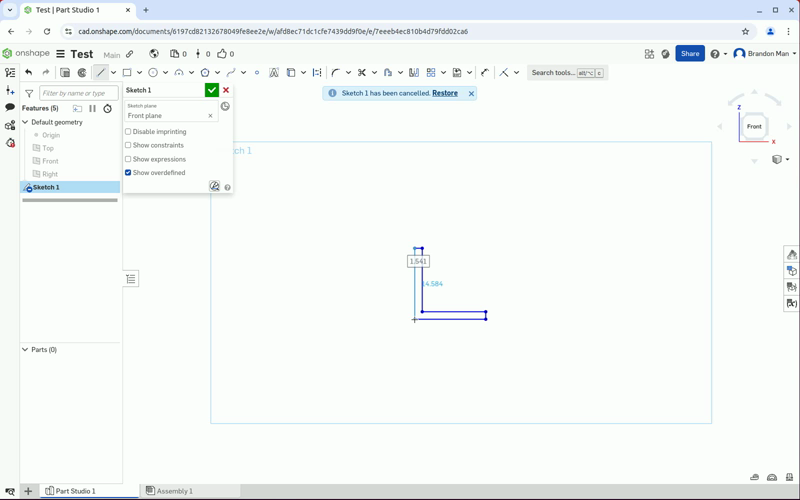
click(414, 319)
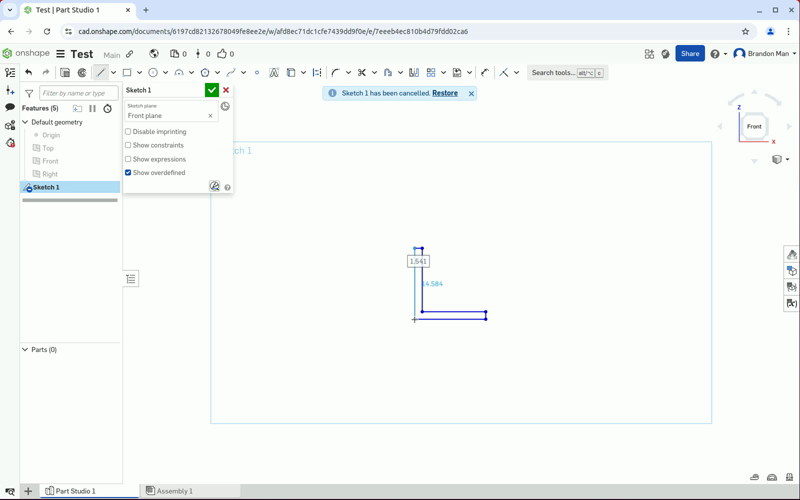
key(esc)
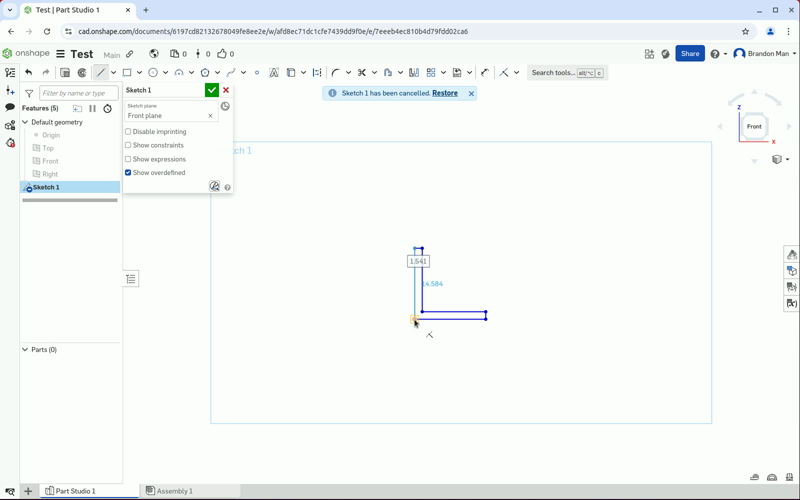
mouse_move(425, 312)
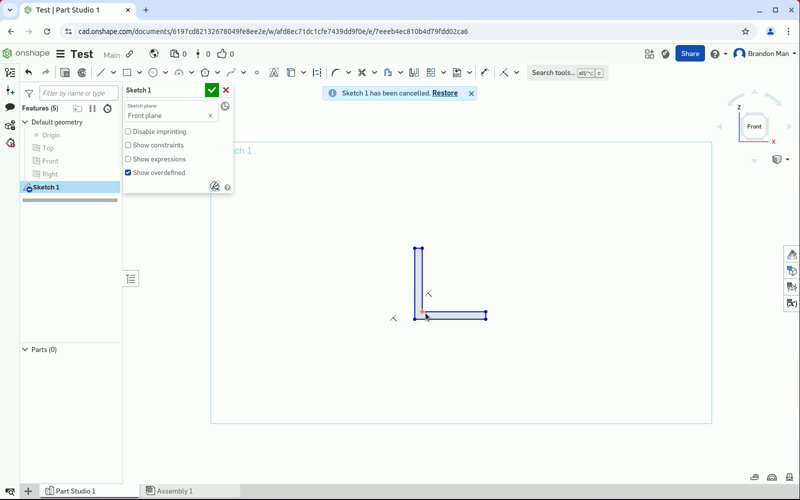
scroll(6)
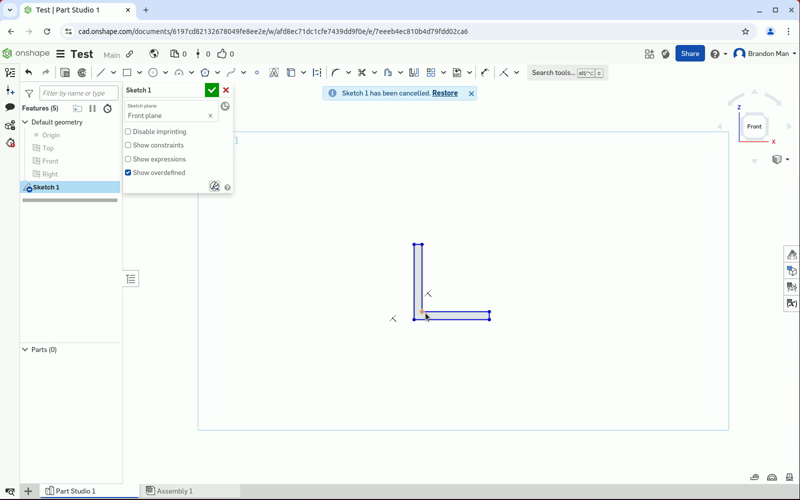
scroll(6)
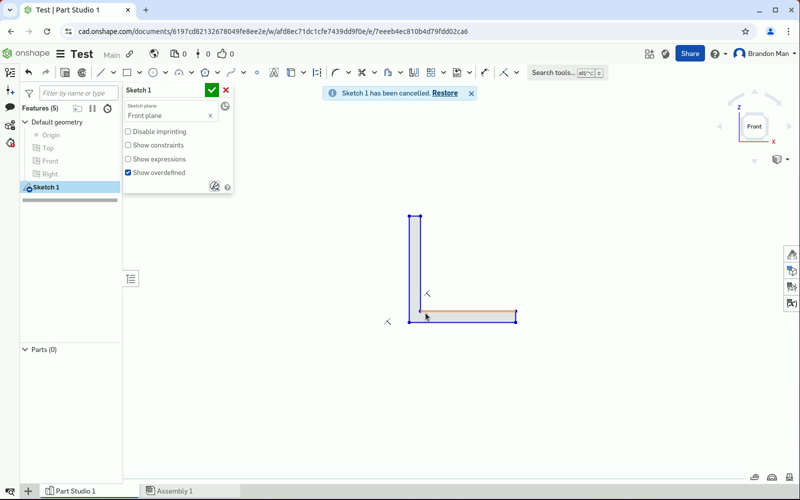
scroll(6)
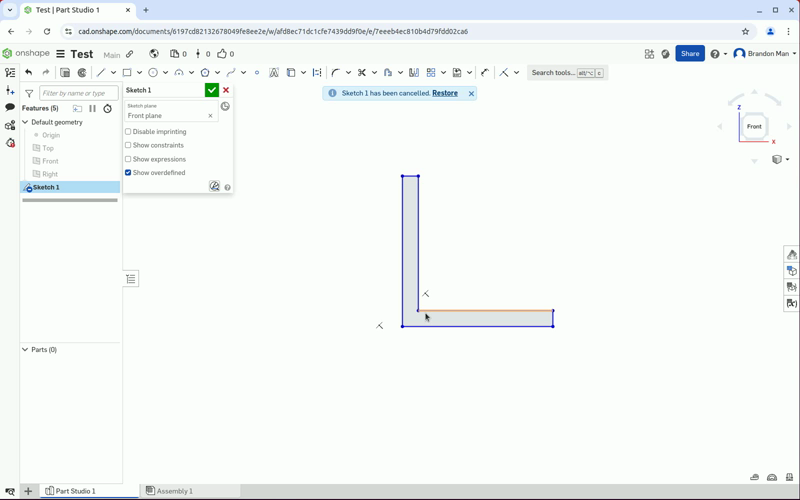
scroll(6)
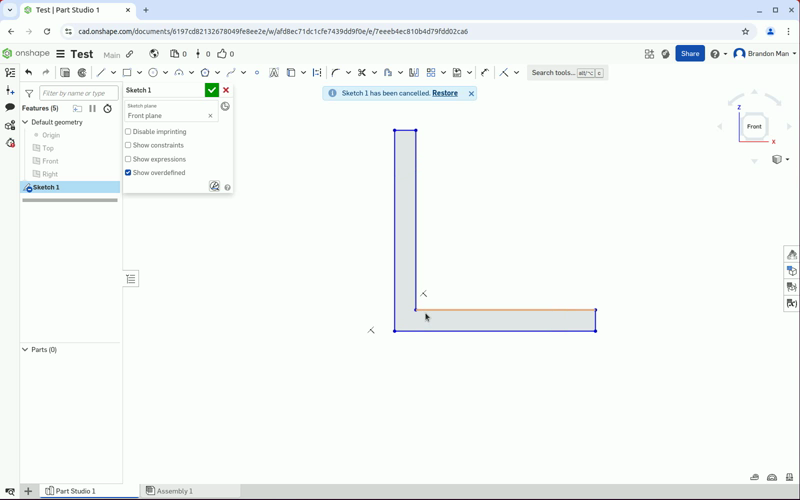
scroll(6)
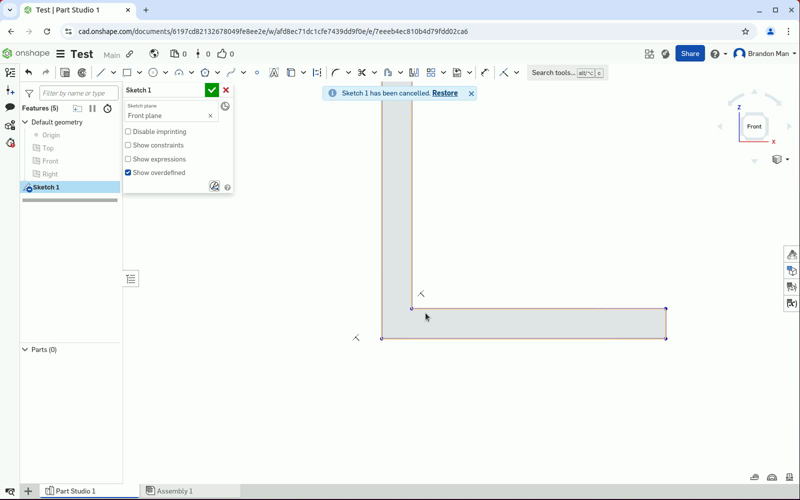
scroll(6)
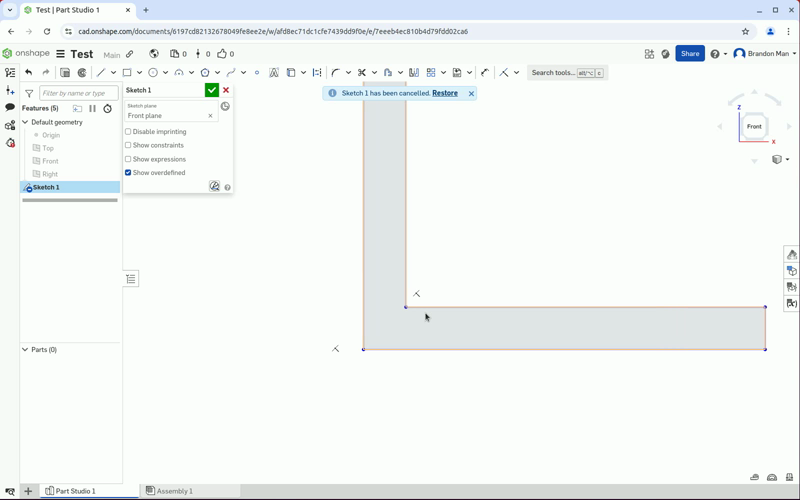
scroll(6)
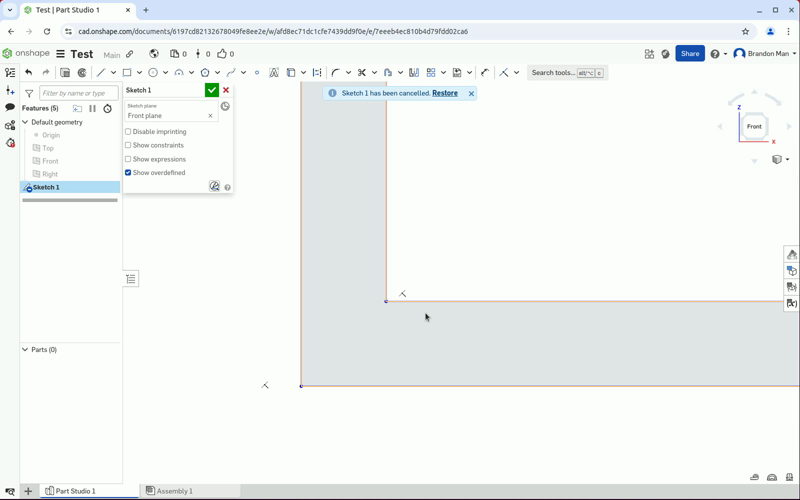
click(425, 312)
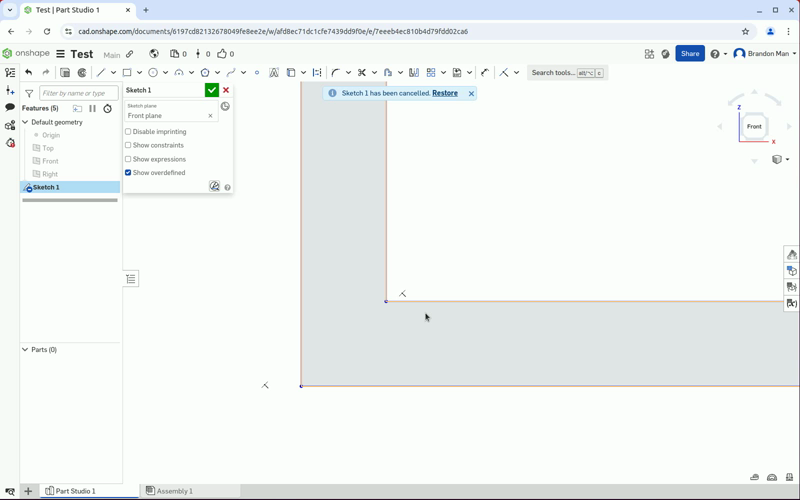
scroll(-6)
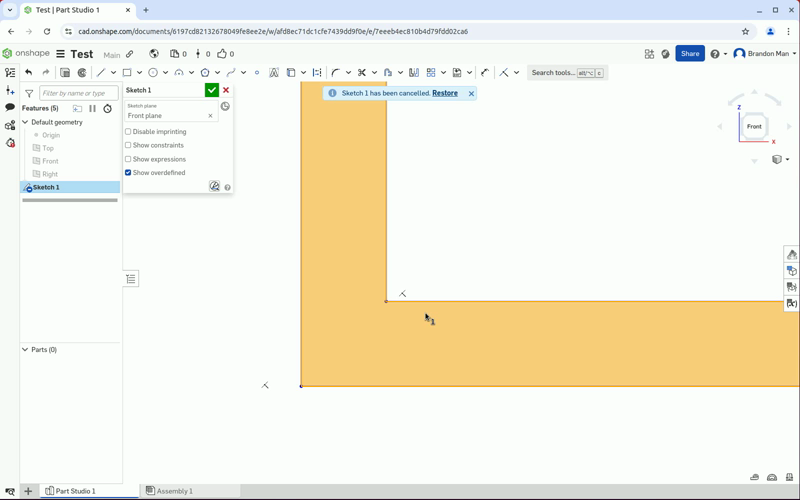
scroll(-6)
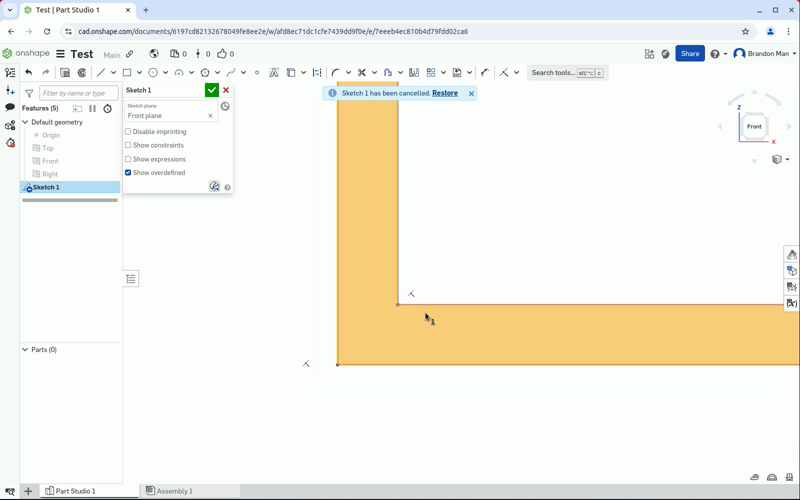
scroll(-6)
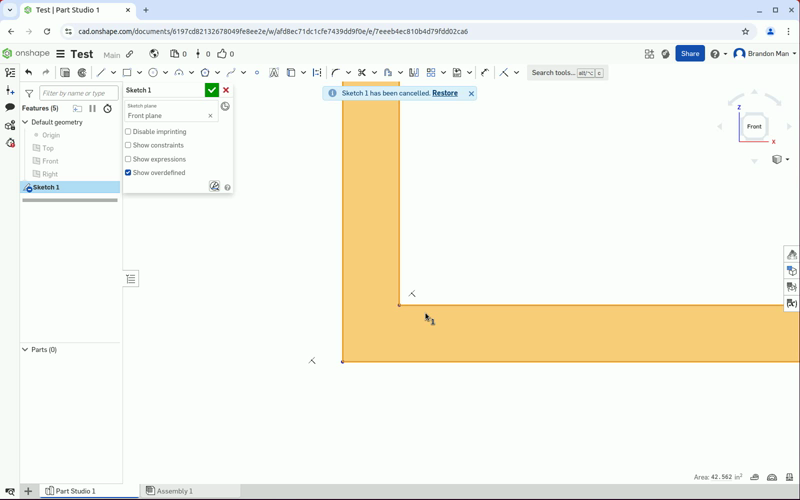
scroll(-6)
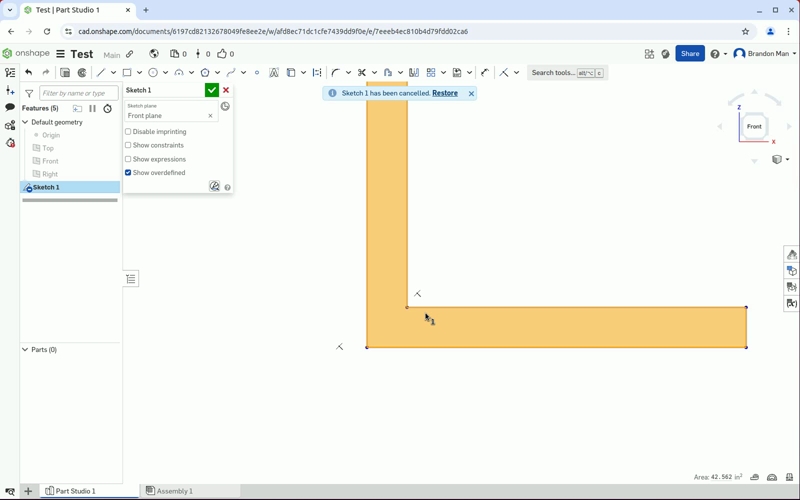
scroll(-6)
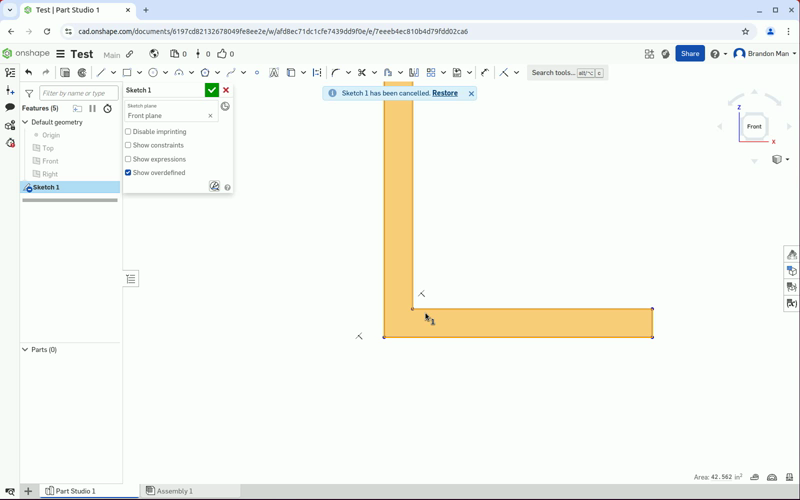
scroll(-6)
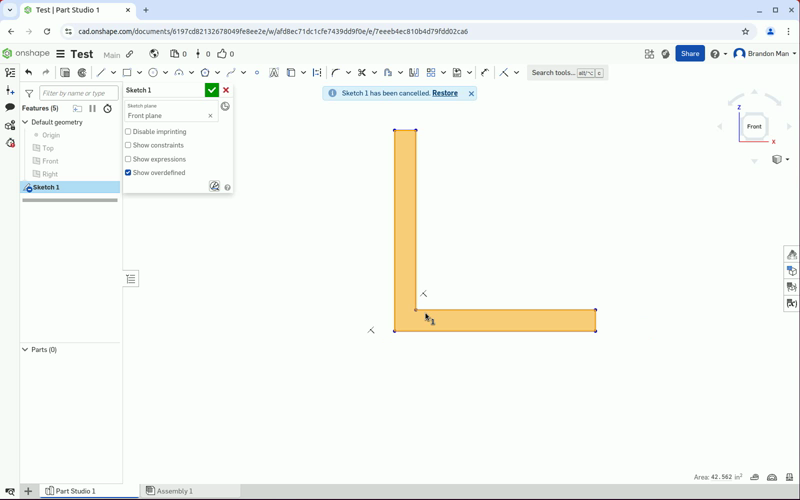
scroll(-6)
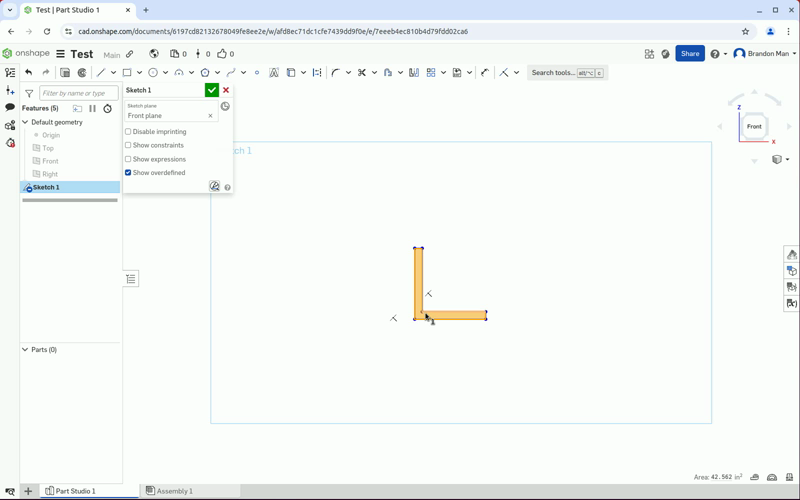
mouse_move(73, 352)
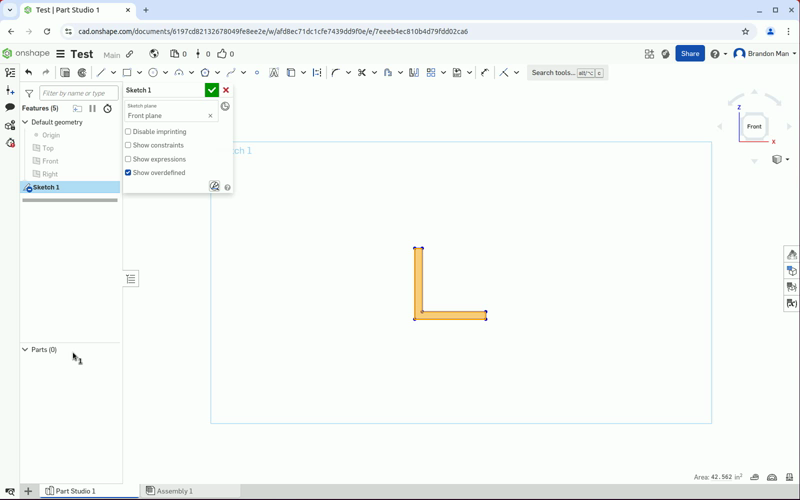
key(shift+y)
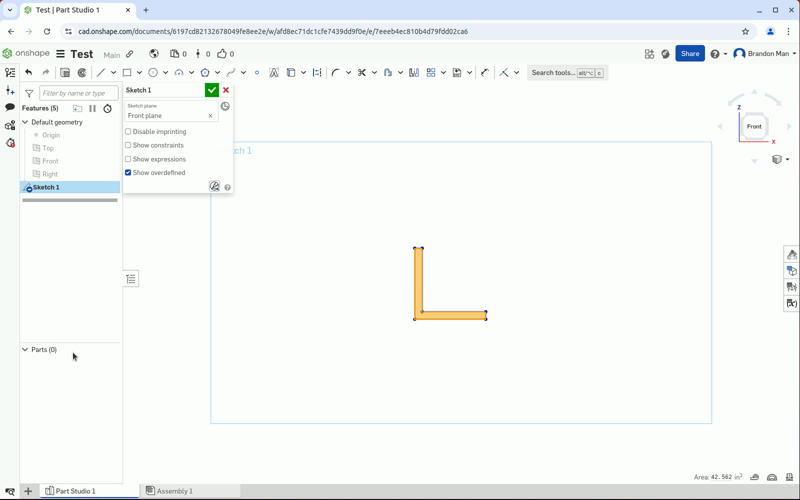
key(shift+e)
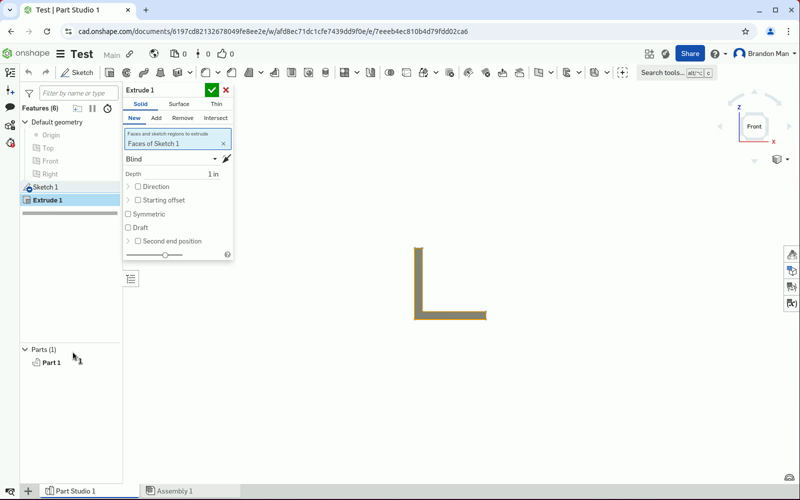
mouse_move(143, 106)
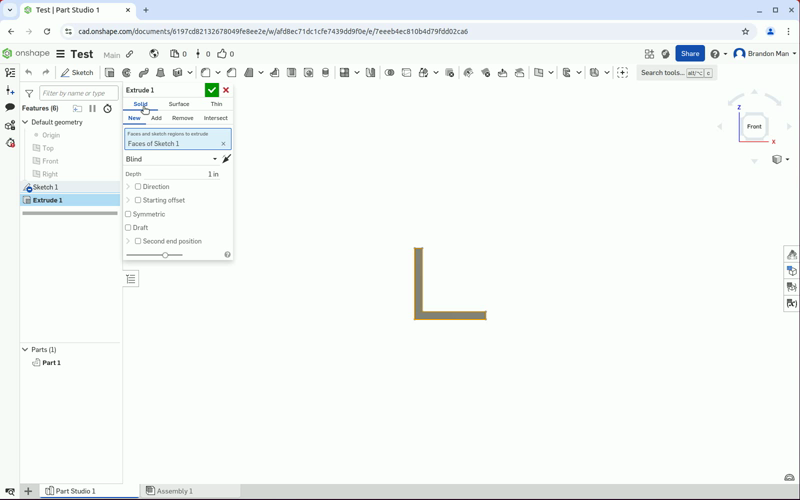
click(143, 106)
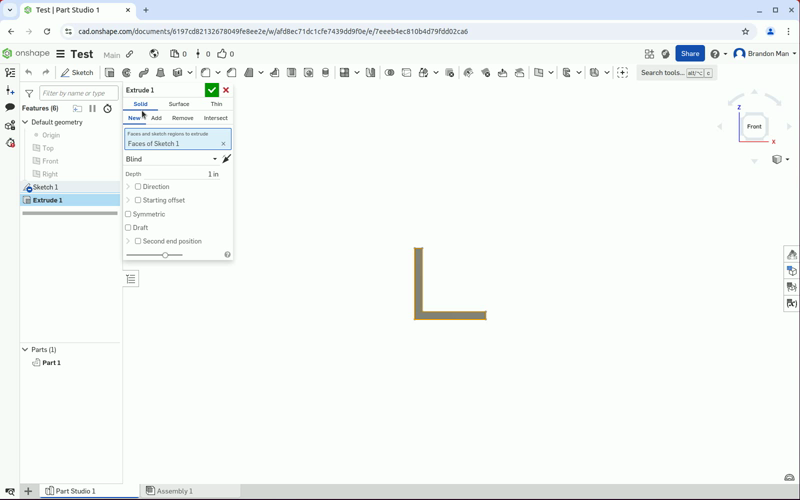
mouse_move(137, 120)
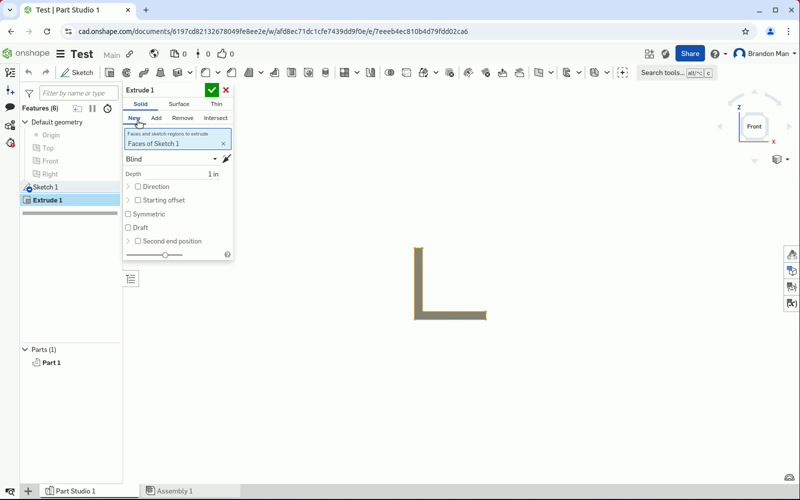
click(137, 120)
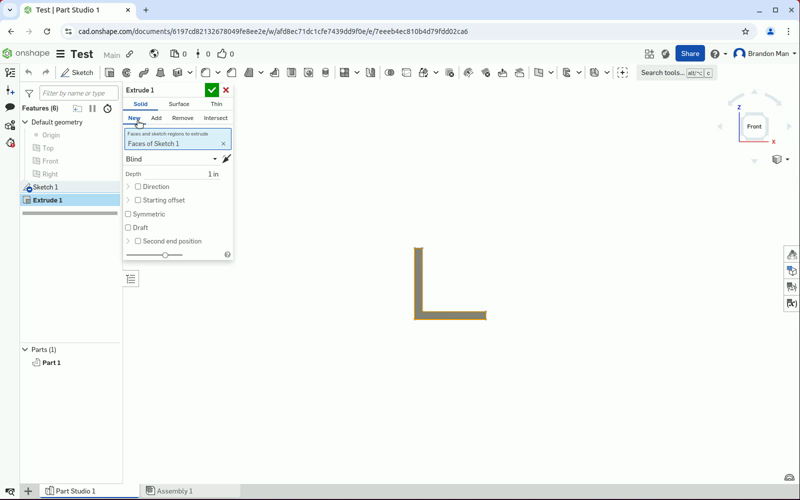
key(tab, 4)
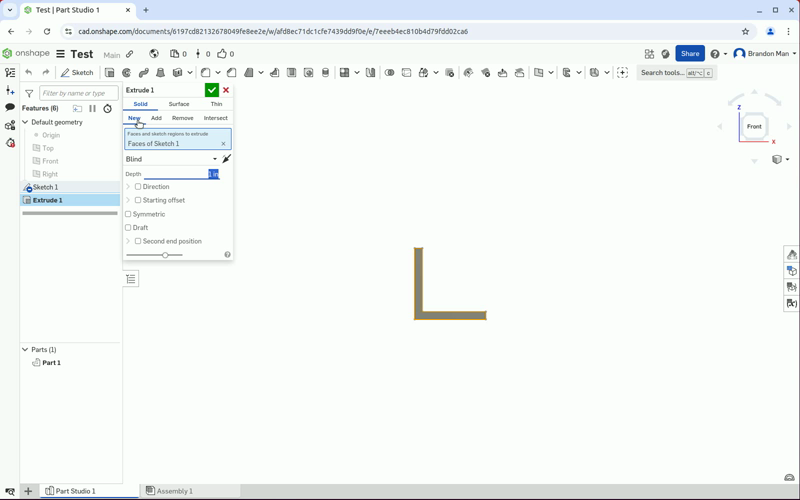
text(23.108)
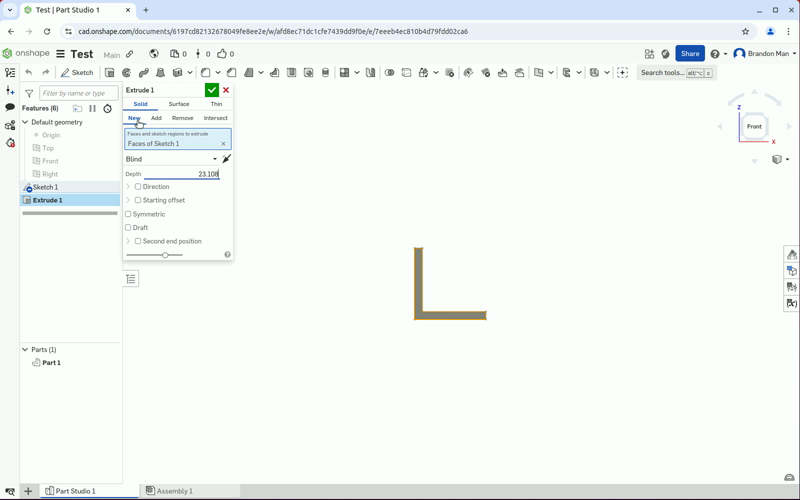
key(enter)
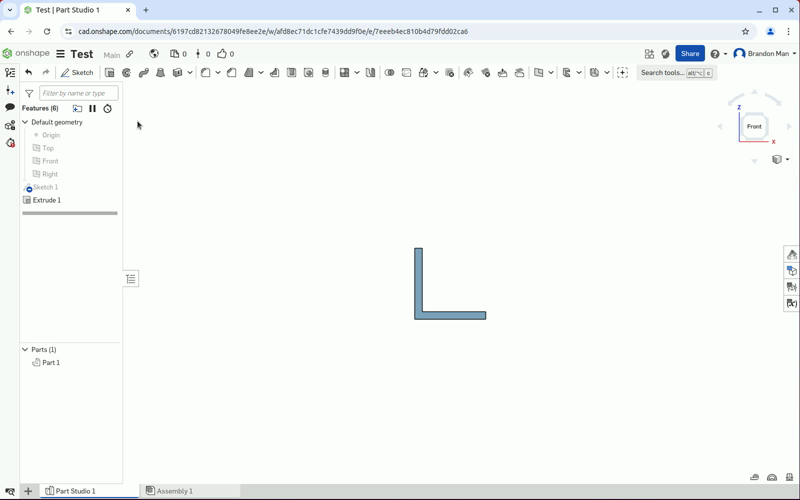
key(shift+h)
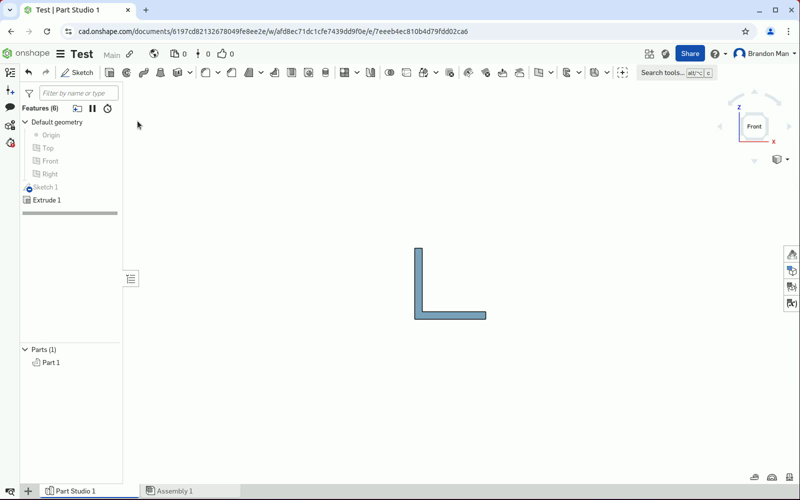
key(shift+h)
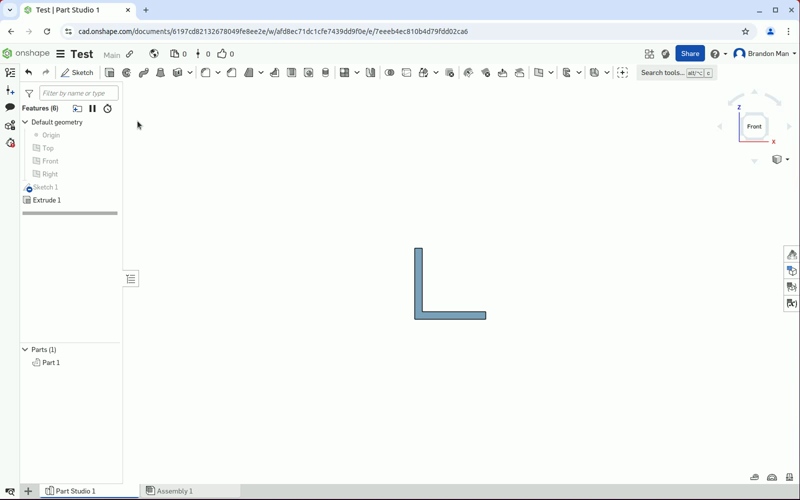
mouse_move(73, 189)
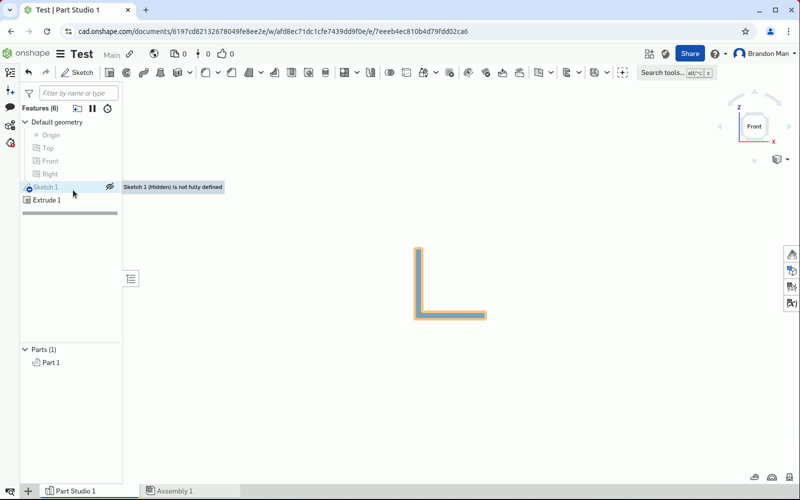
click(73, 189)
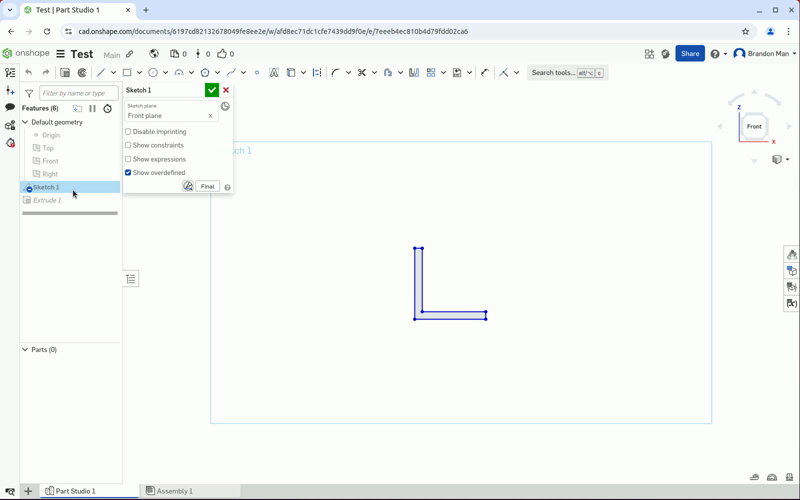
mouse_move(229, 92)
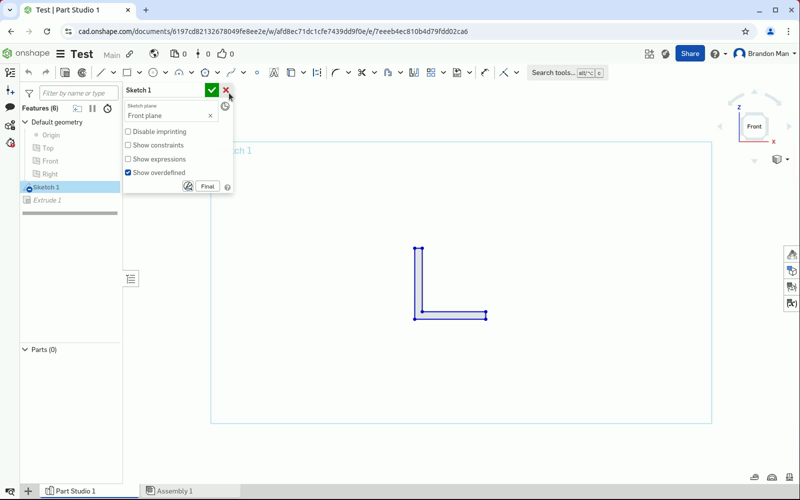
click(229, 92)
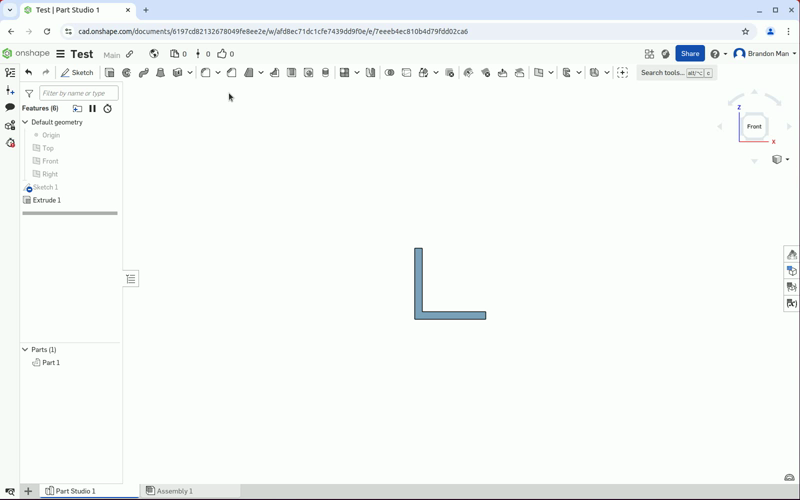
mouse_move(73, 352)
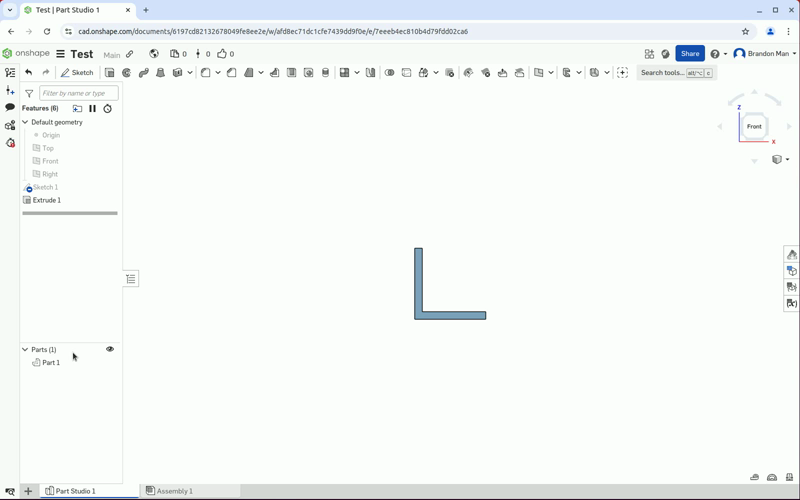
key(y)
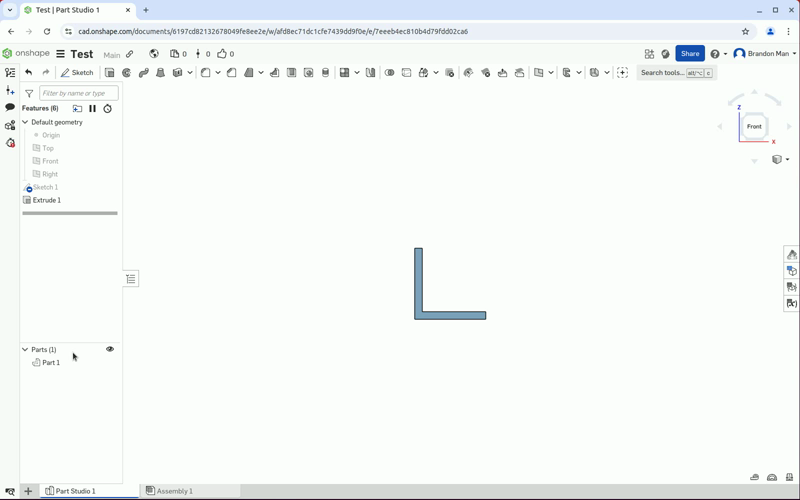
key(shift+p)
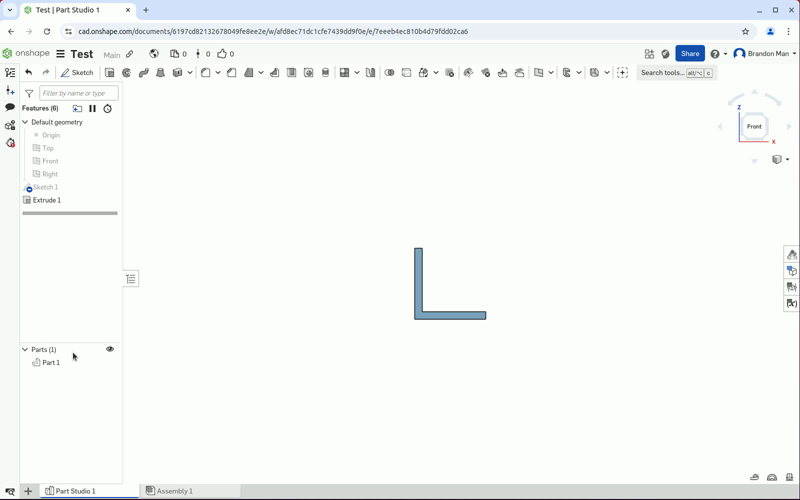
key(space)
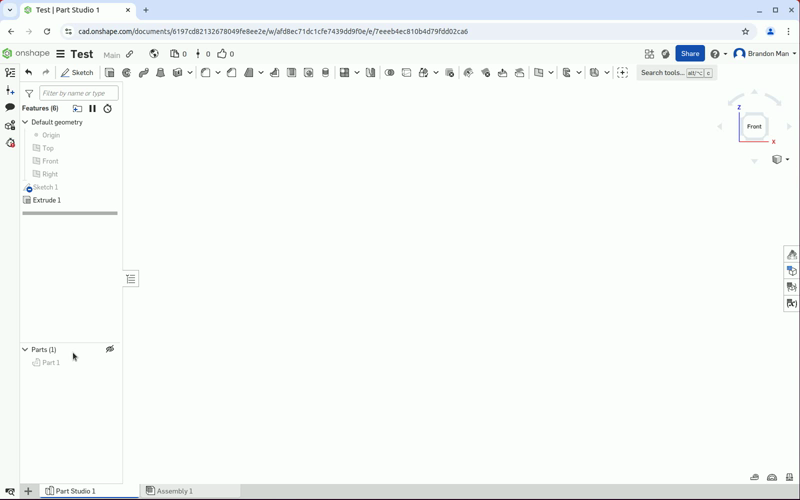
key_down(shift)
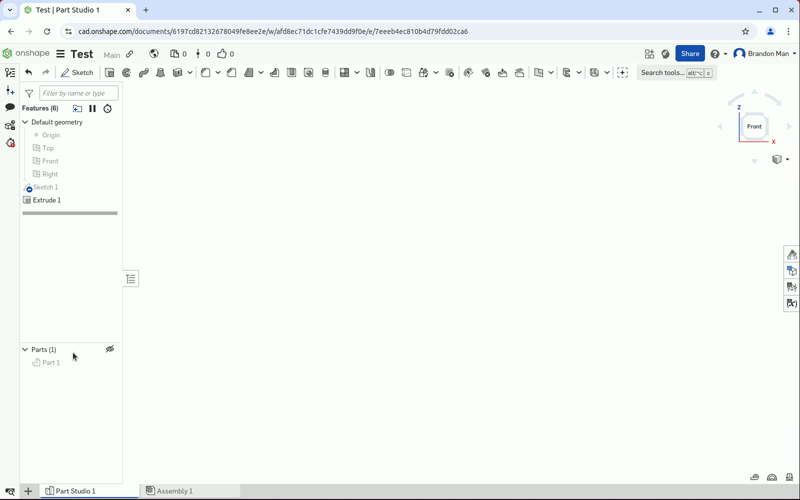
key(left)
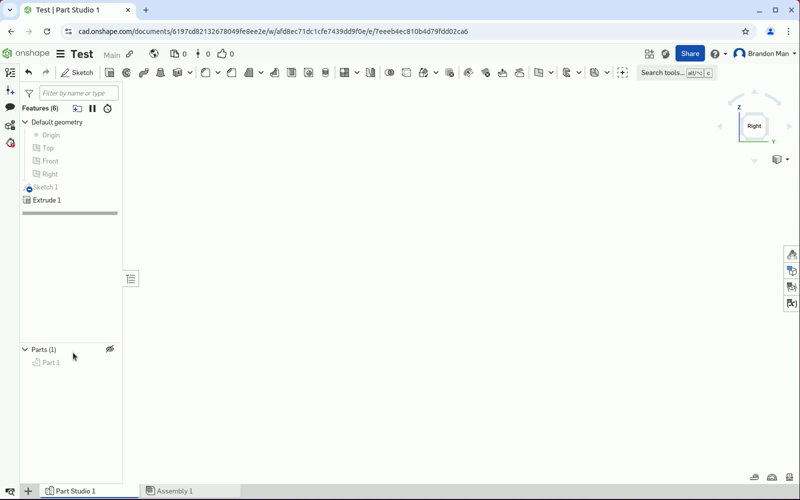
key_up(shift)
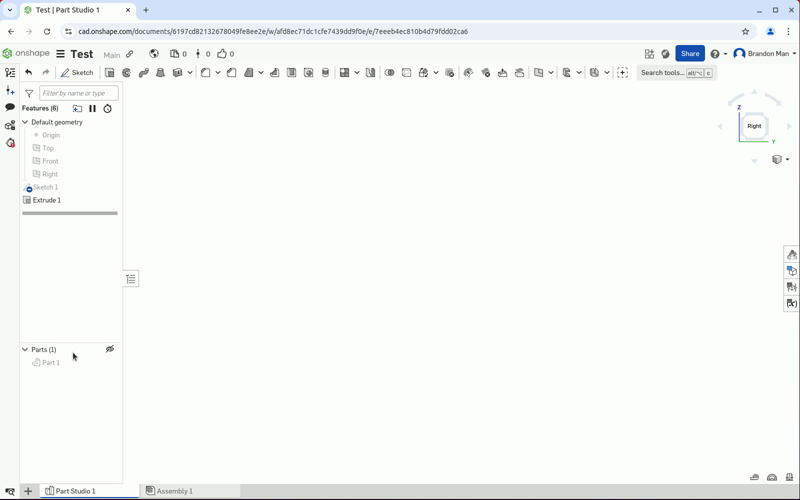
mouse_move(73, 352)
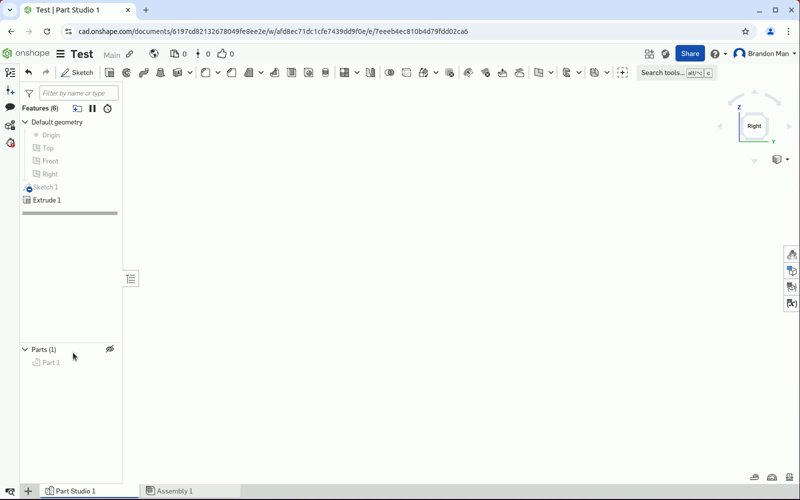
key(shift+y)
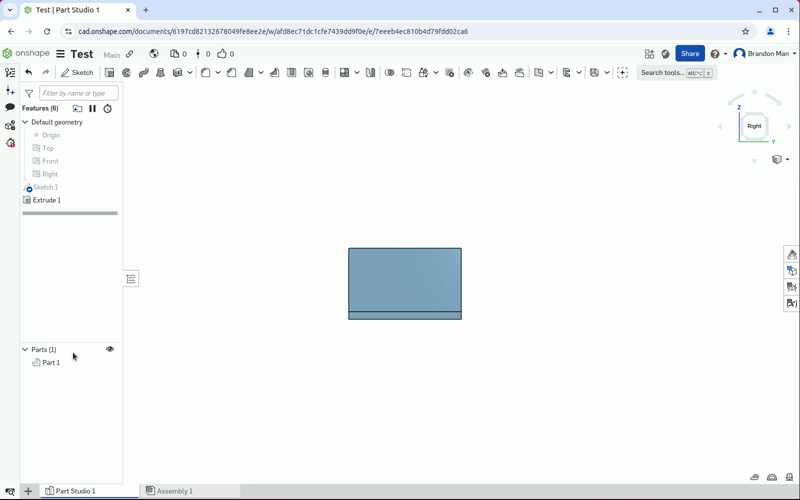
mouse_move(541, 75)
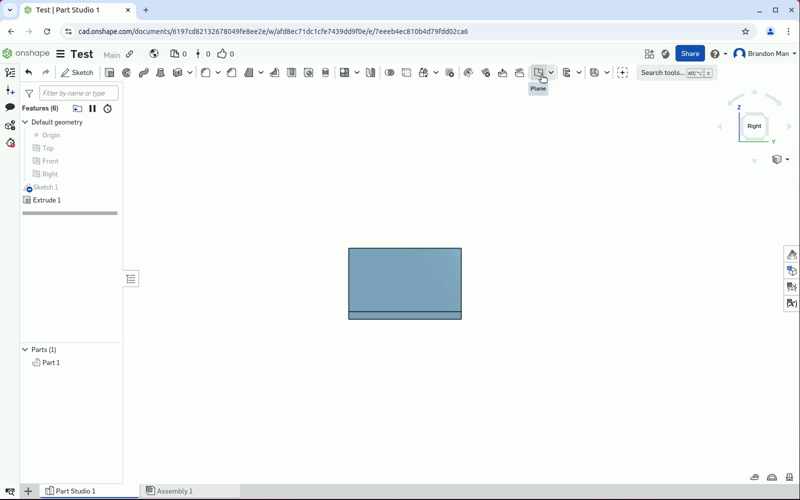
click(541, 75)
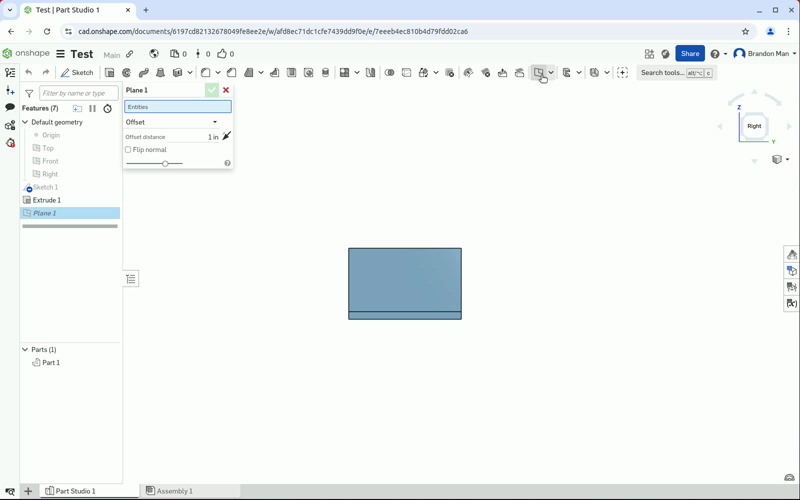
mouse_move(73, 176)
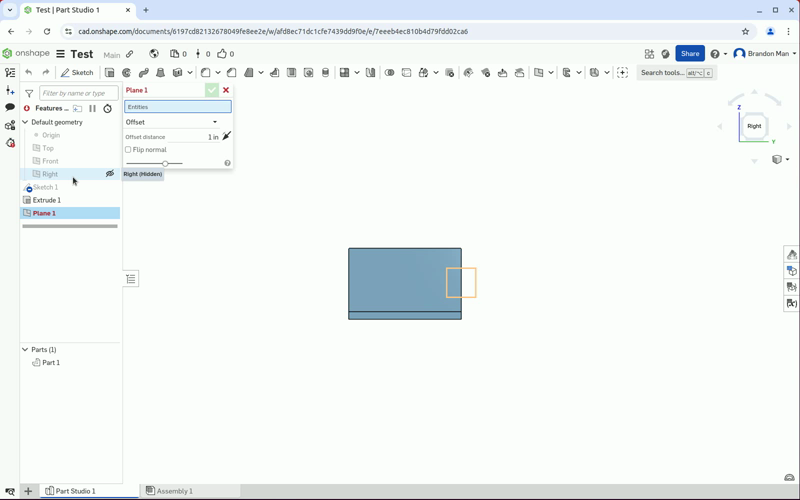
click(73, 176)
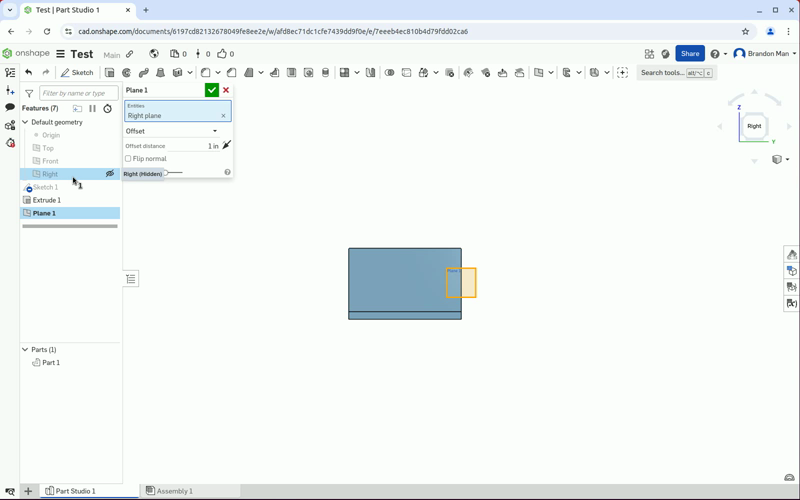
key(tab, 2)
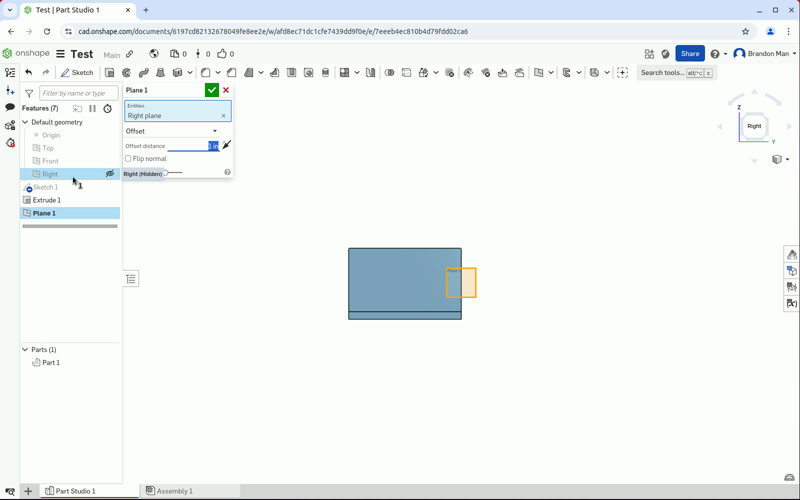
text(7.949)
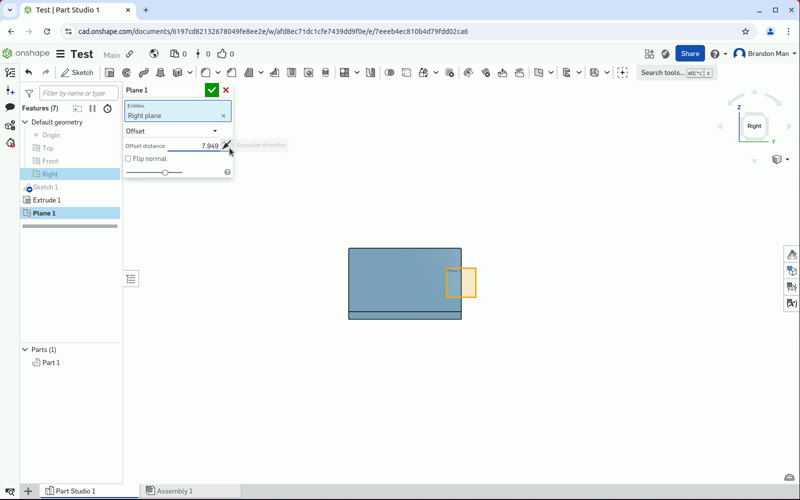
mouse_move(229, 147)
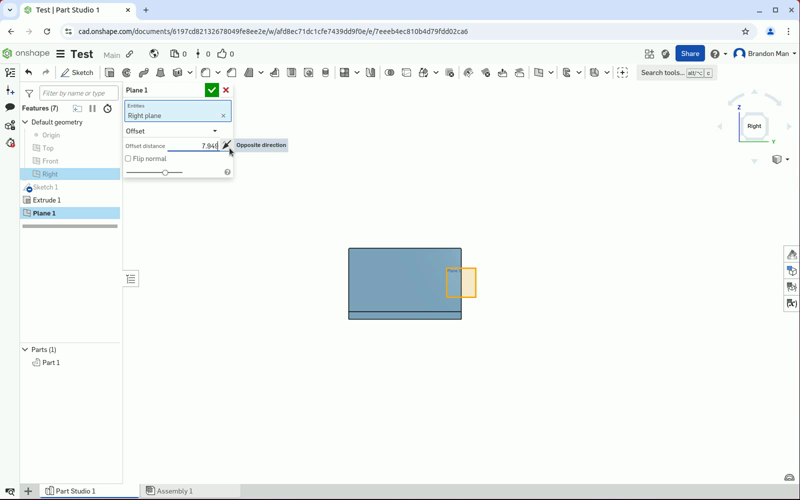
click(229, 147)
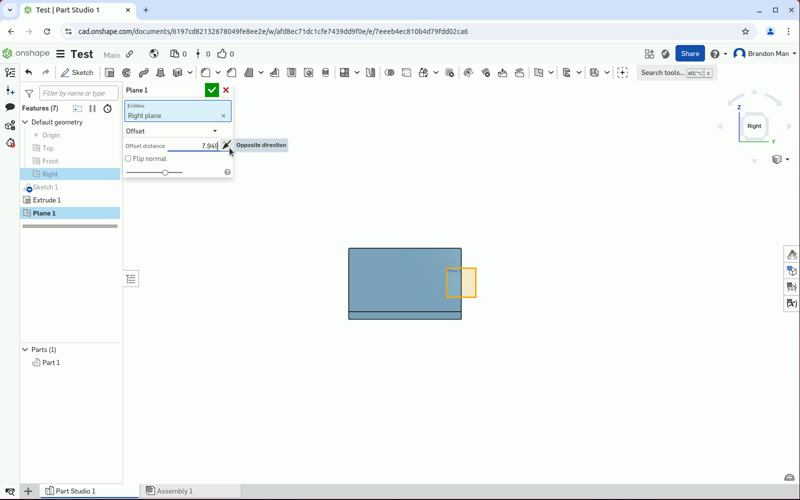
key(enter, 2)
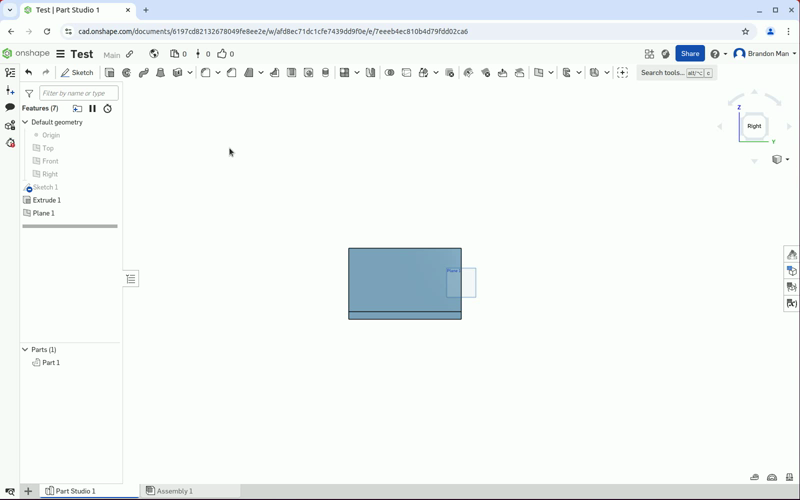
key(shift+s)
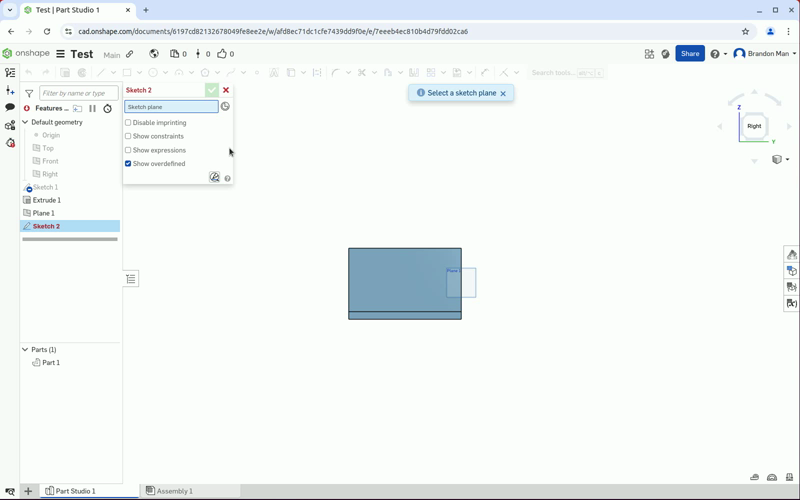
mouse_move(73, 215)
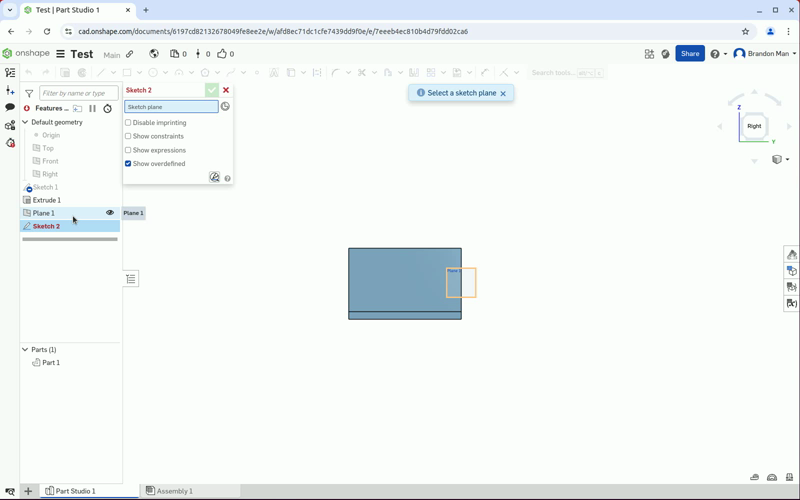
click(73, 215)
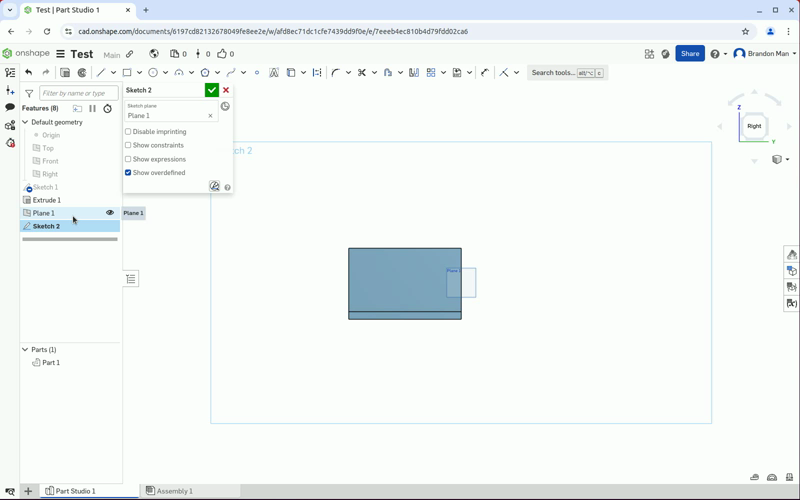
mouse_move(73, 352)
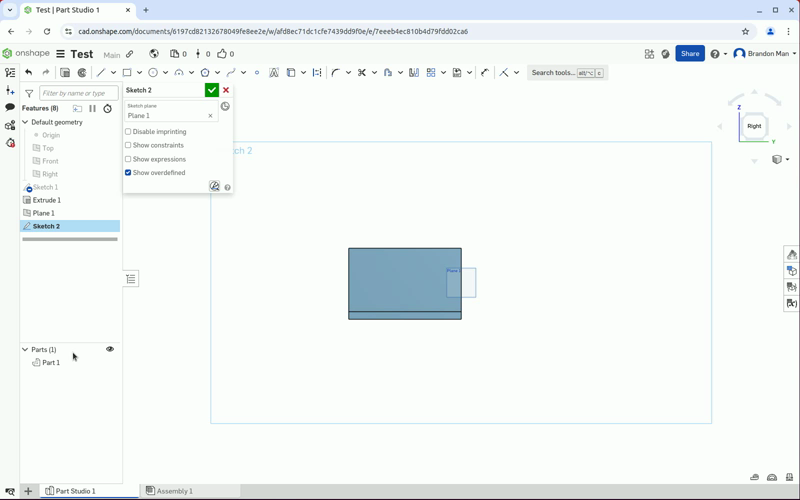
key(y)
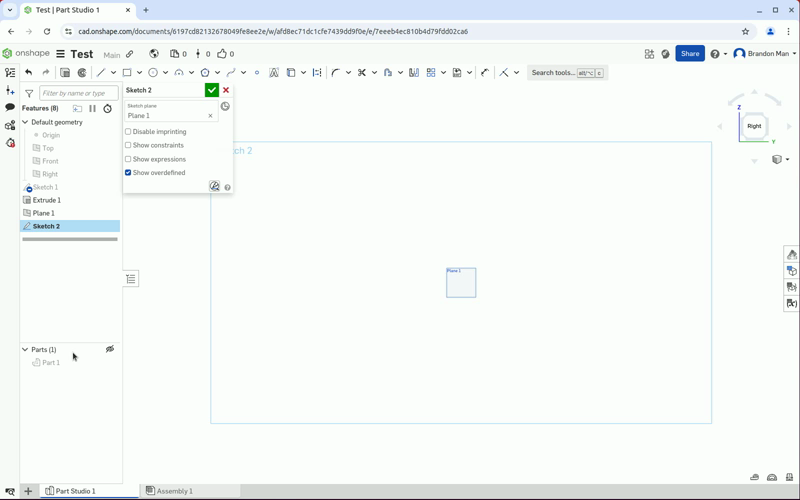
key(l)
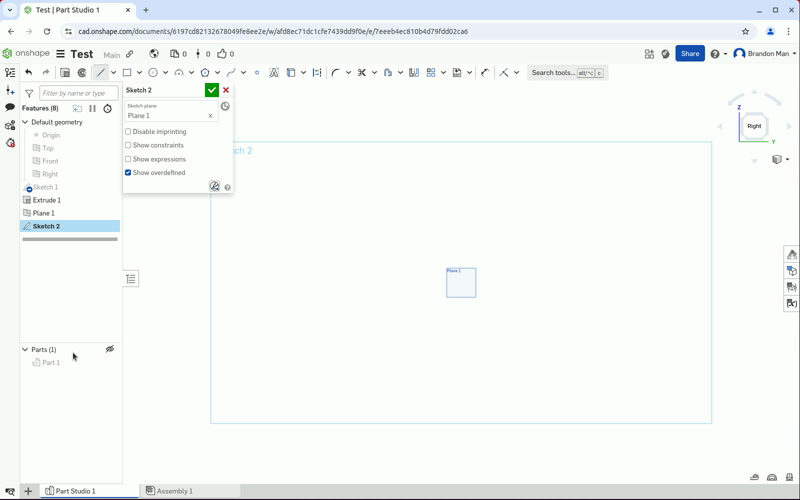
key_down(shift)
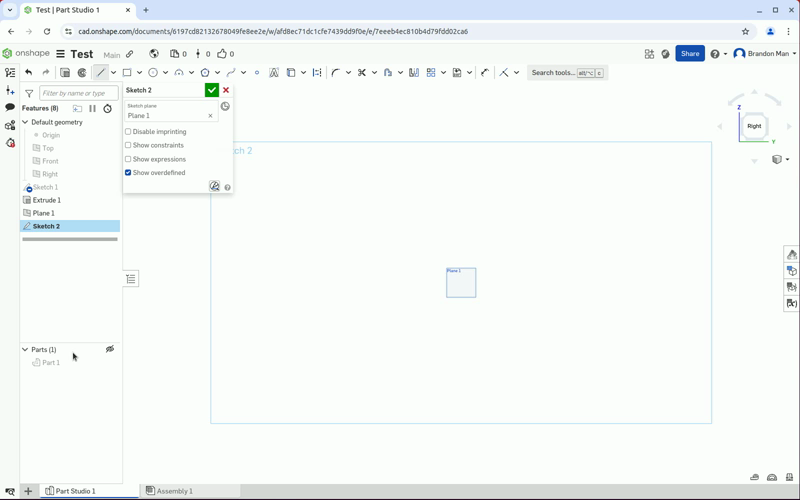
mouse_move(350, 311)
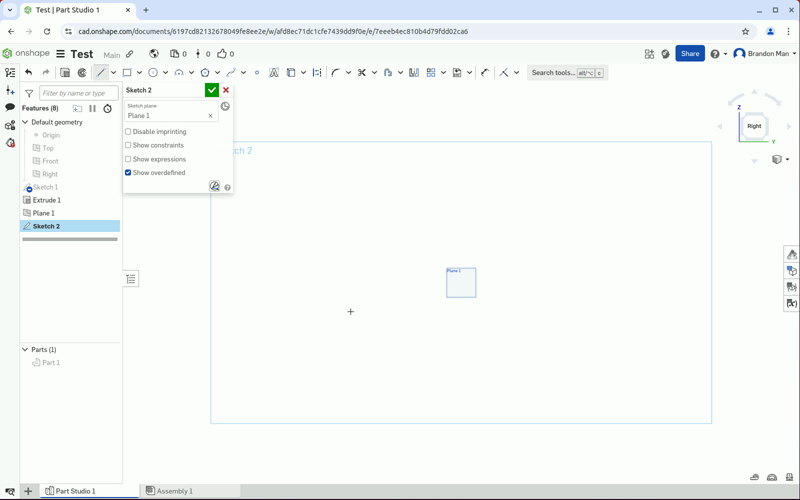
click(350, 311)
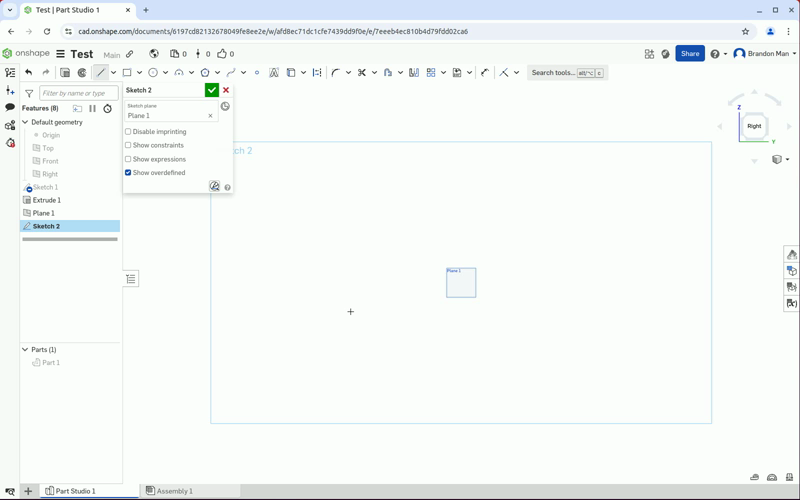
key_up(shift)
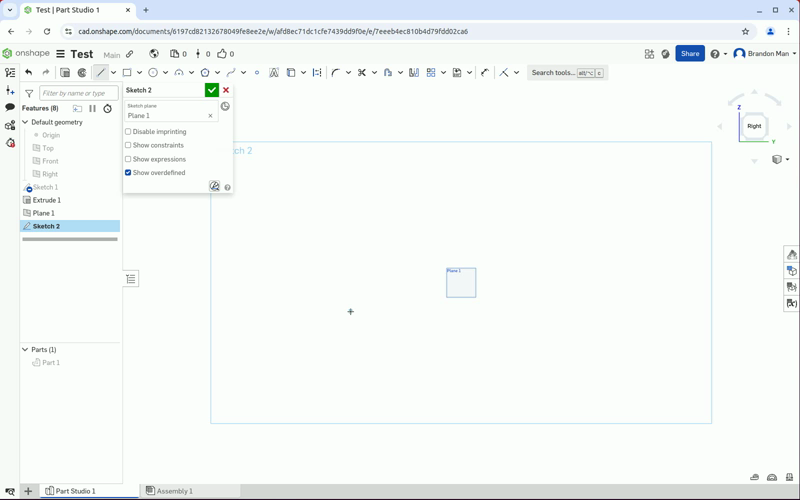
key_down(shift)
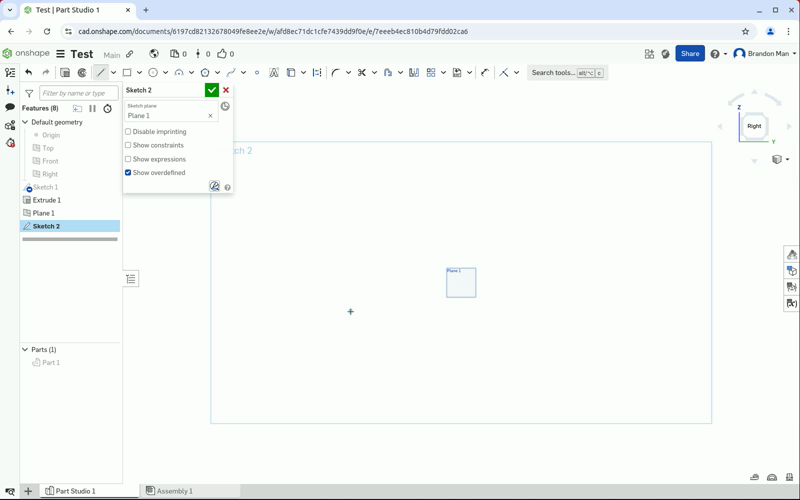
mouse_move(380, 311)
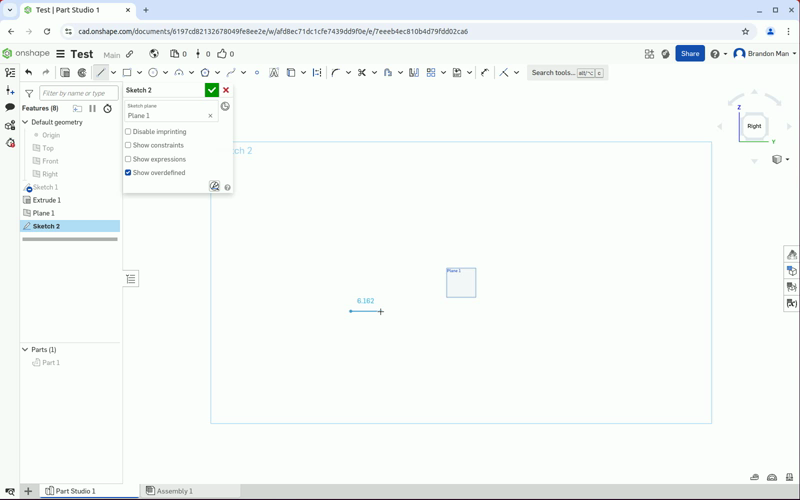
mouse_move(356, 311)
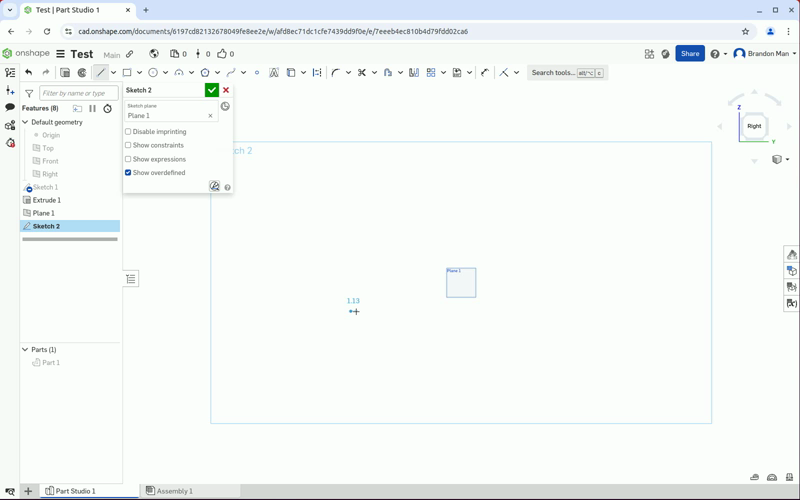
scroll(6)
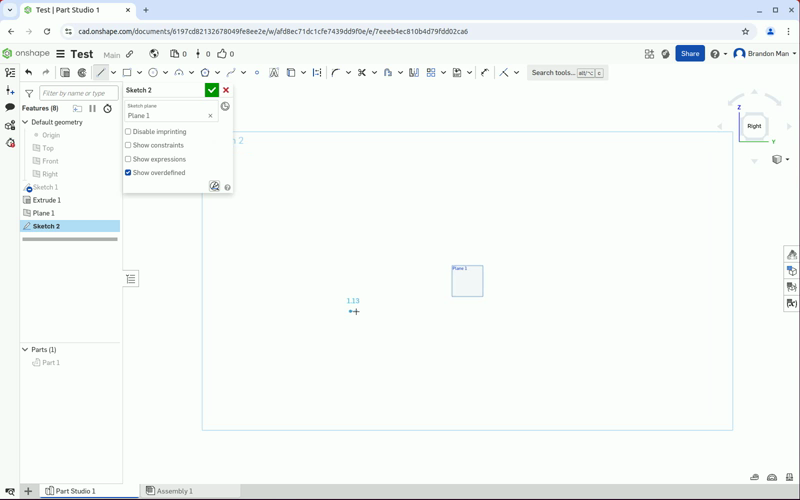
scroll(6)
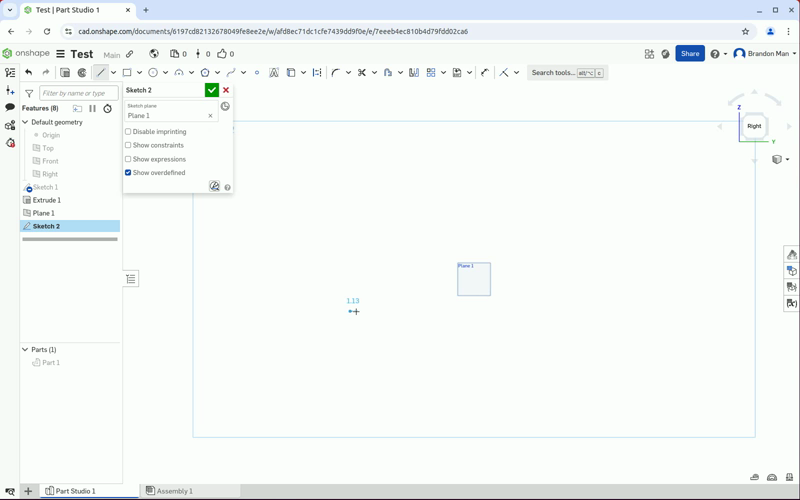
scroll(6)
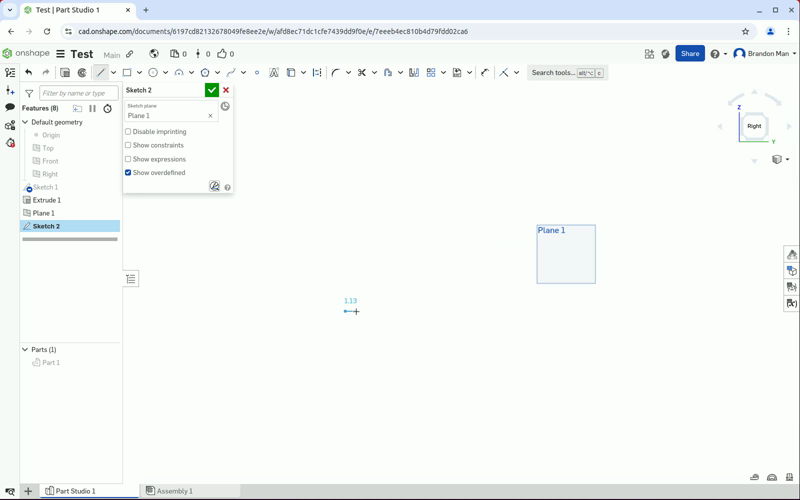
scroll(6)
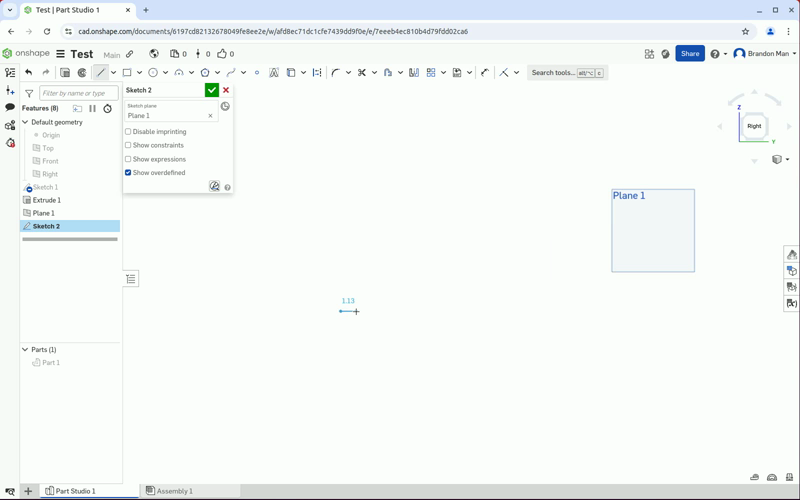
scroll(6)
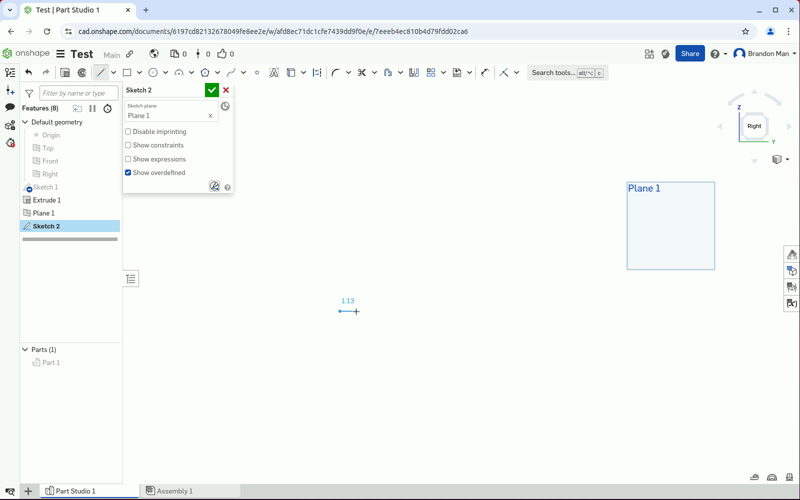
scroll(6)
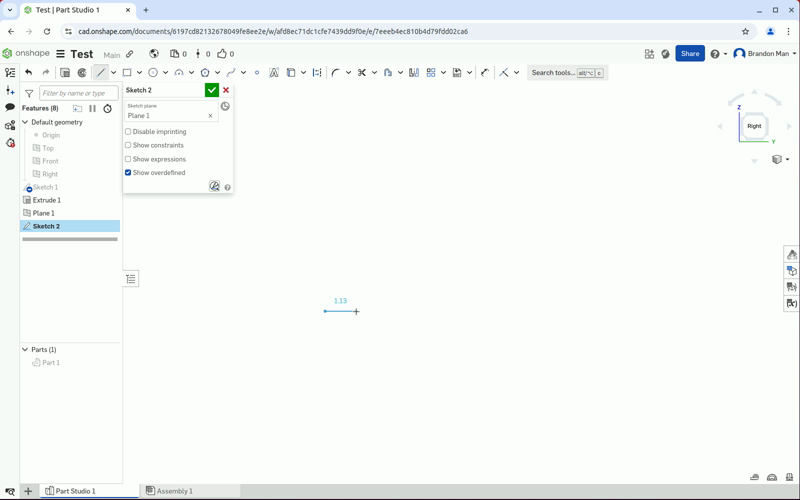
scroll(6)
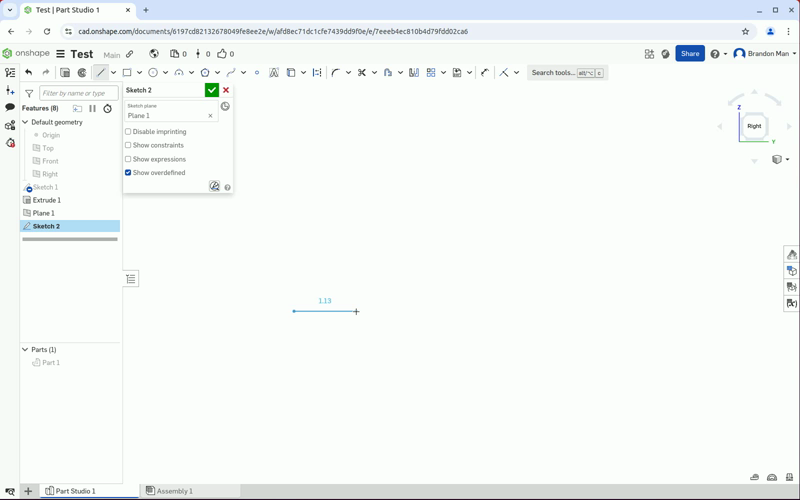
click(356, 311)
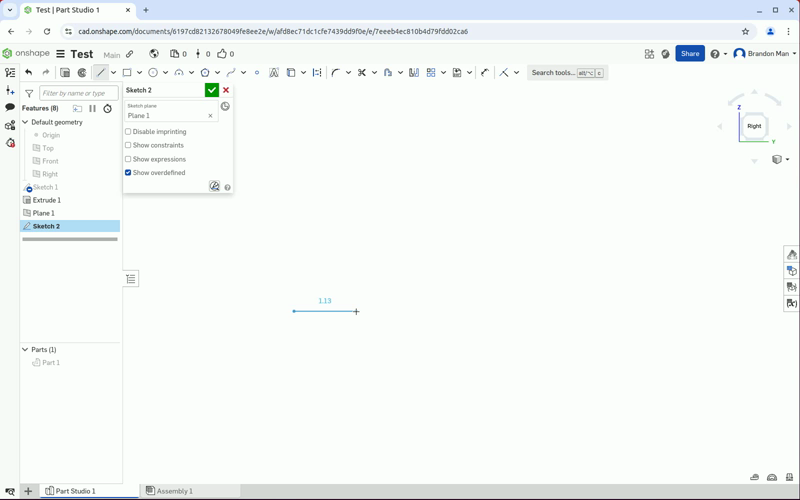
scroll(-6)
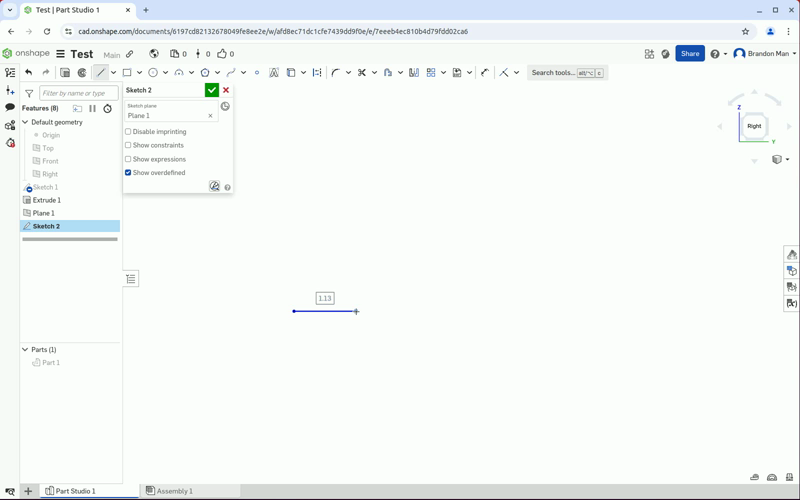
scroll(-6)
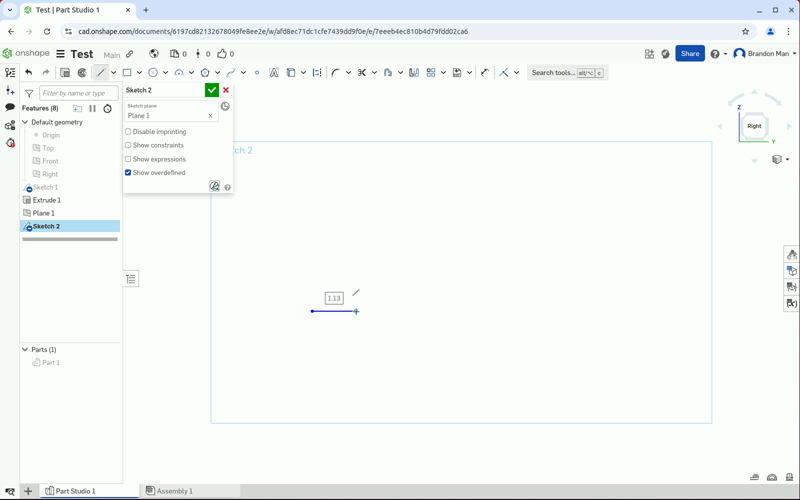
scroll(-6)
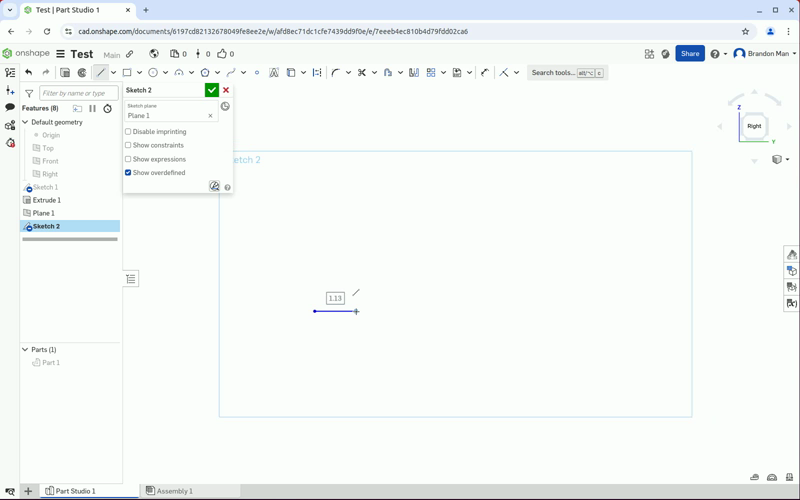
scroll(-6)
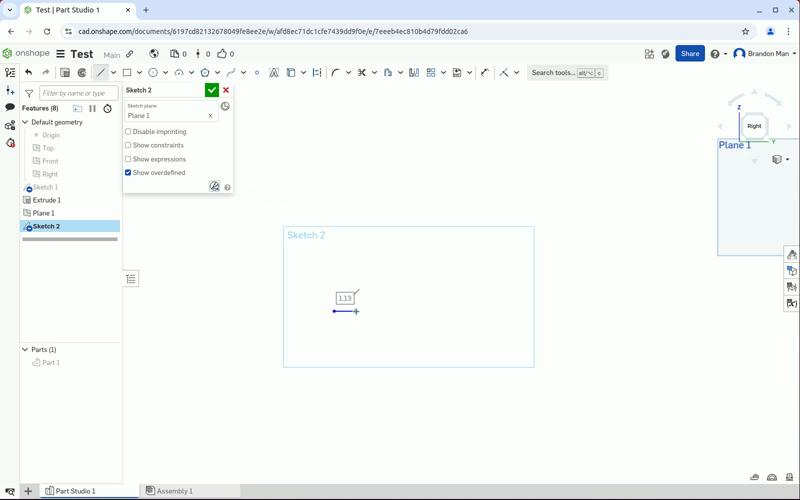
scroll(-6)
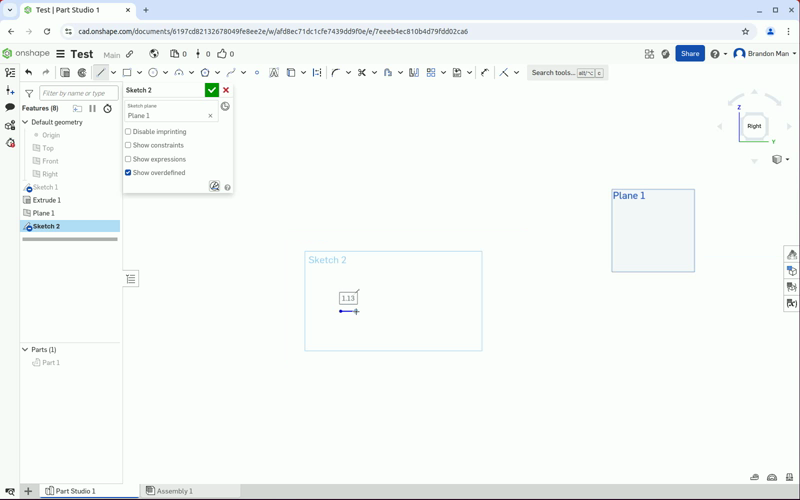
scroll(-6)
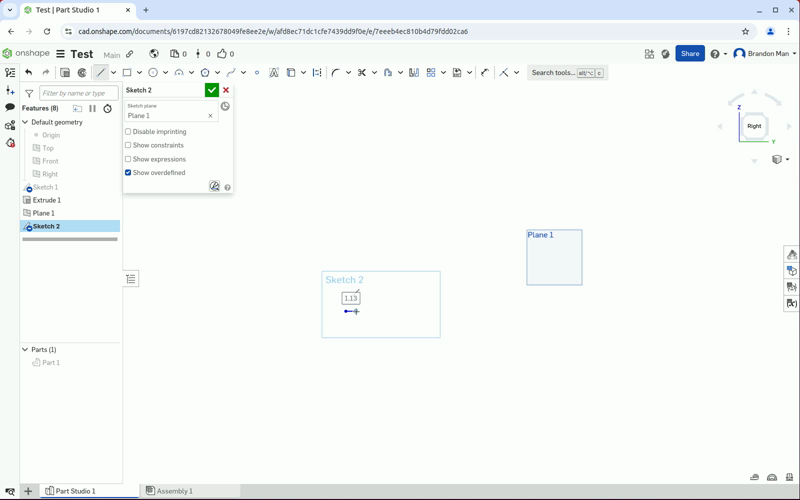
scroll(-6)
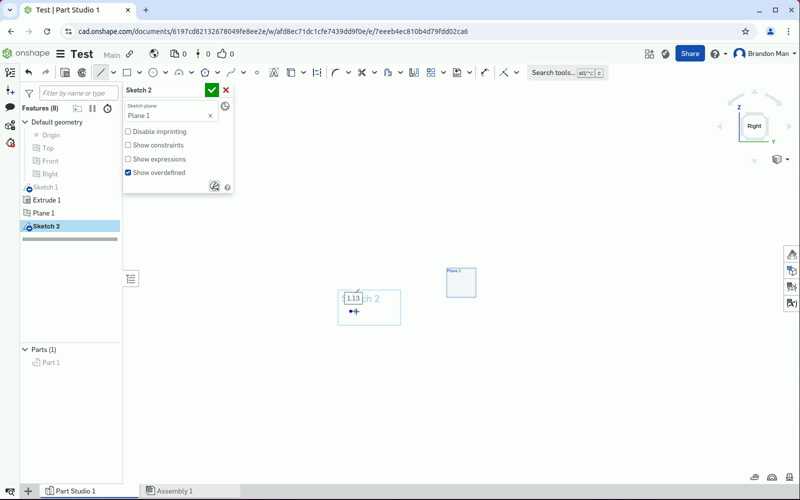
key_up(shift)
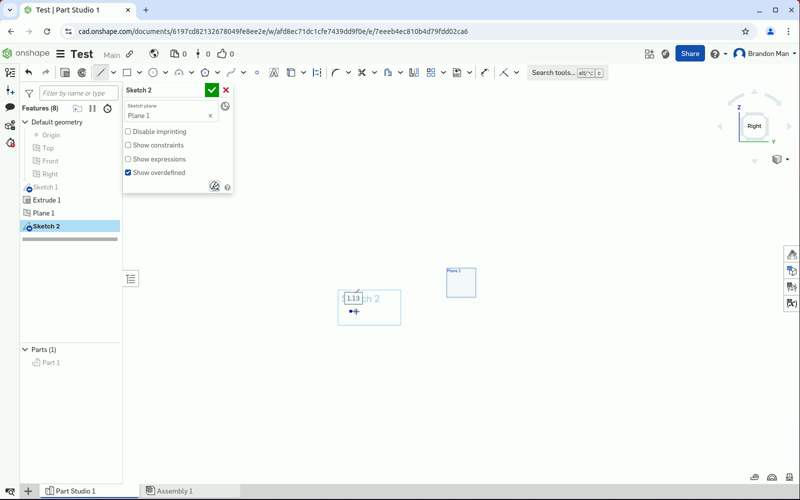
key_down(shift)
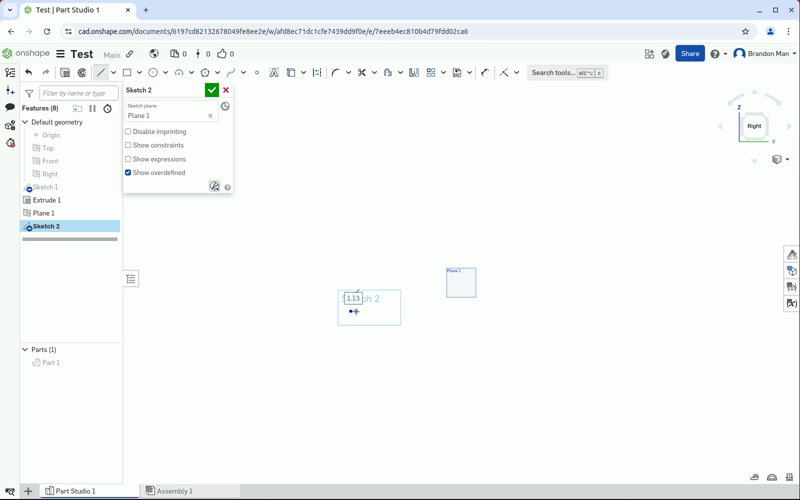
mouse_move(356, 247)
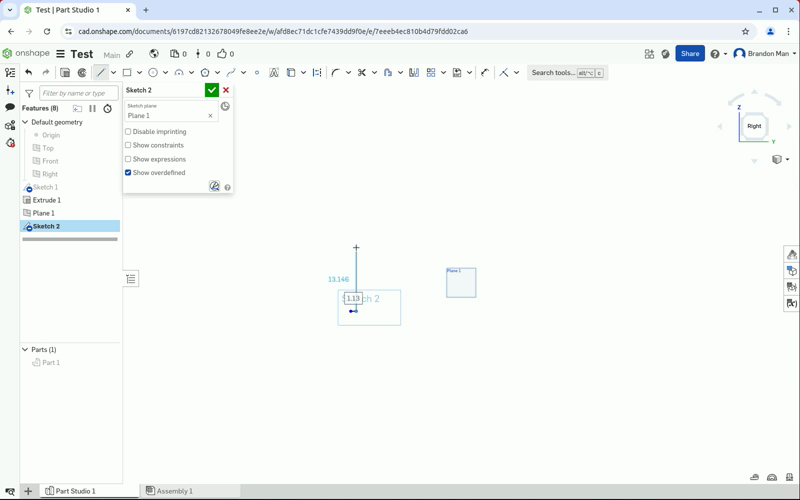
click(356, 247)
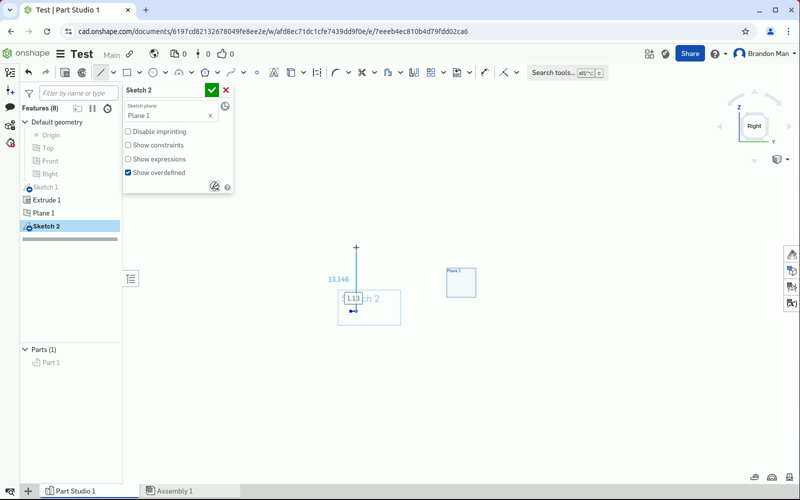
key_up(shift)
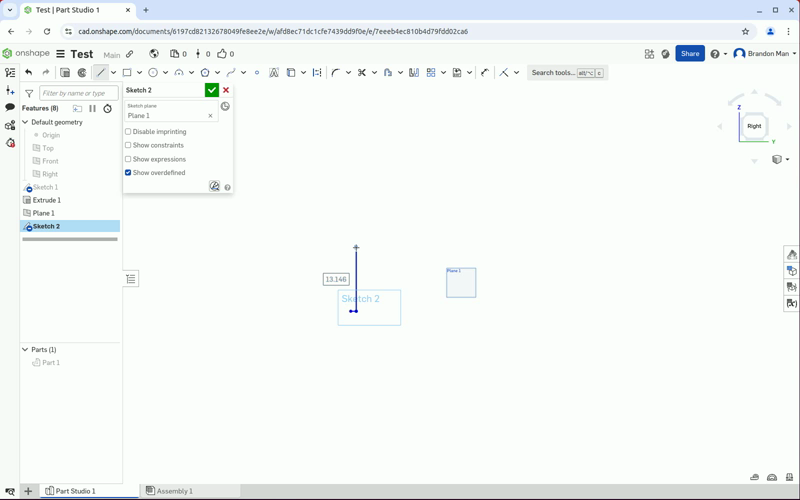
key_down(shift)
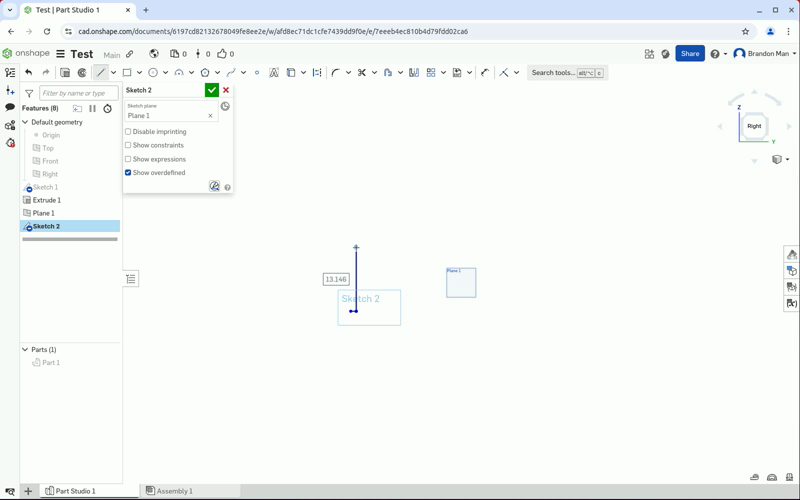
mouse_move(386, 247)
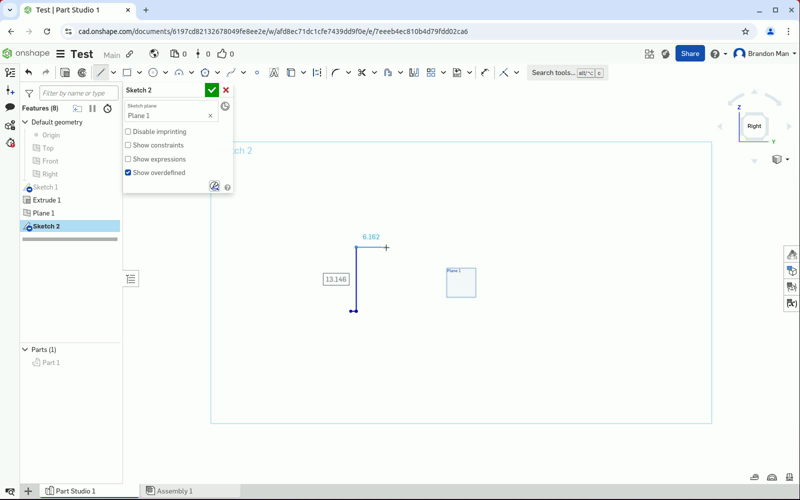
mouse_move(350, 247)
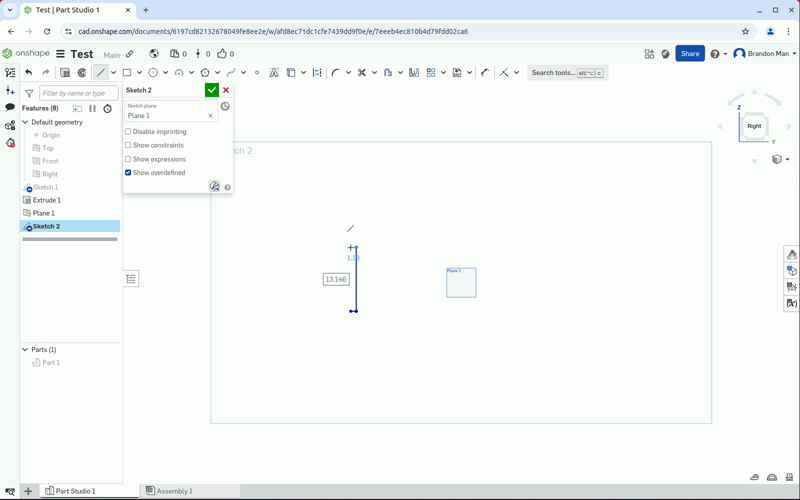
scroll(6)
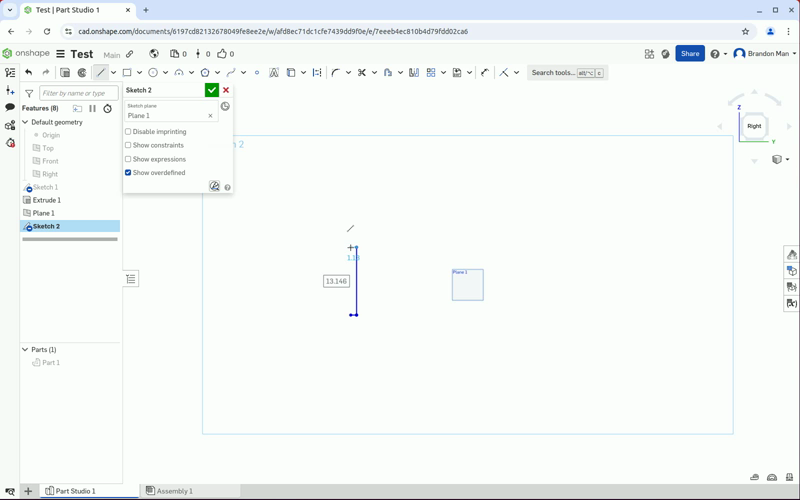
scroll(6)
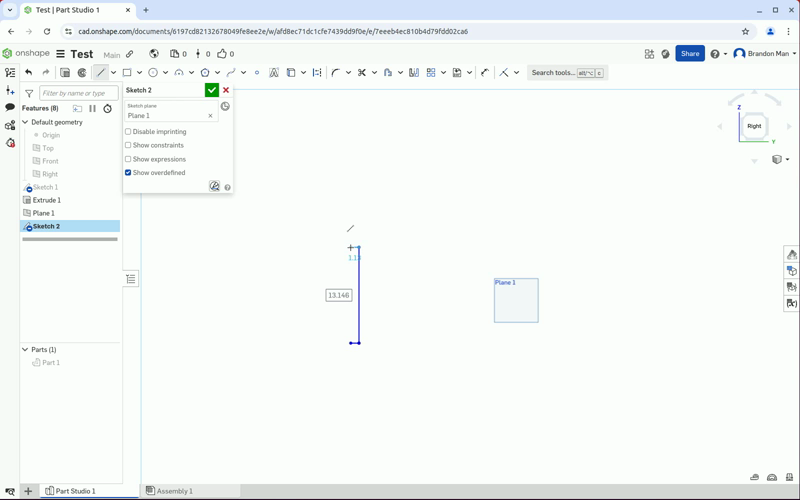
scroll(6)
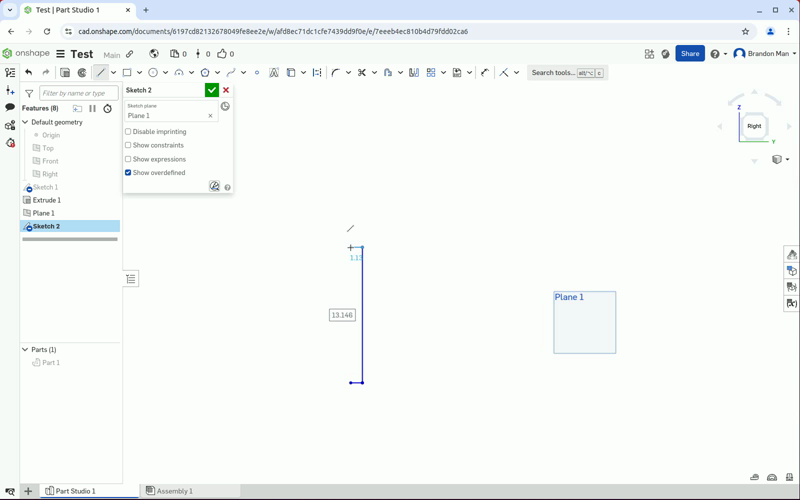
scroll(6)
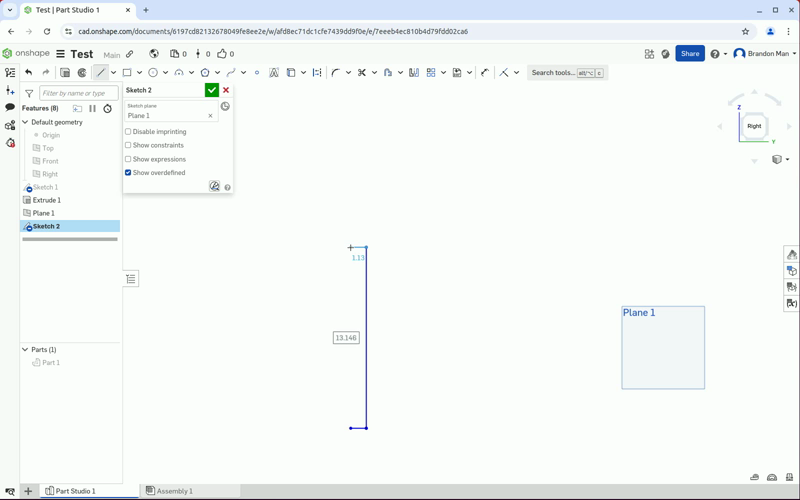
scroll(6)
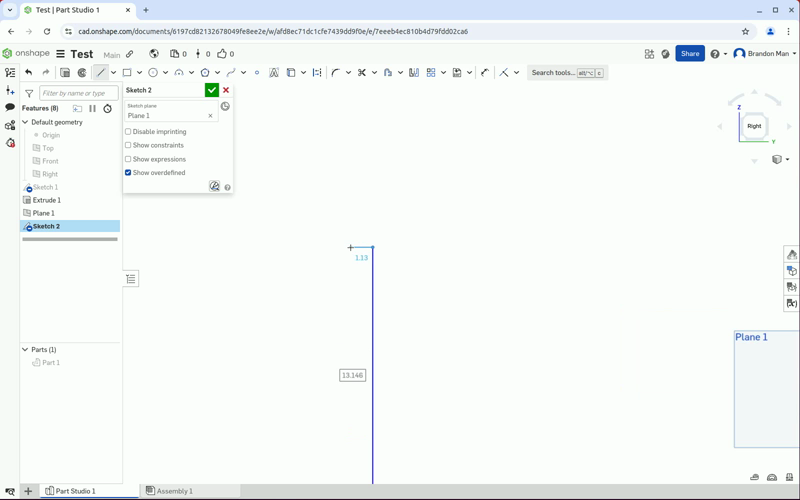
scroll(6)
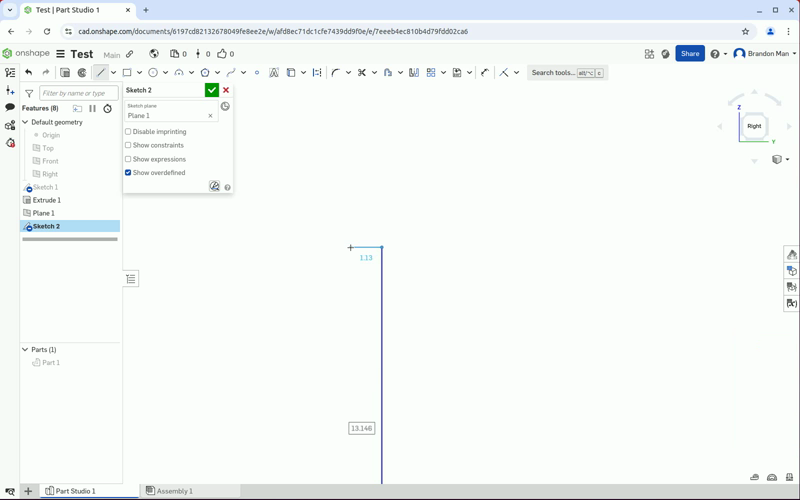
scroll(6)
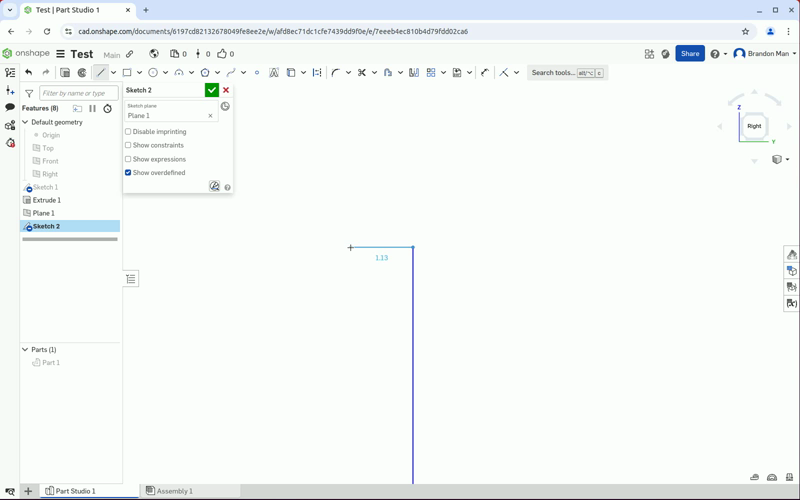
click(350, 247)
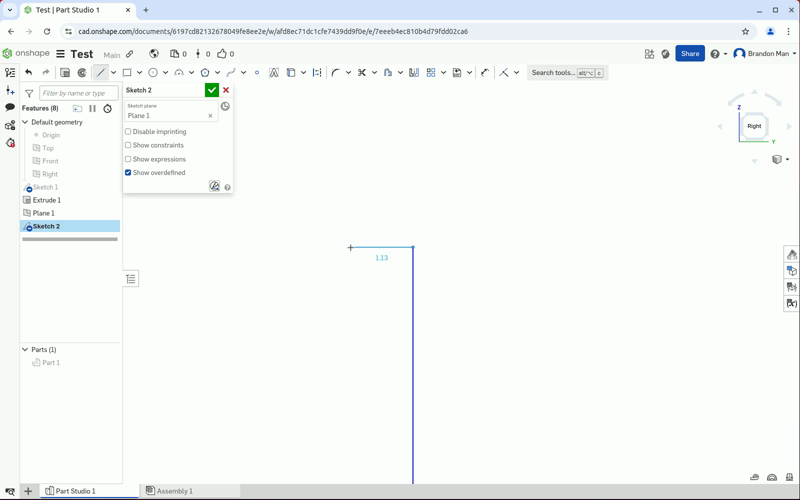
scroll(-6)
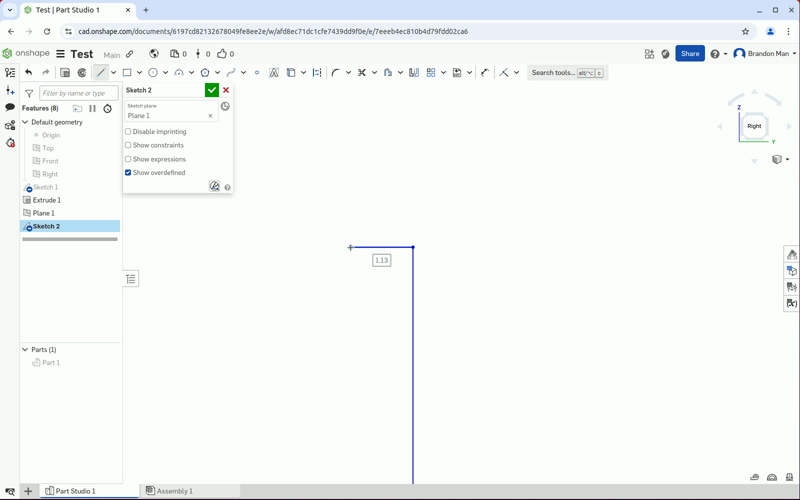
scroll(-6)
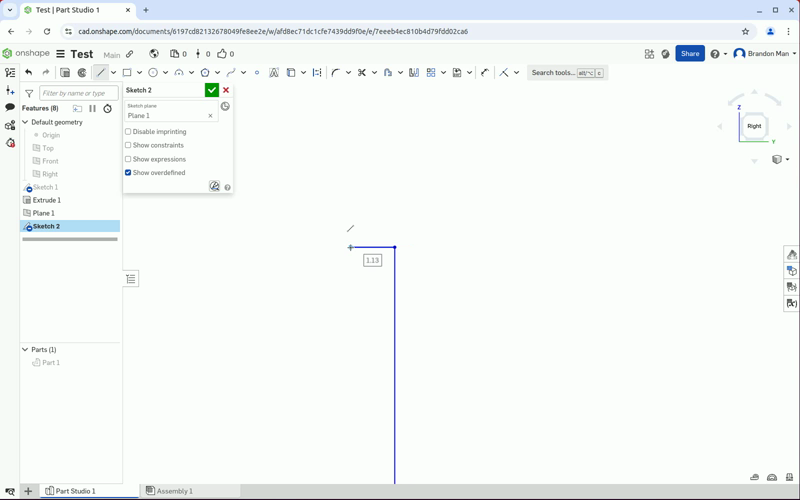
scroll(-6)
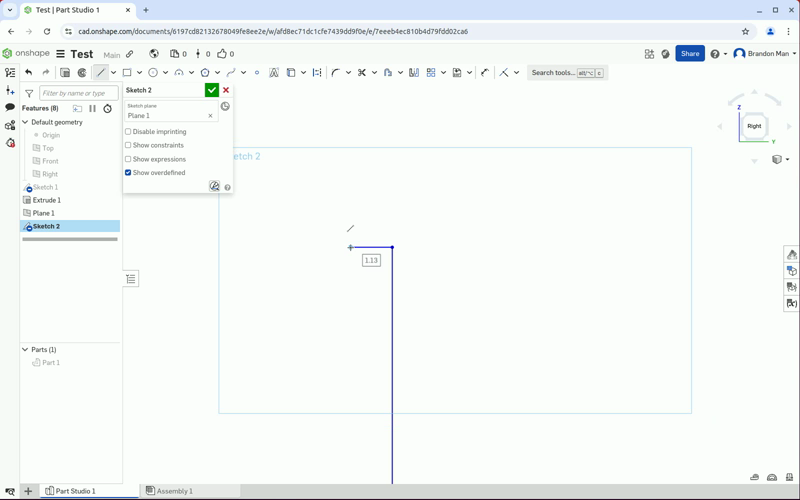
scroll(-6)
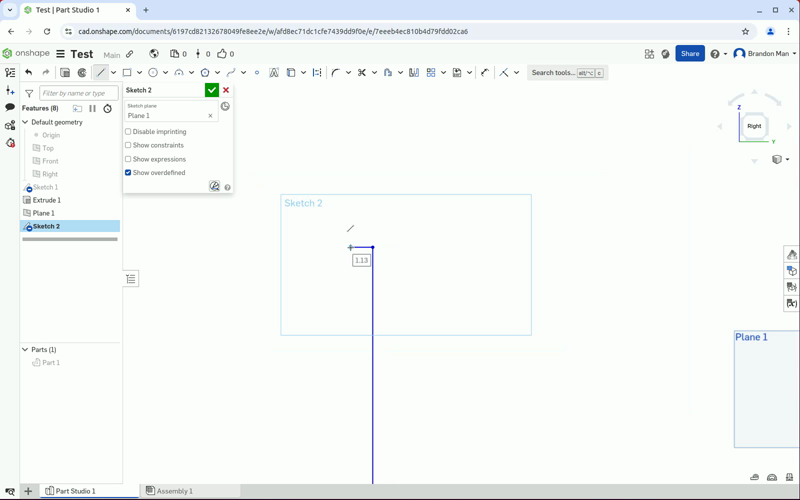
scroll(-6)
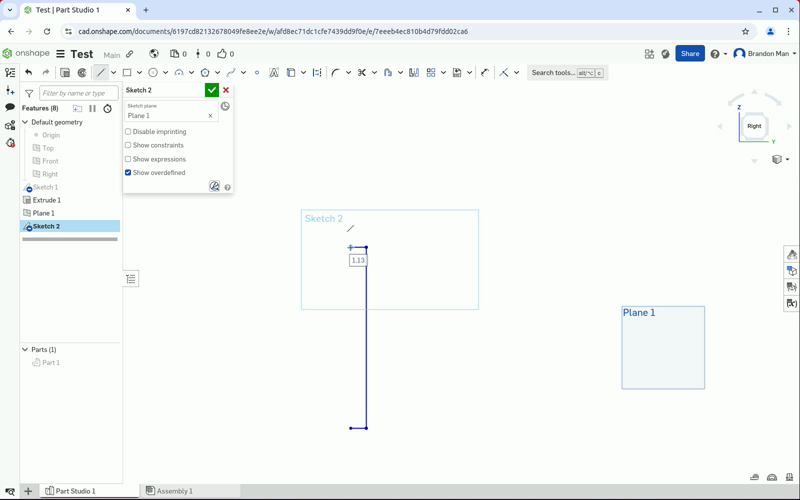
scroll(-6)
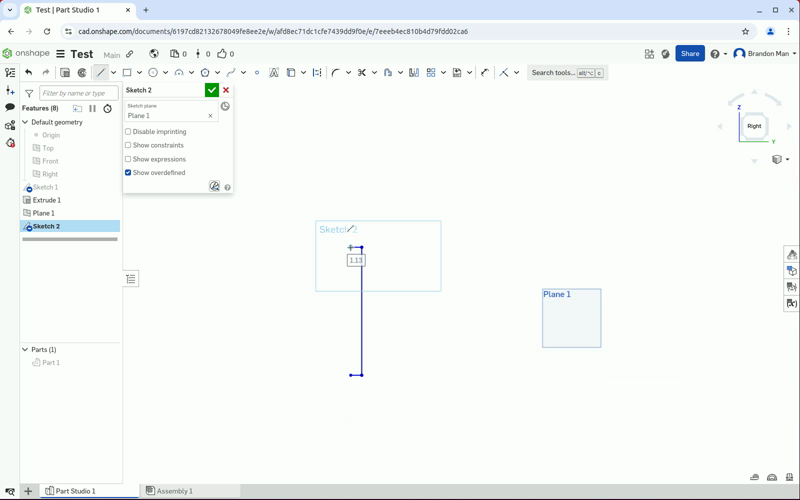
scroll(-6)
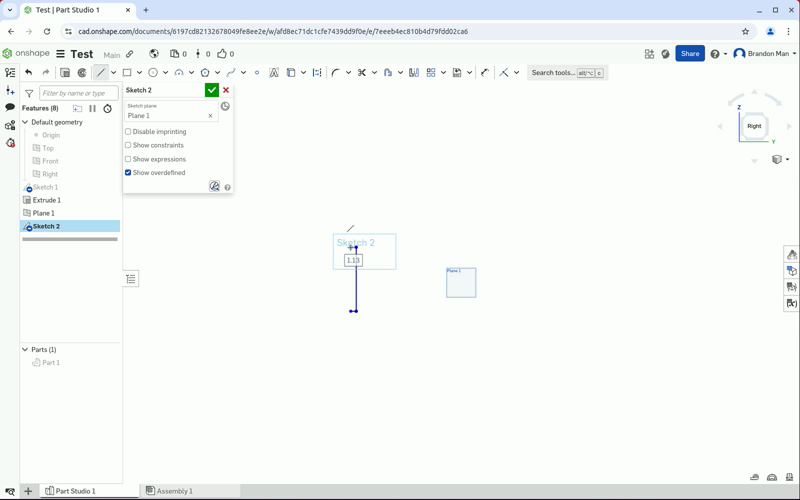
key_up(shift)
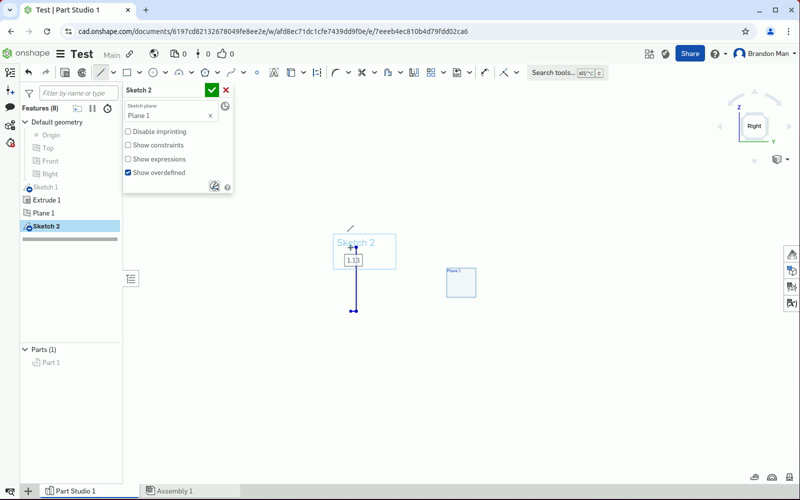
key_down(shift)
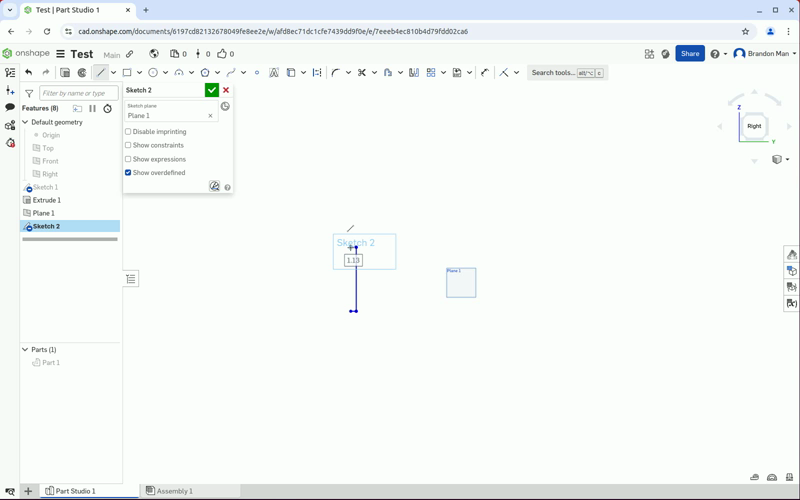
mouse_move(350, 311)
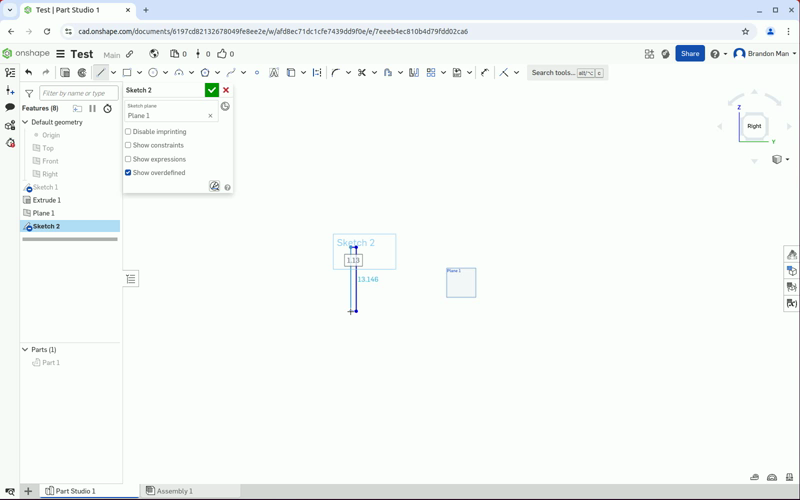
key_up(shift)
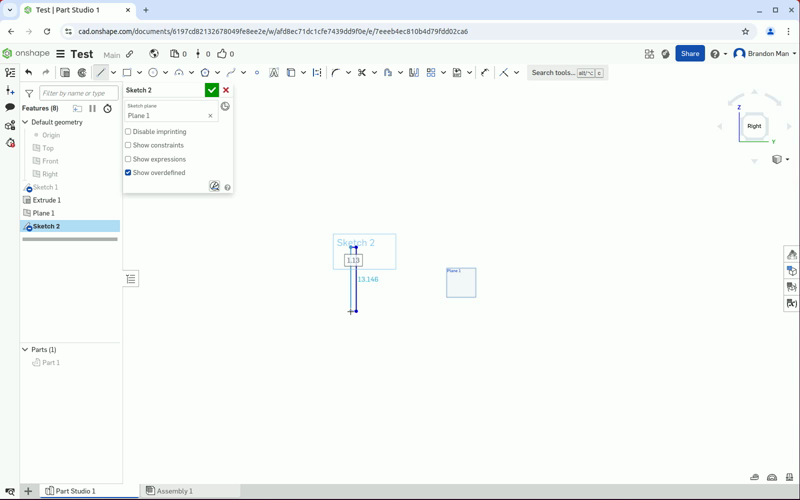
click(350, 311)
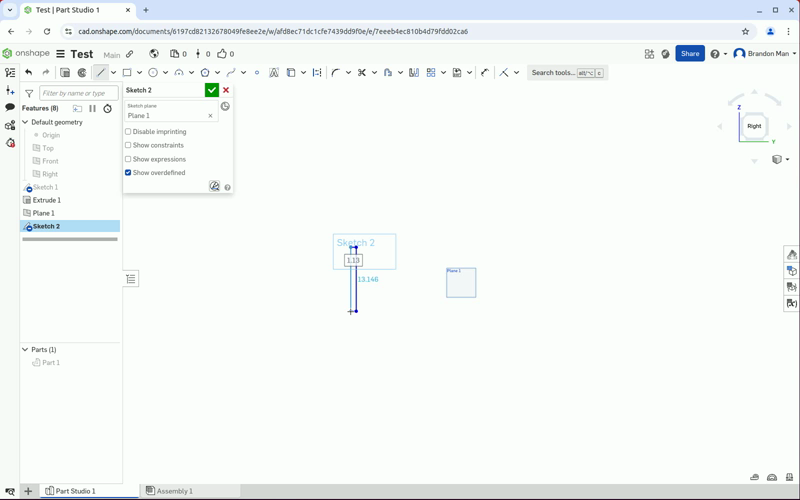
key(esc)
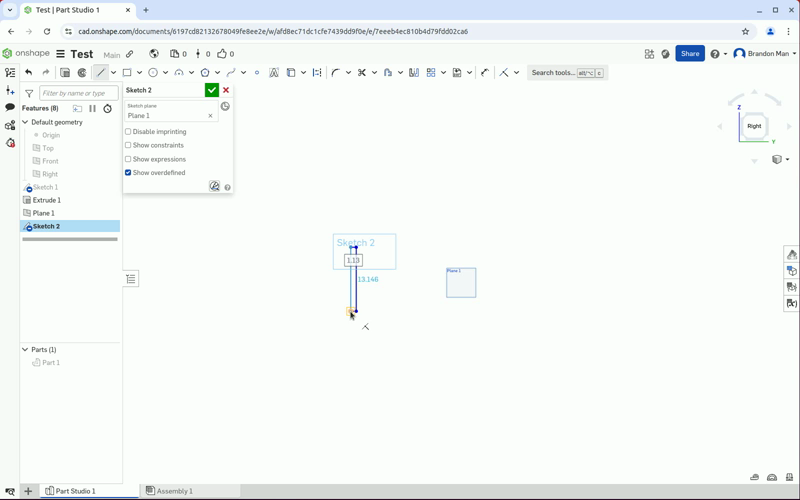
mouse_move(351, 263)
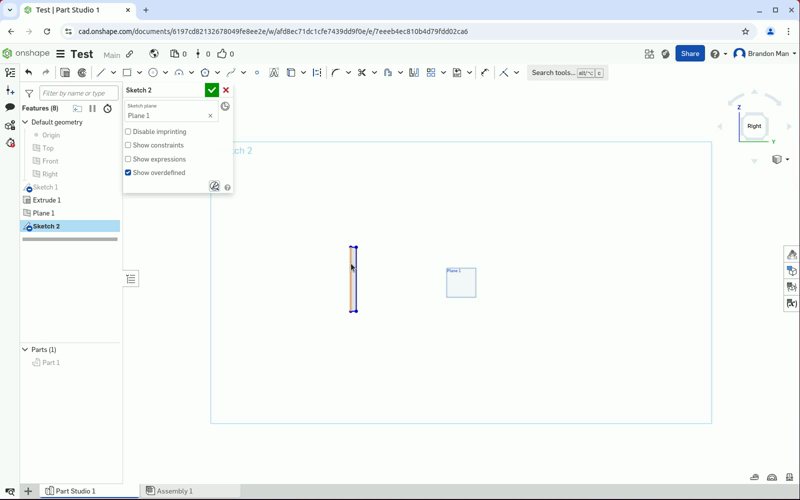
scroll(6)
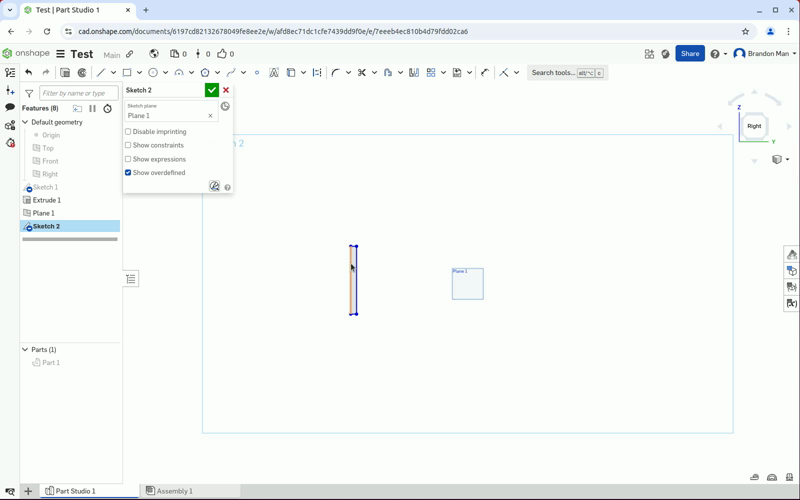
scroll(6)
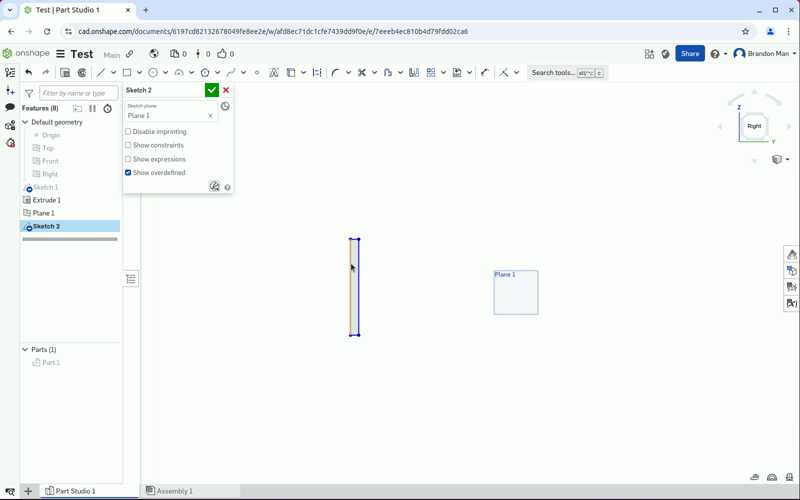
scroll(6)
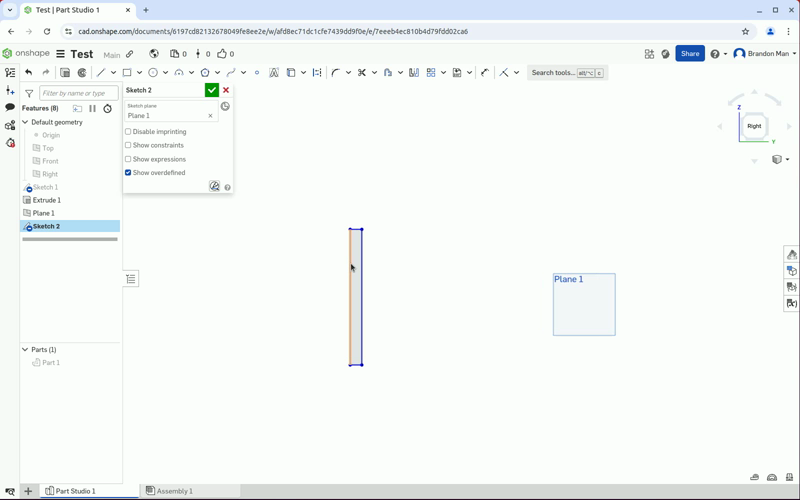
scroll(6)
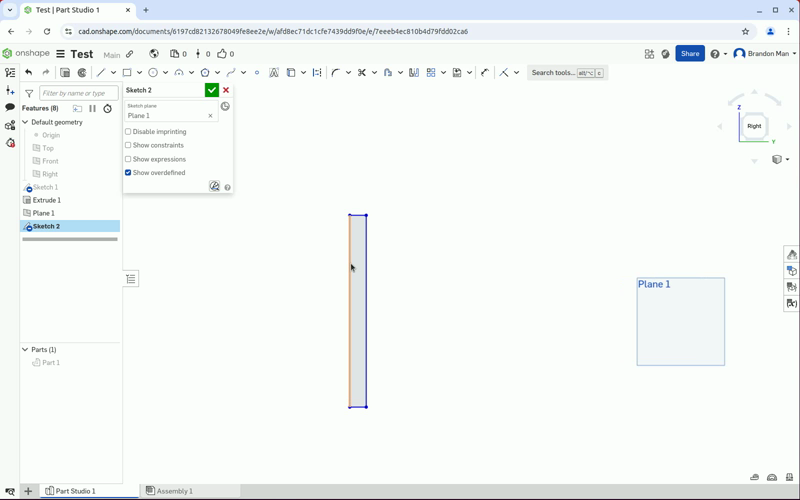
scroll(6)
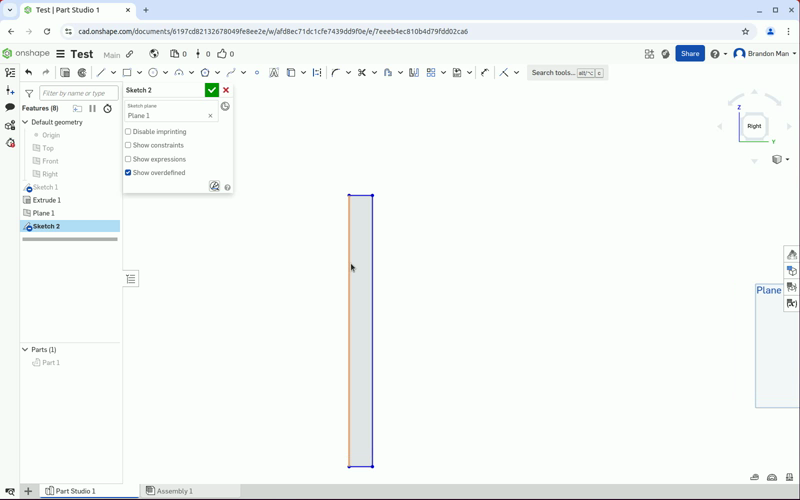
scroll(6)
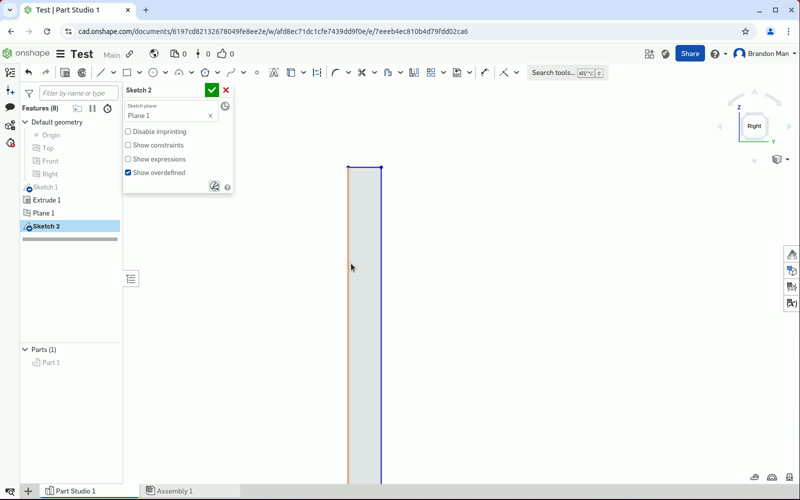
scroll(6)
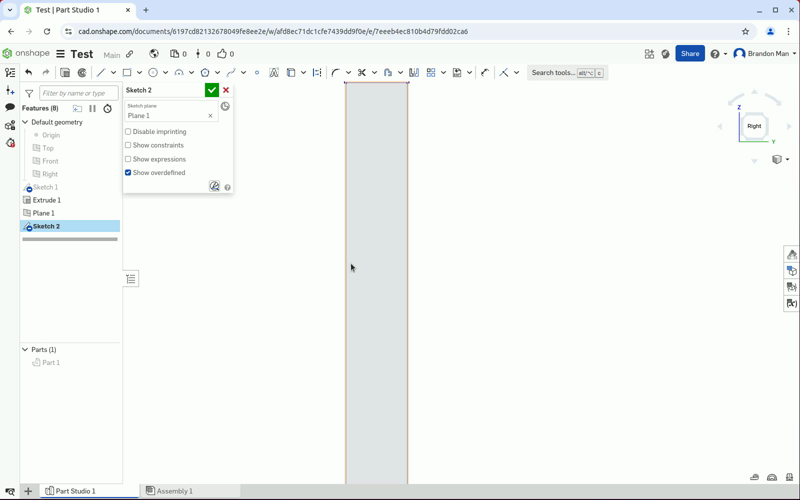
click(351, 263)
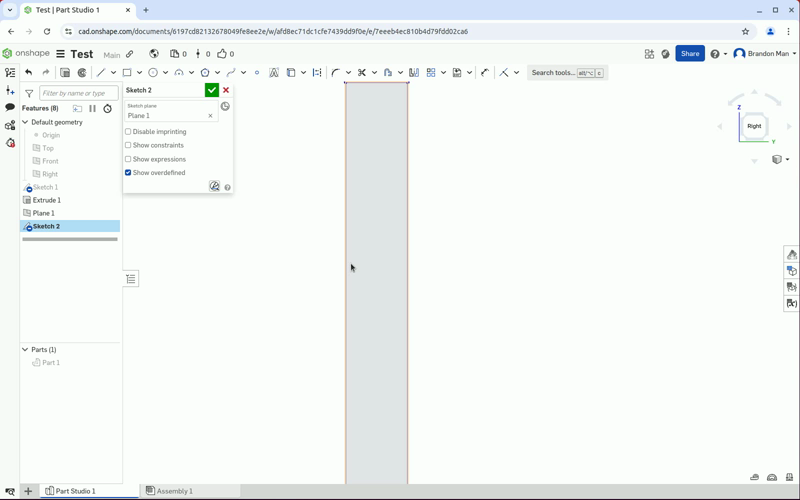
scroll(-6)
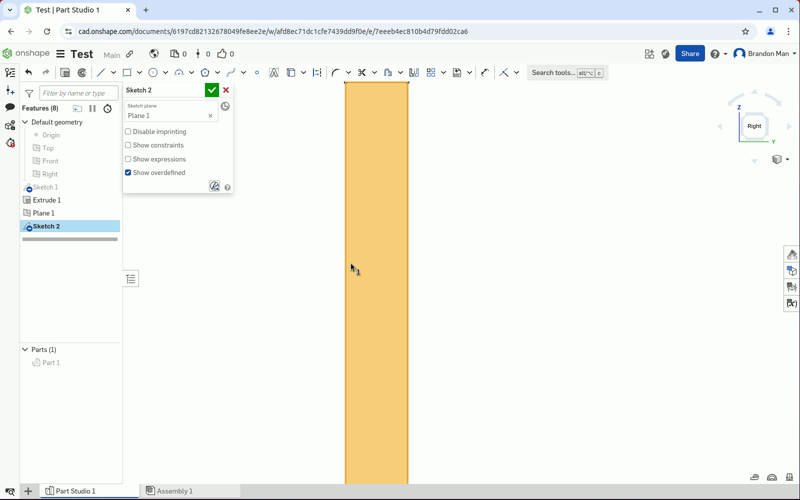
scroll(-6)
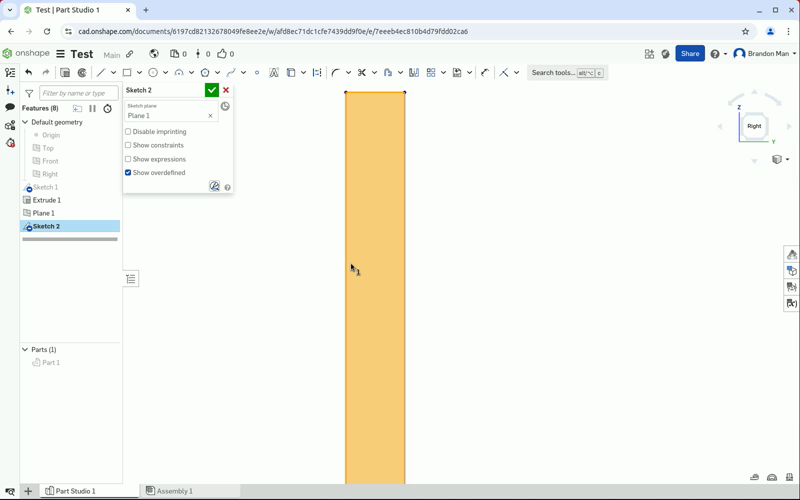
scroll(-6)
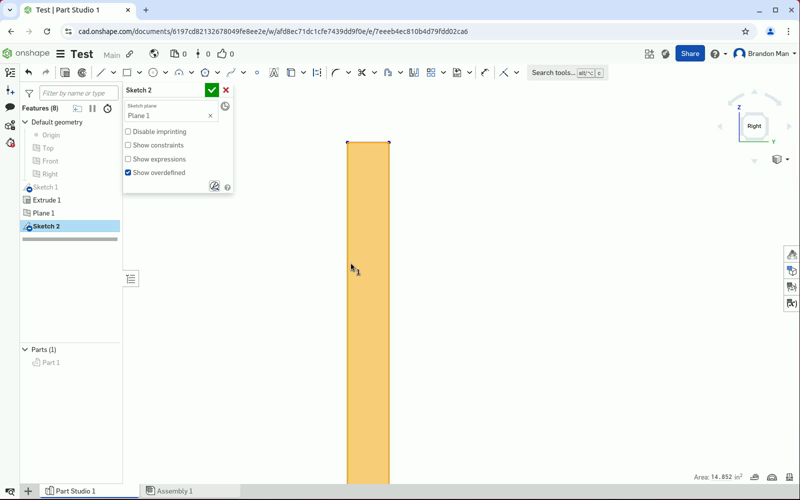
scroll(-6)
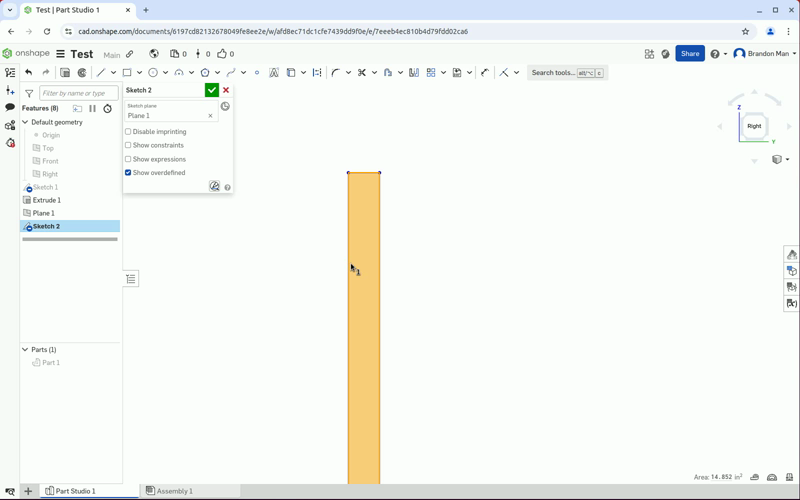
scroll(-6)
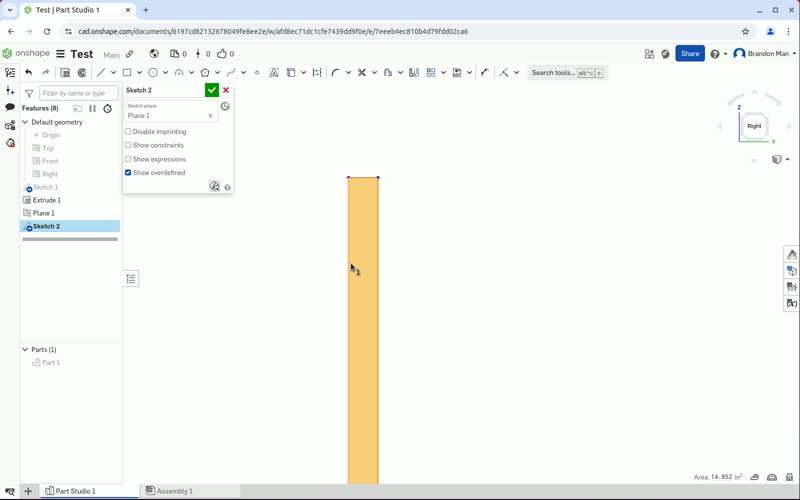
scroll(-6)
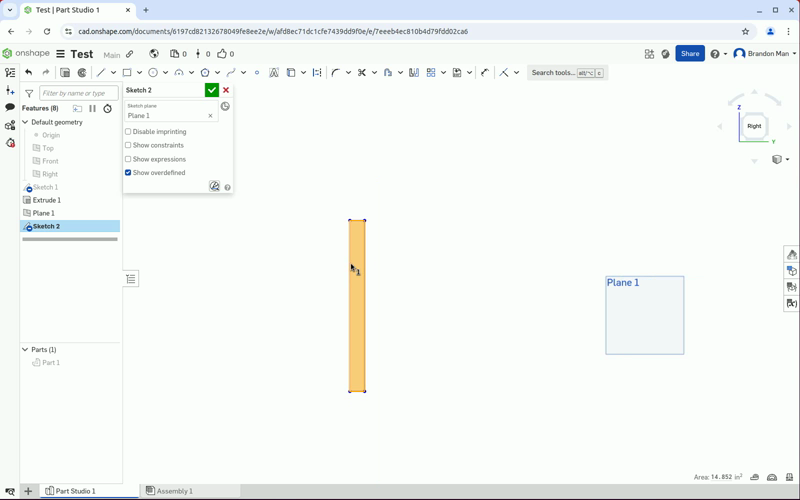
scroll(-6)
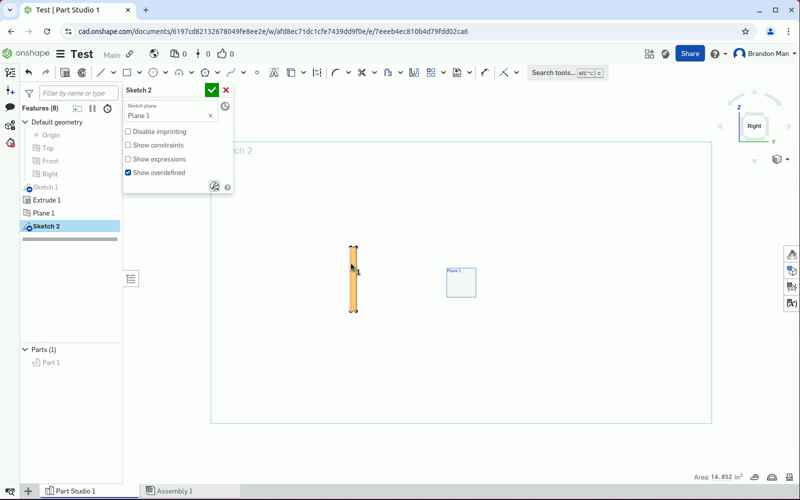
mouse_move(73, 352)
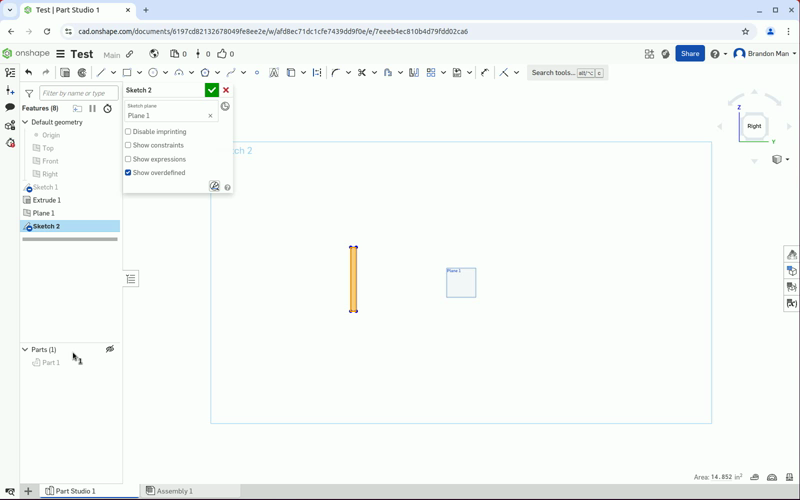
key(shift+y)
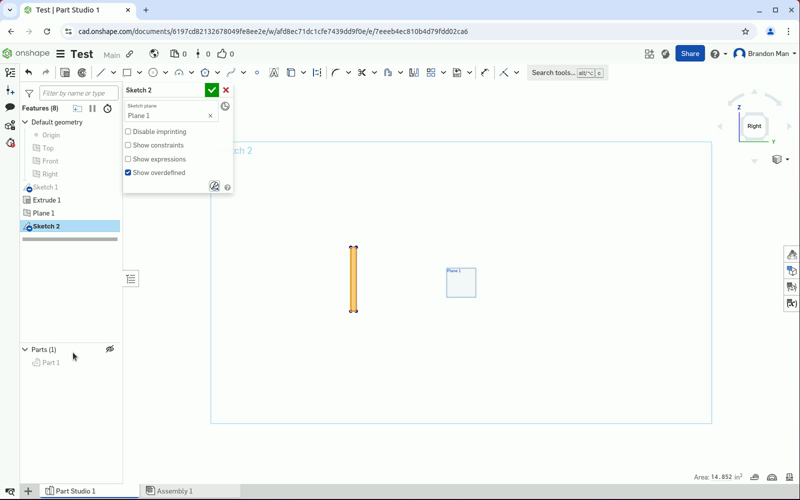
key(shift+e)
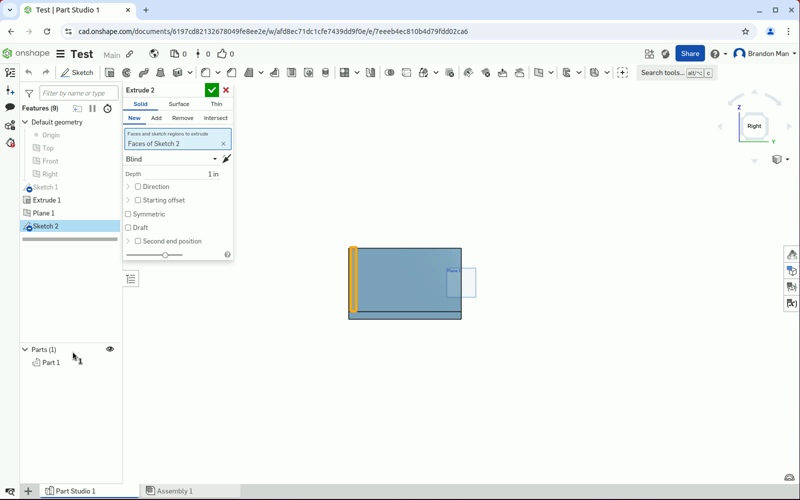
mouse_move(143, 106)
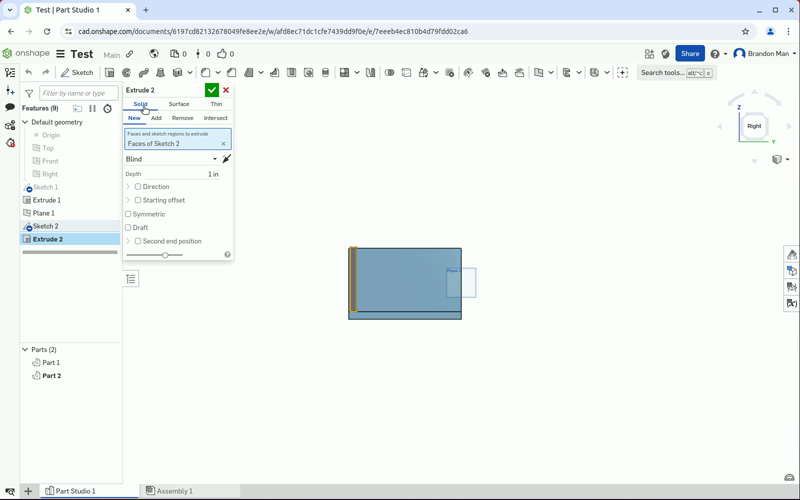
click(143, 106)
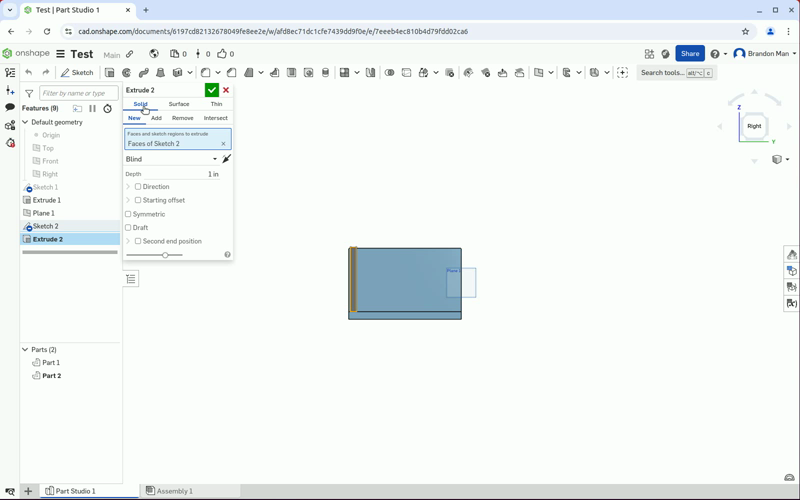
mouse_move(137, 120)
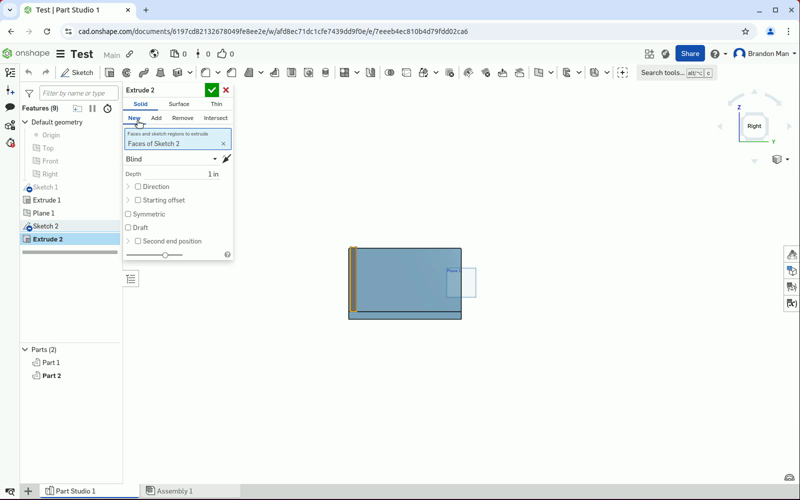
click(137, 120)
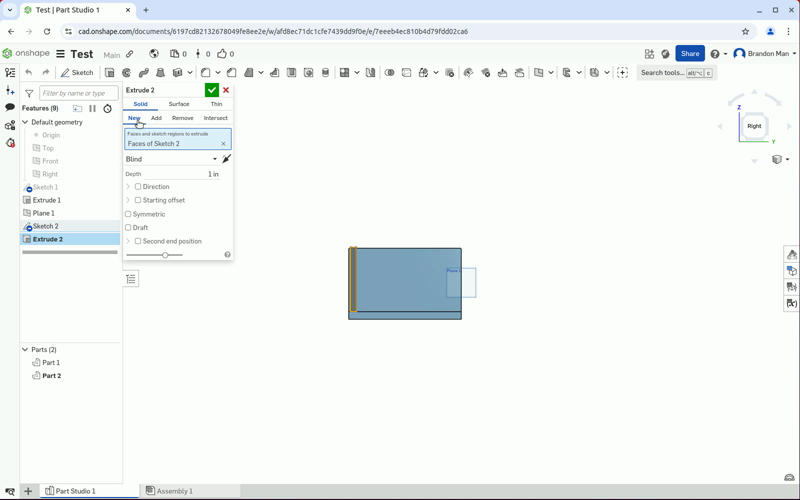
key(tab, 4)
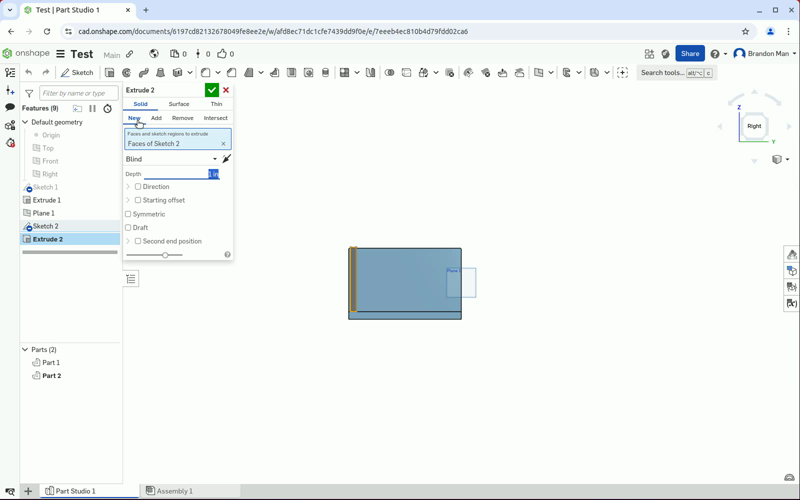
text(12.758)
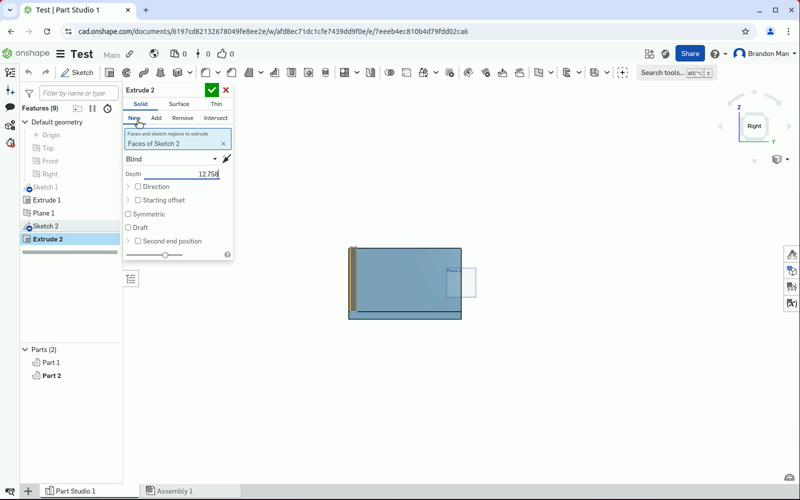
key(enter)
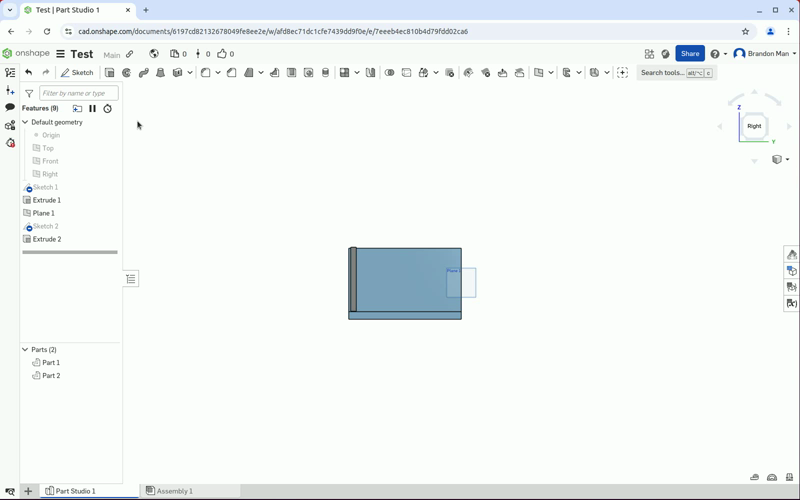
key(shift+h)
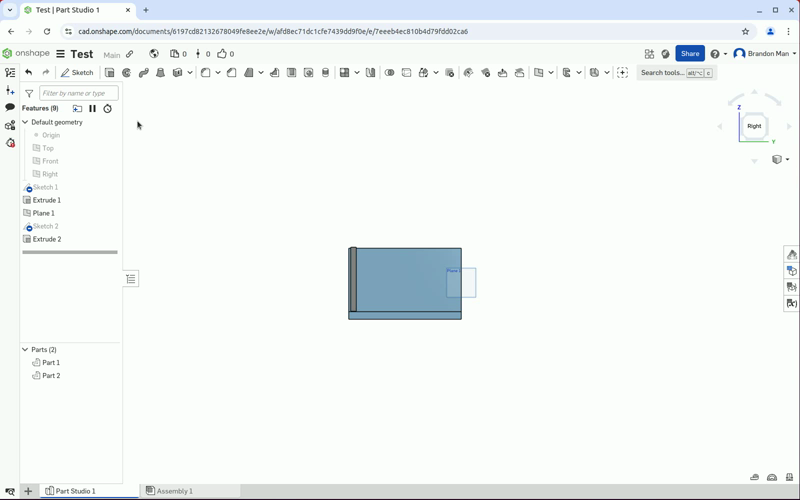
key(shift+h)
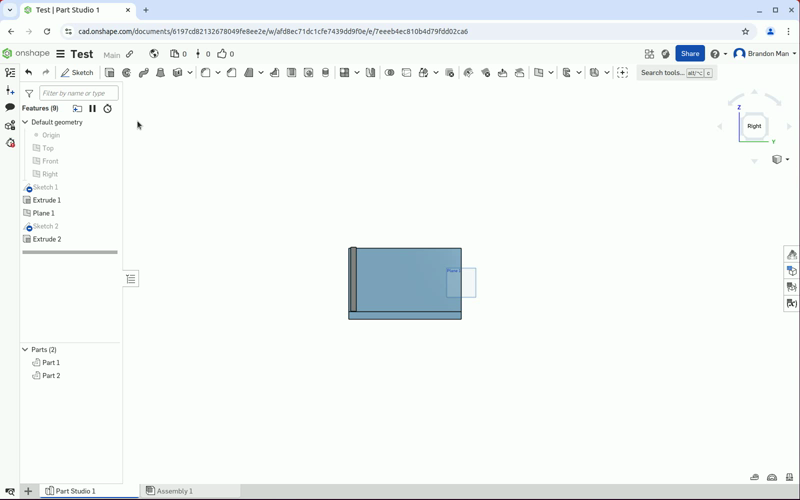
mouse_move(73, 189)
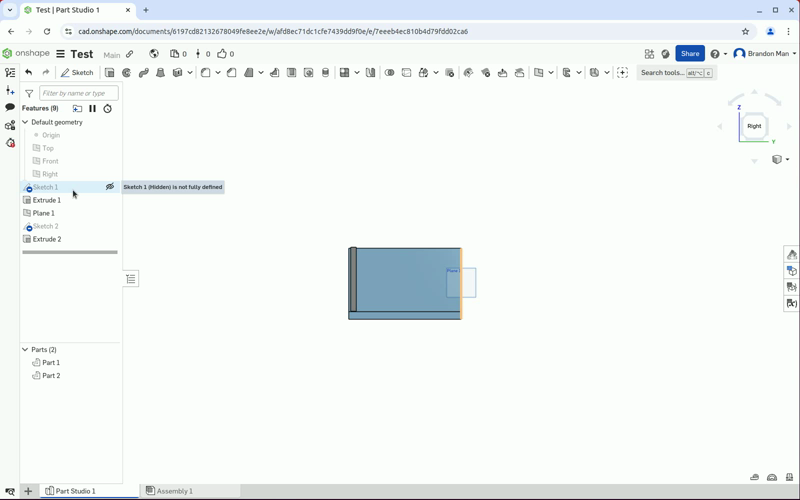
click(73, 189)
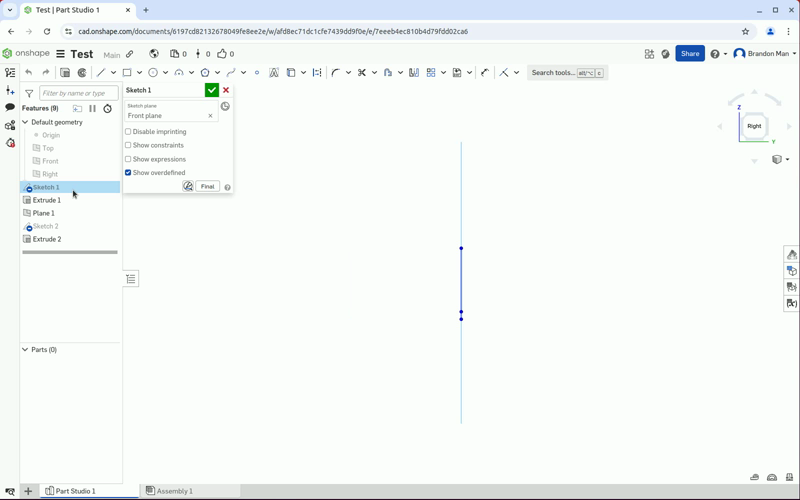
mouse_move(229, 92)
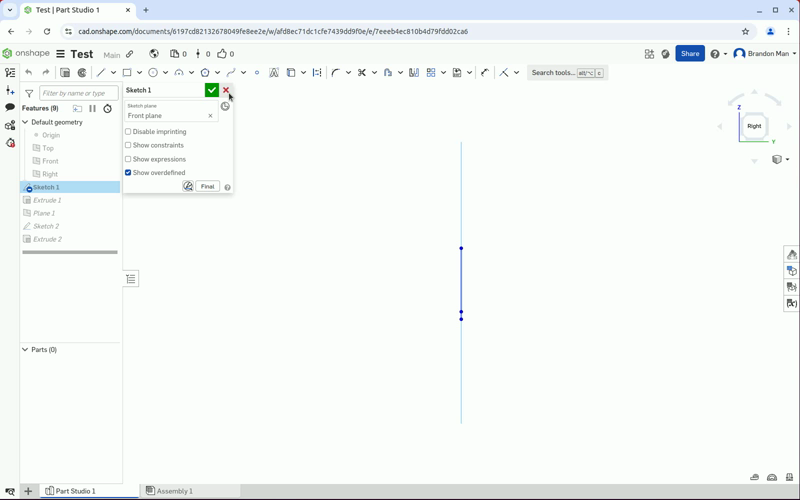
click(229, 92)
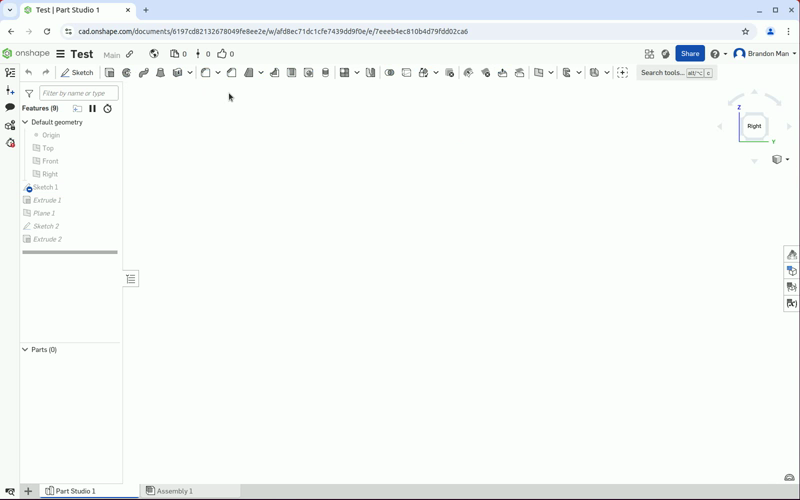
key(shift+s)
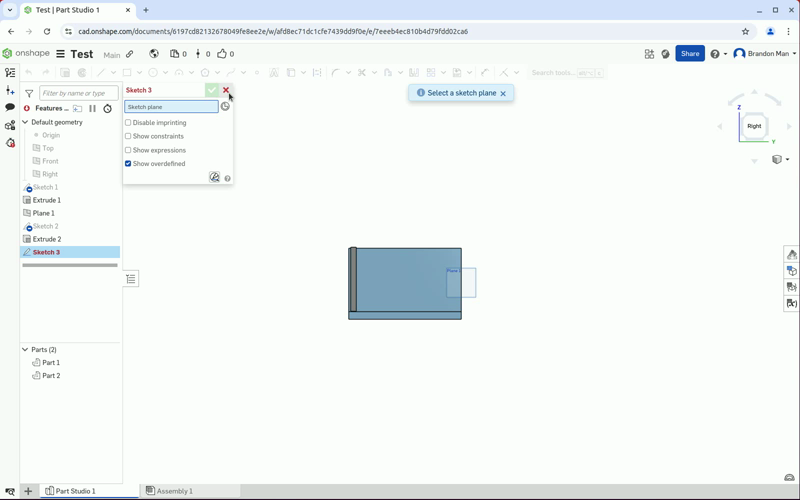
mouse_move(73, 215)
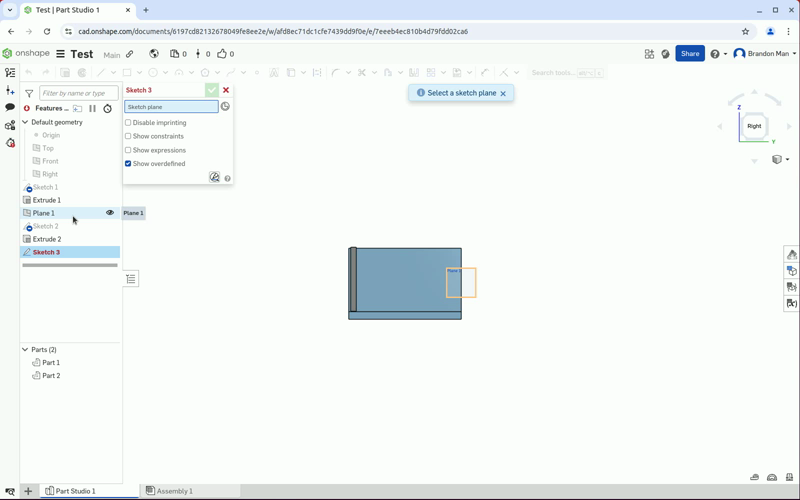
click(73, 215)
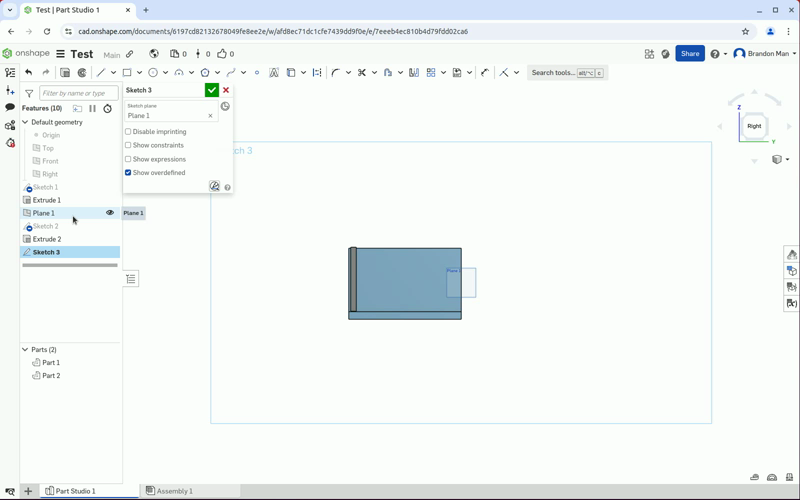
mouse_move(73, 352)
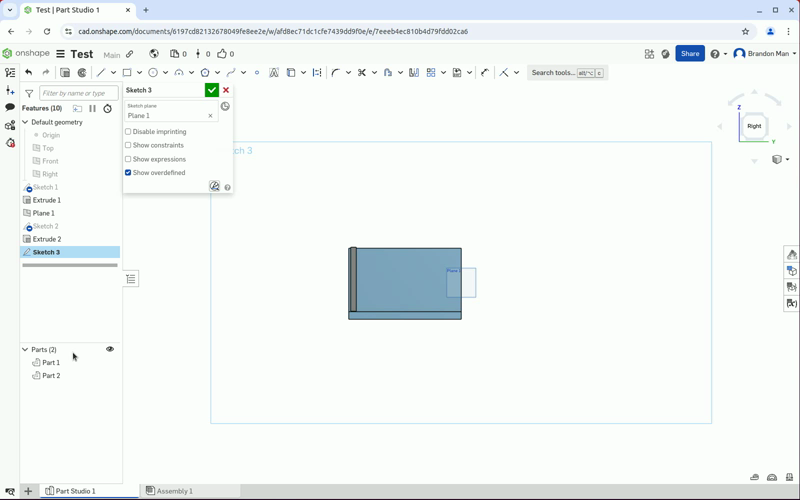
key(y)
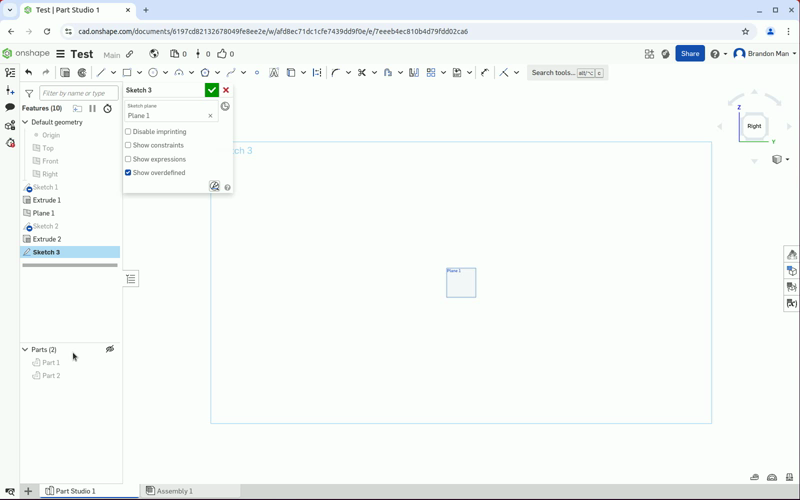
key(l)
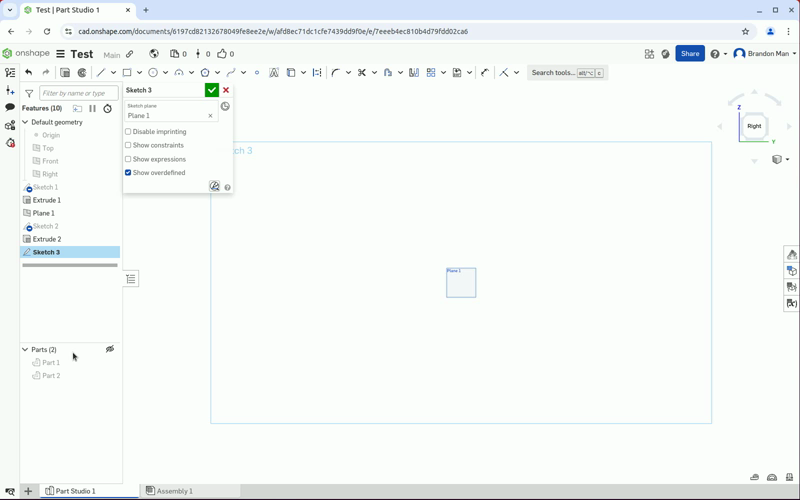
key_down(shift)
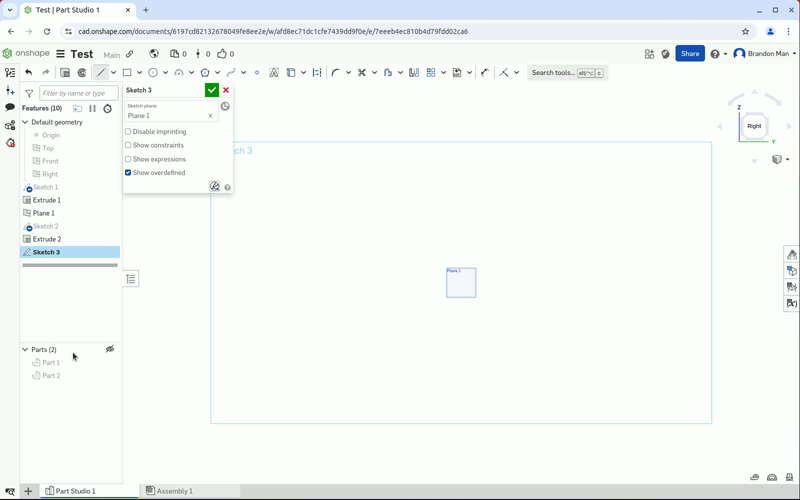
mouse_move(452, 311)
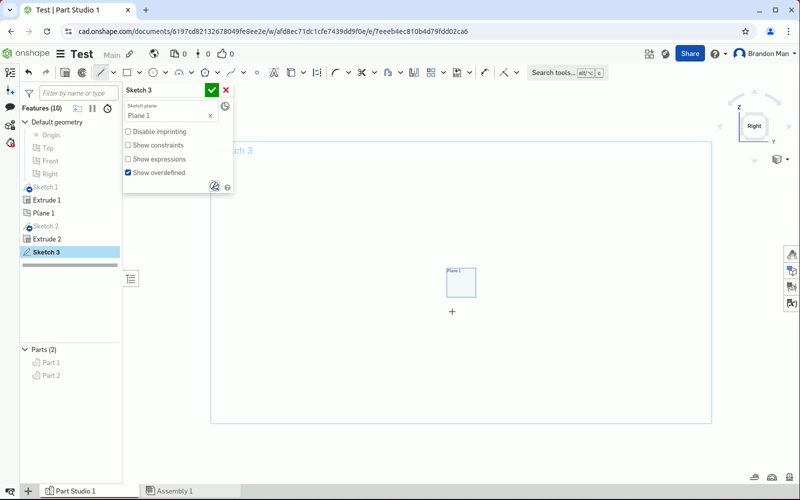
click(452, 311)
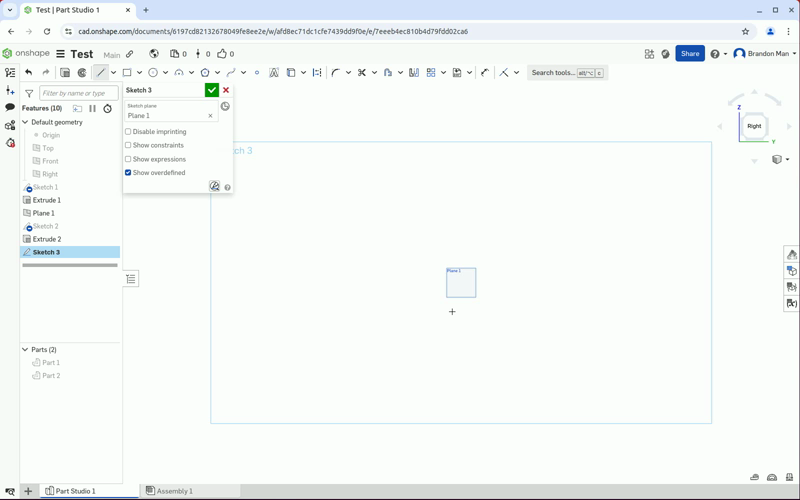
key_up(shift)
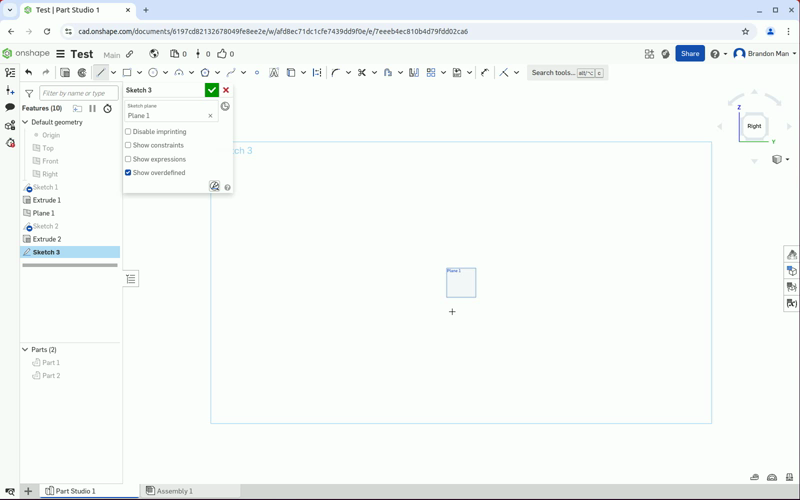
key_down(shift)
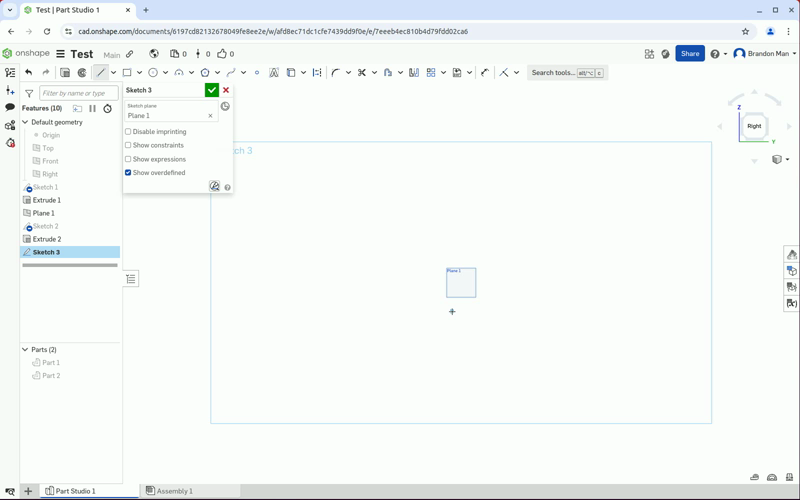
mouse_move(482, 311)
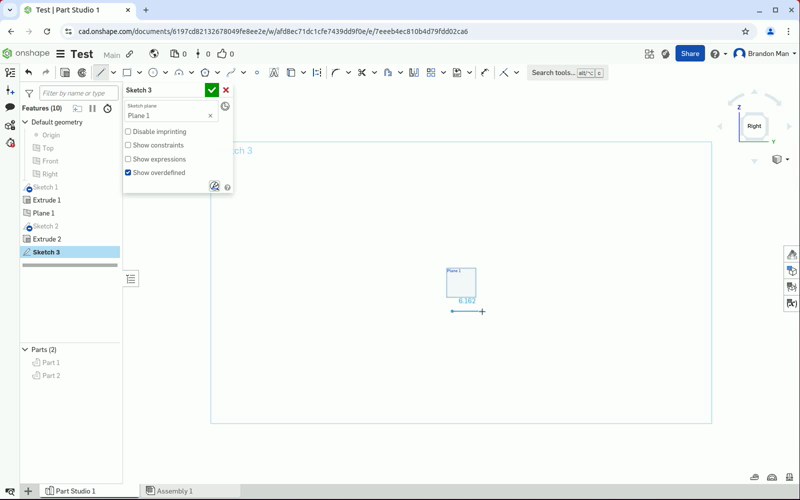
mouse_move(457, 311)
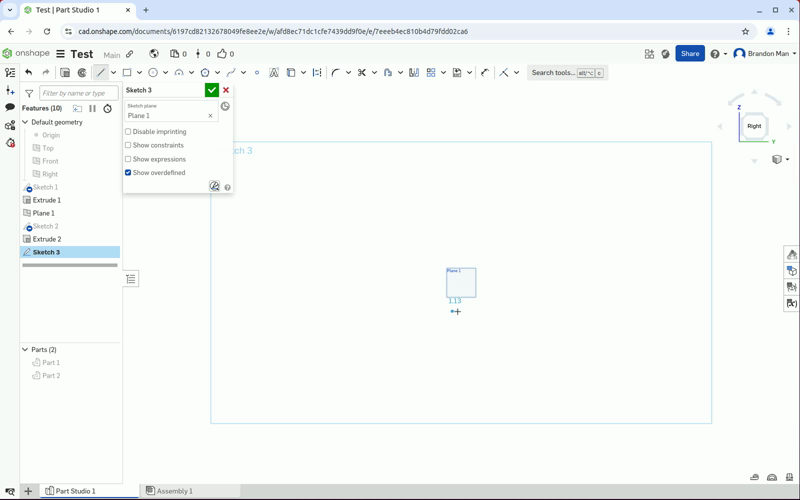
scroll(6)
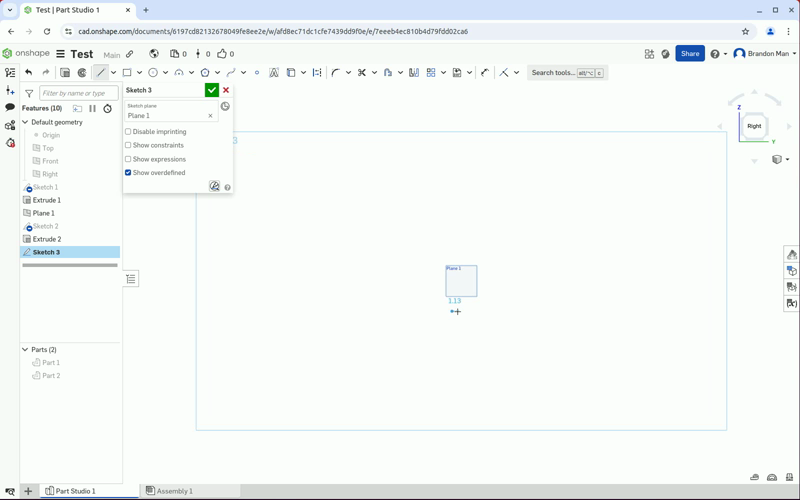
scroll(6)
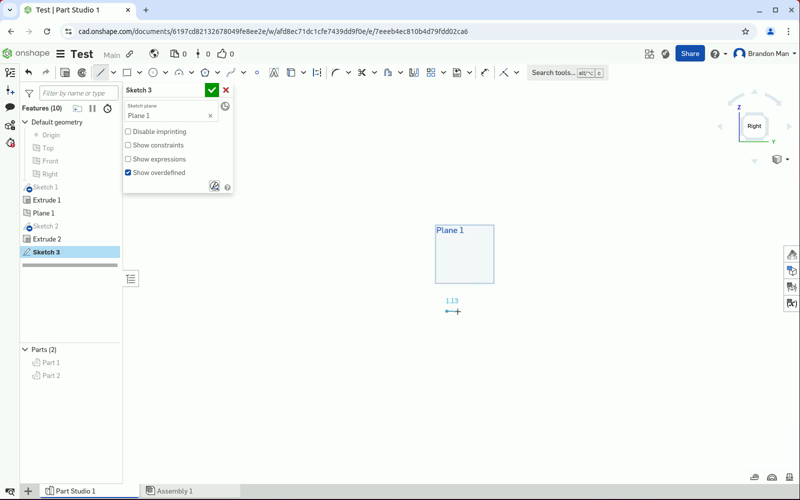
scroll(6)
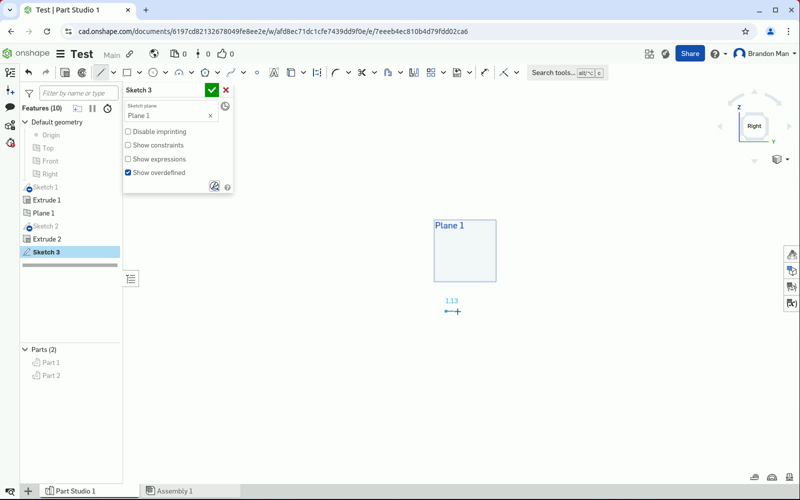
scroll(6)
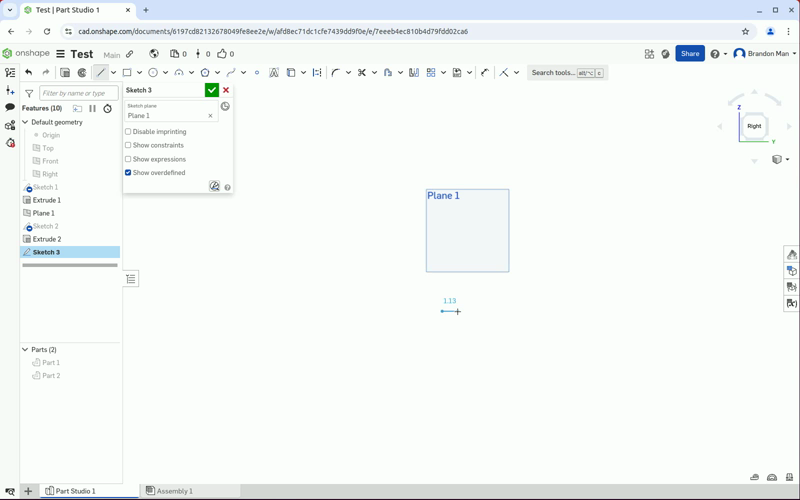
scroll(6)
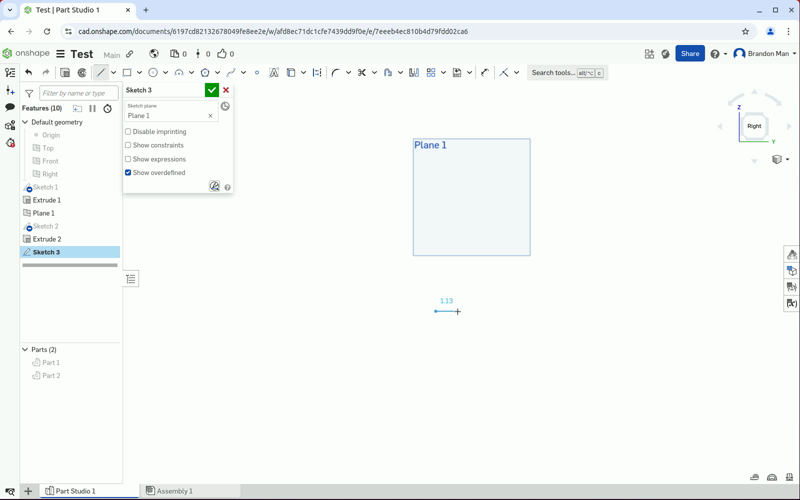
scroll(6)
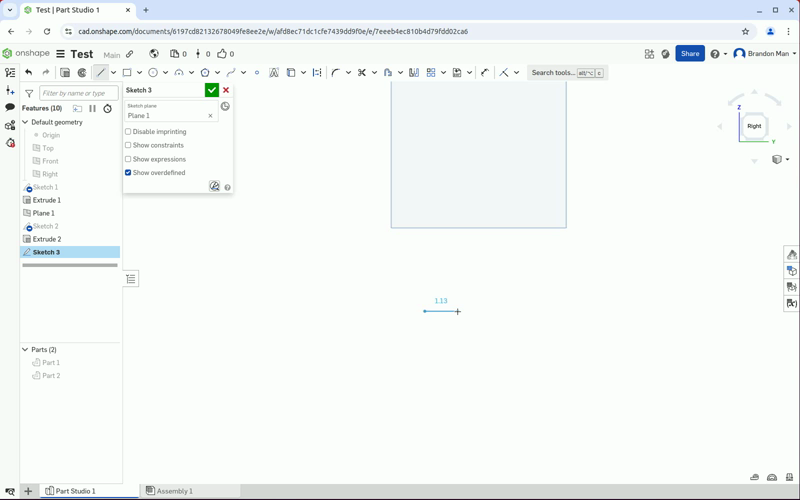
scroll(6)
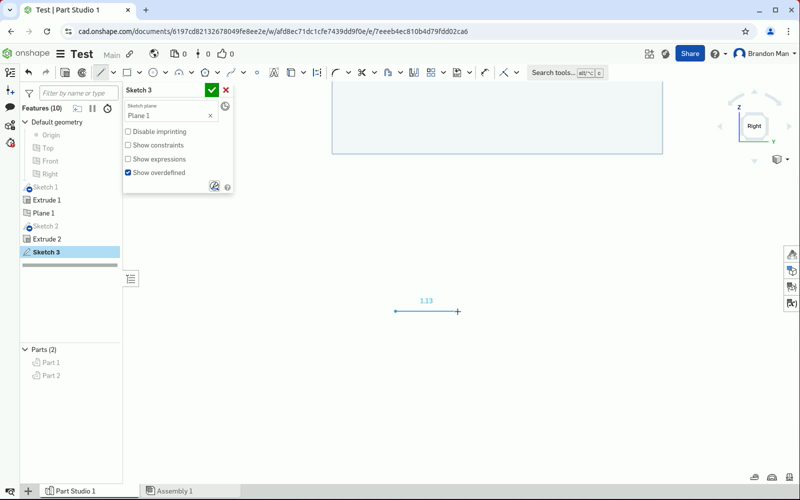
click(457, 311)
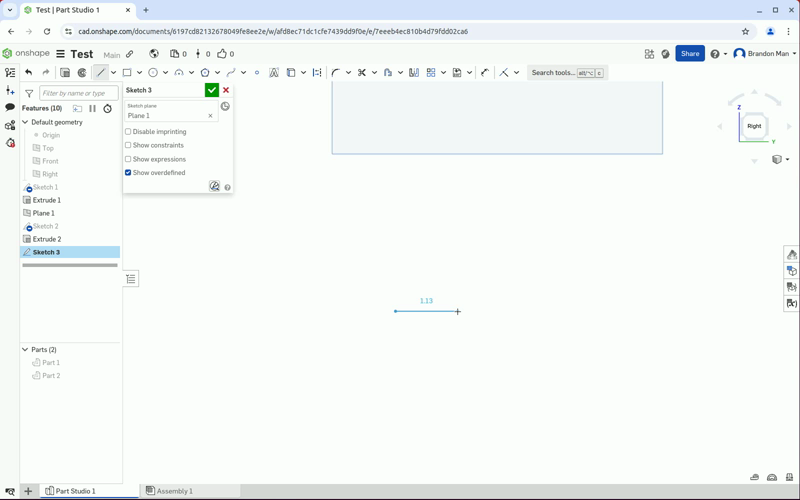
scroll(-6)
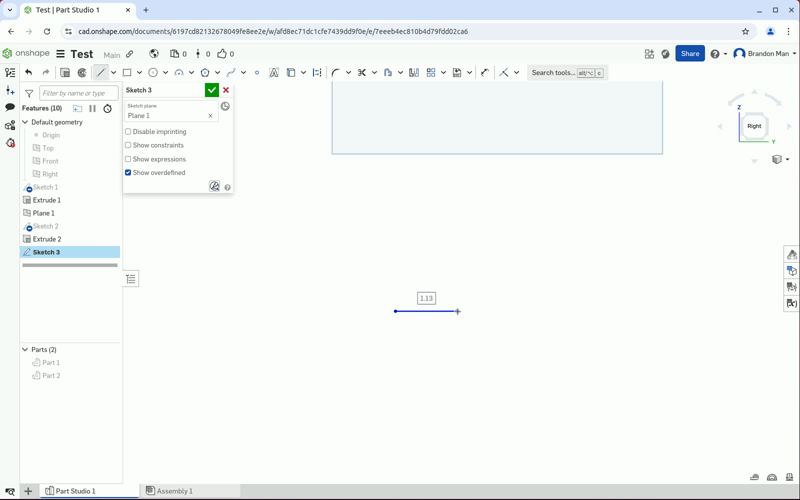
scroll(-6)
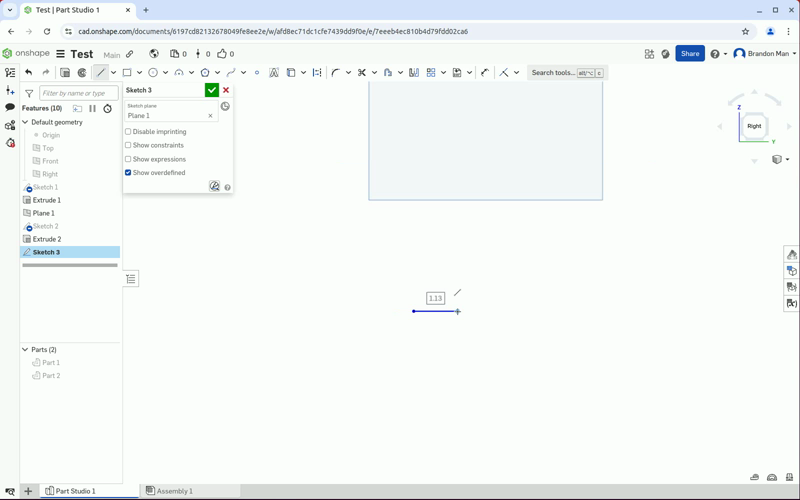
scroll(-6)
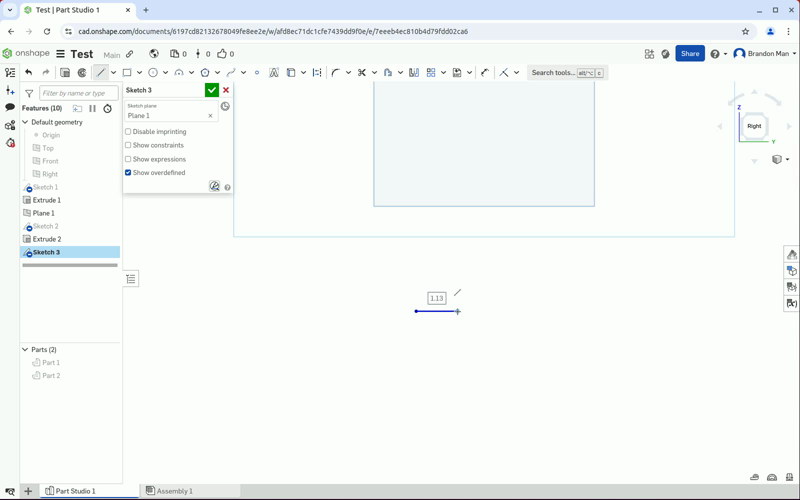
scroll(-6)
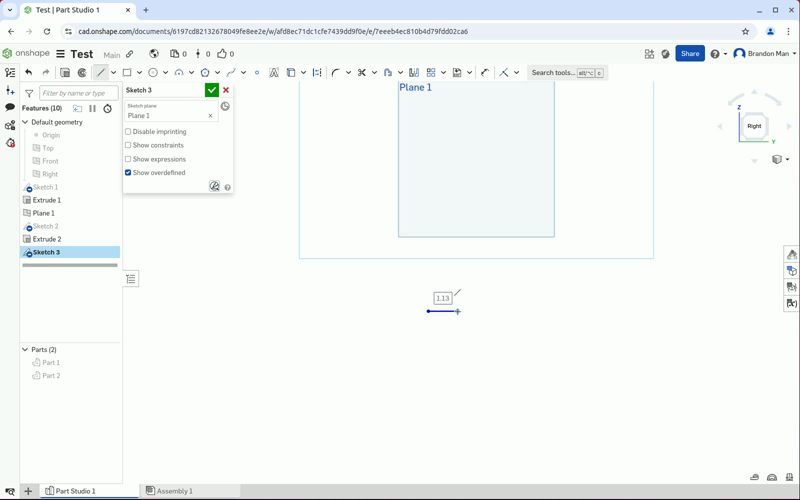
scroll(-6)
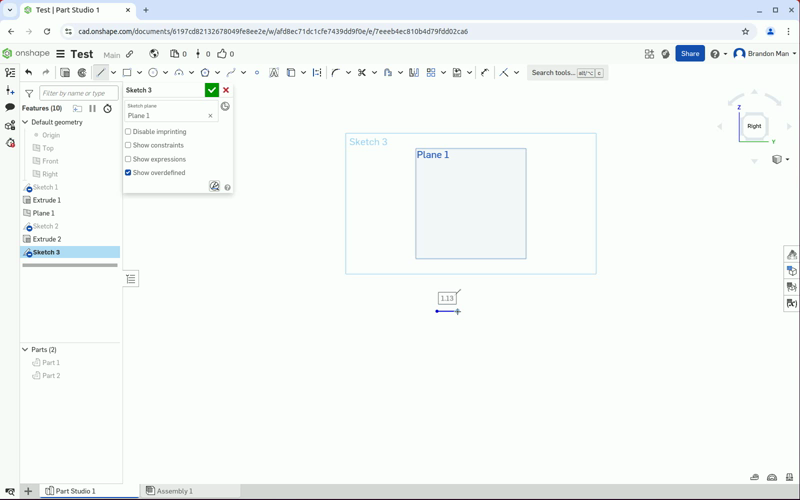
scroll(-6)
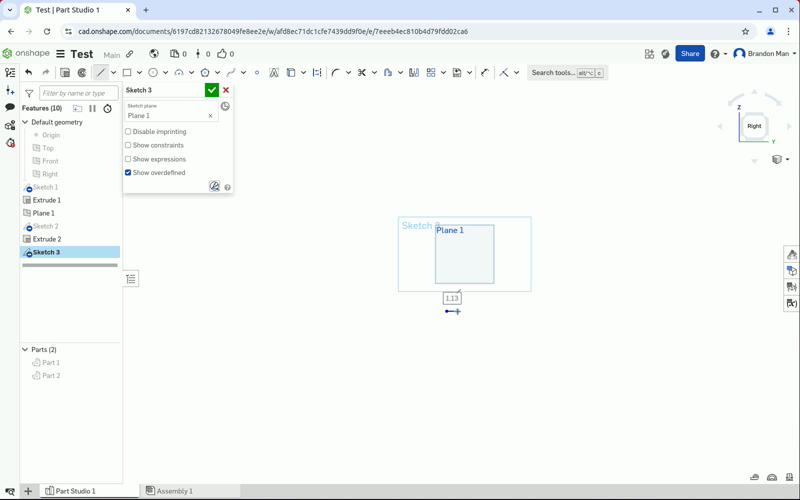
scroll(-6)
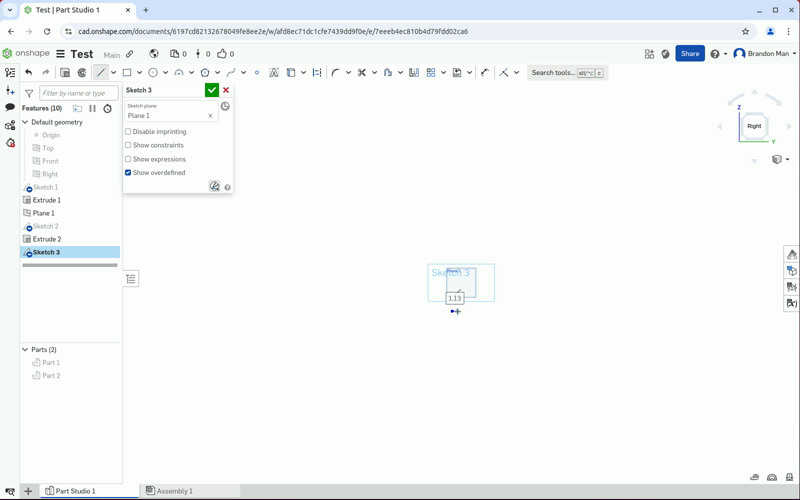
key_up(shift)
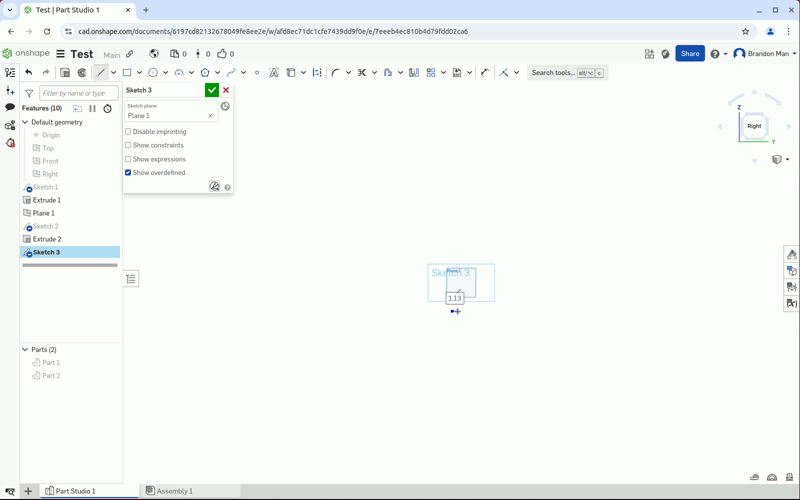
key_down(shift)
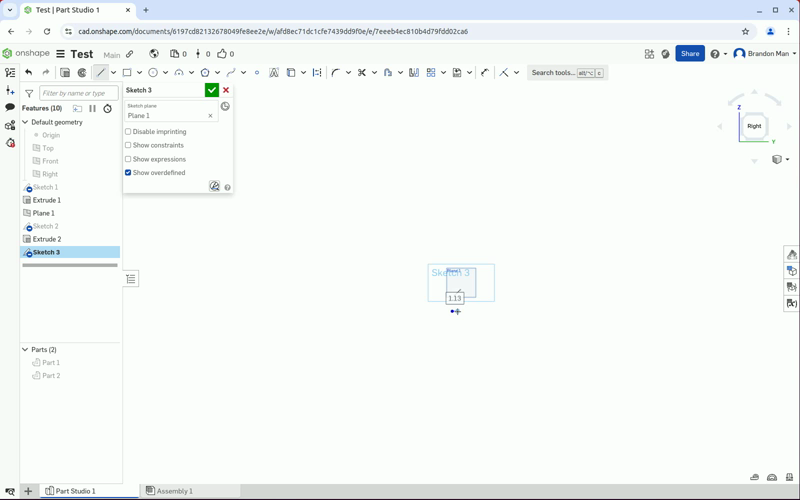
mouse_move(457, 247)
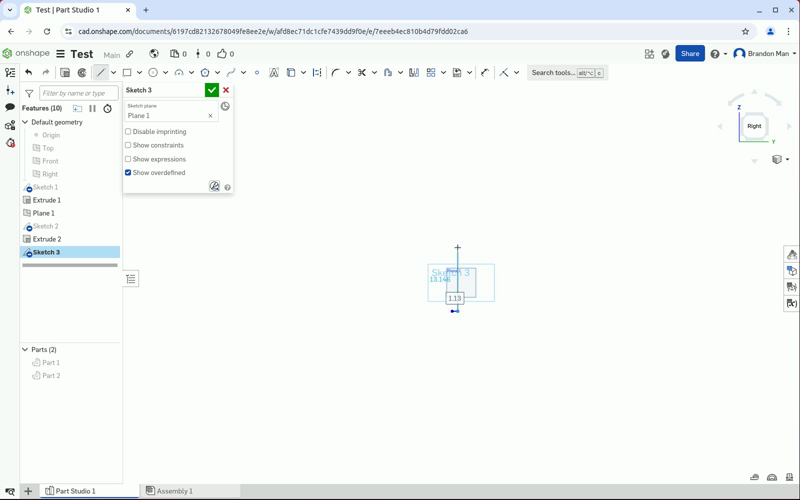
click(457, 247)
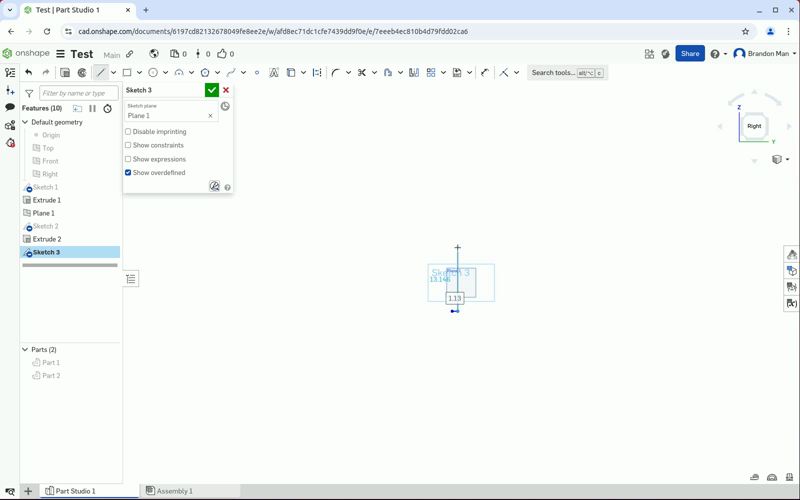
key_up(shift)
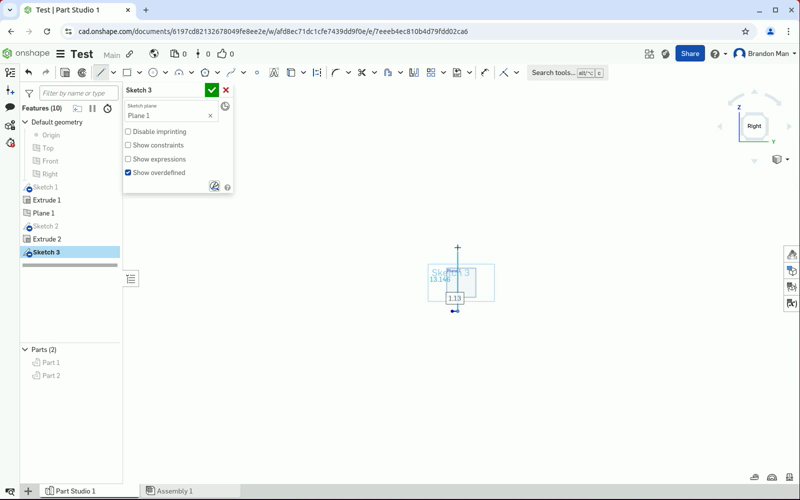
key_down(shift)
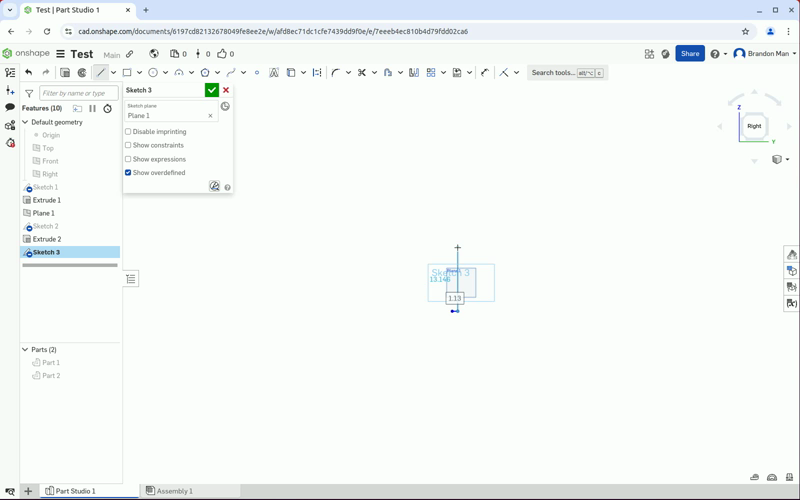
mouse_move(487, 247)
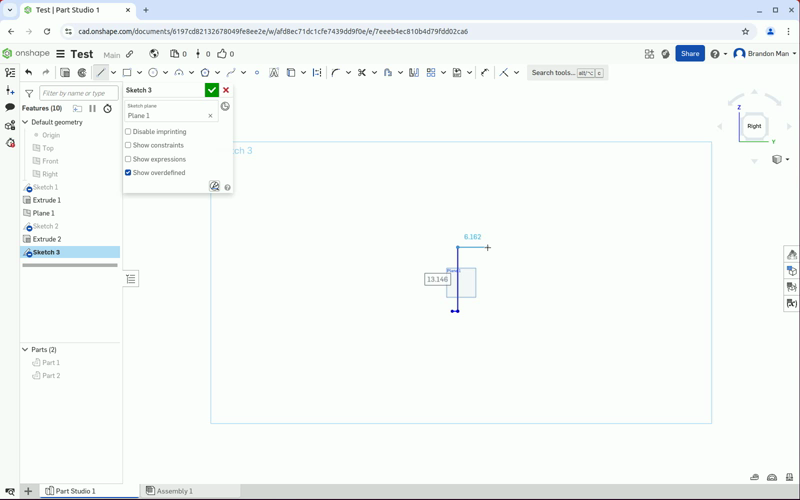
mouse_move(452, 247)
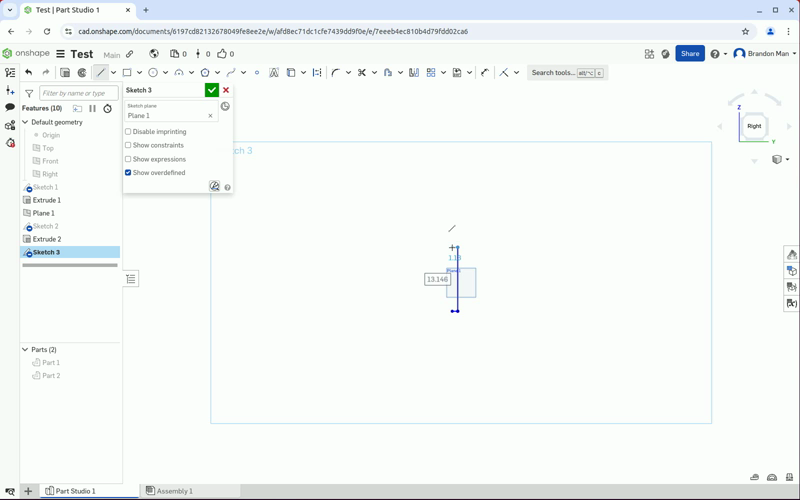
scroll(6)
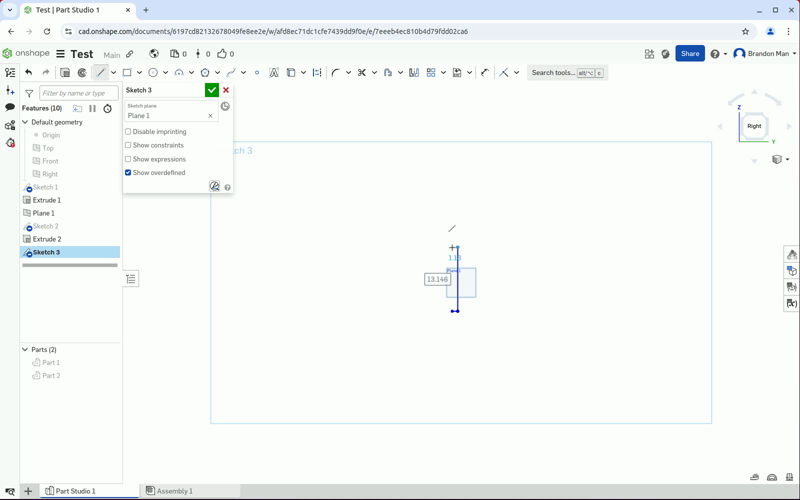
scroll(6)
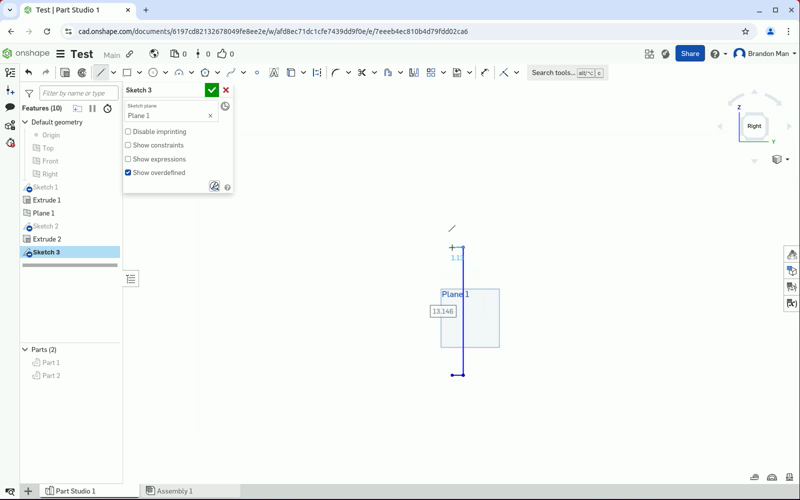
scroll(6)
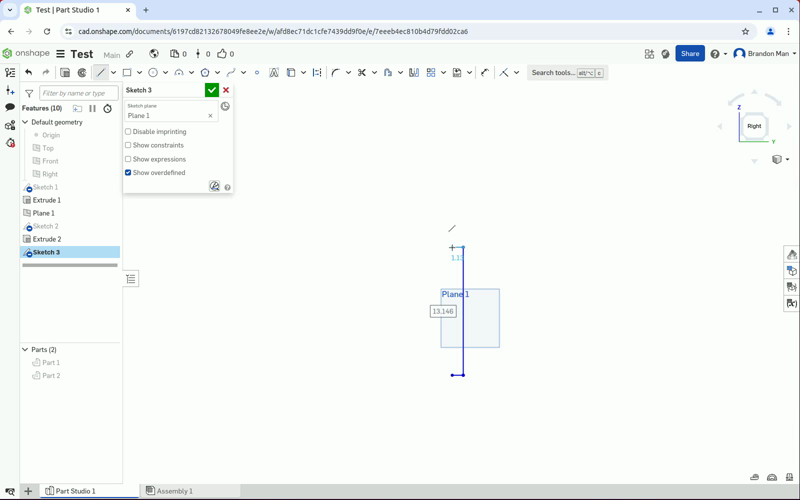
scroll(6)
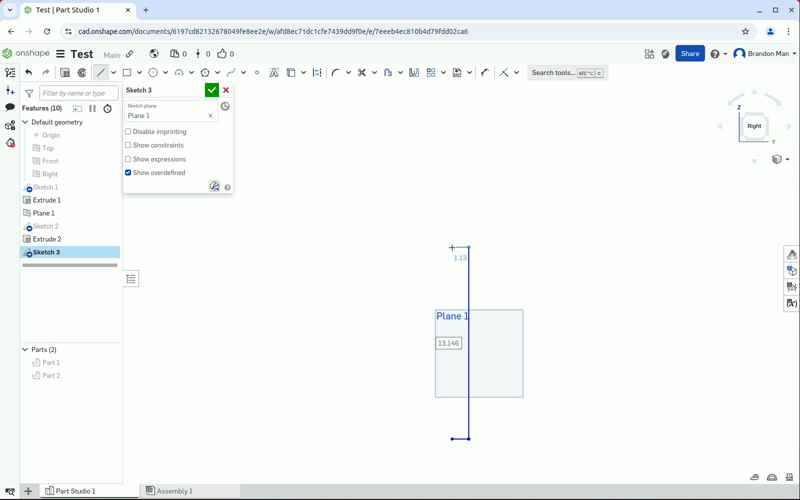
scroll(6)
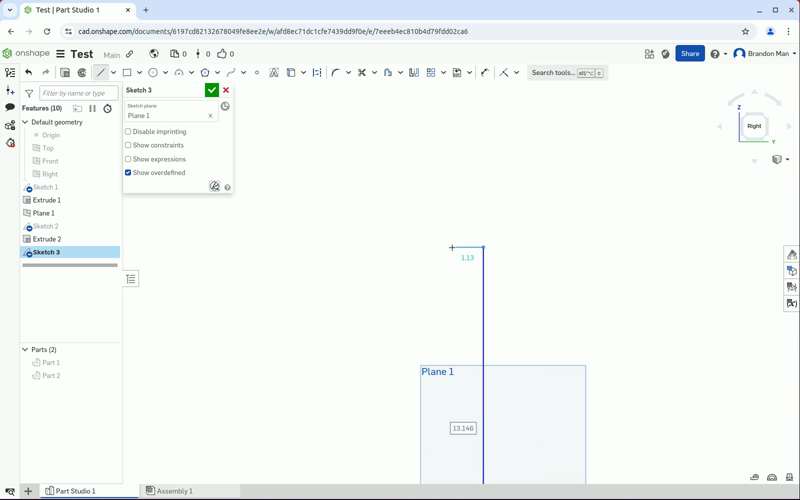
scroll(6)
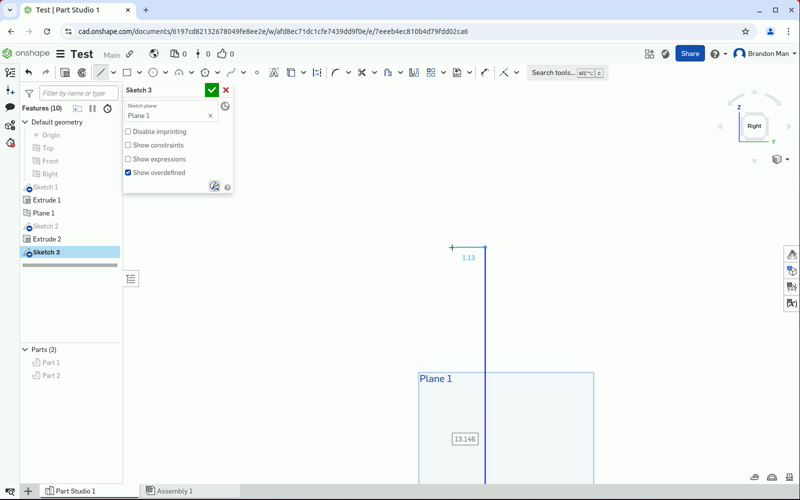
scroll(6)
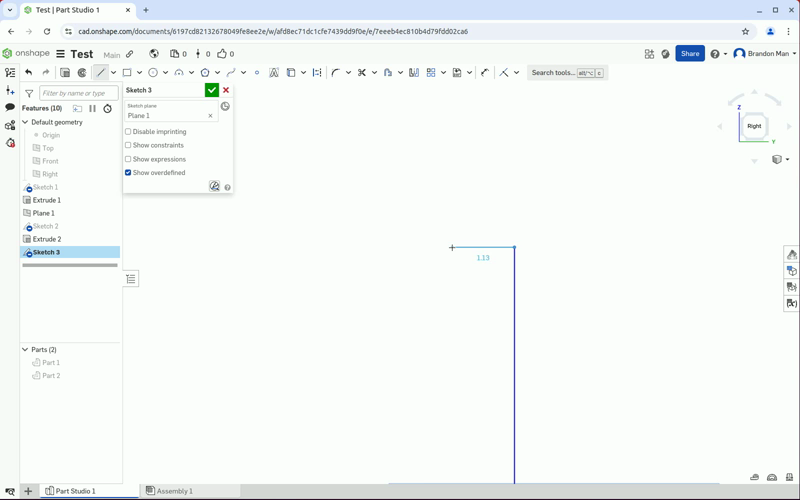
click(452, 247)
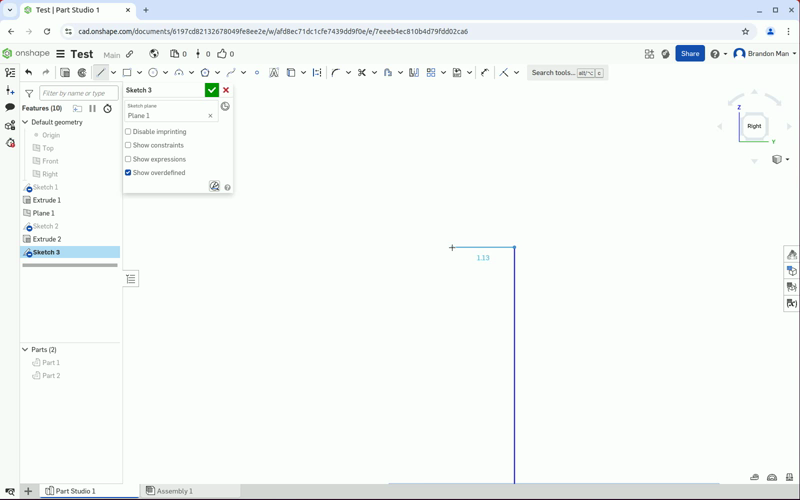
scroll(-6)
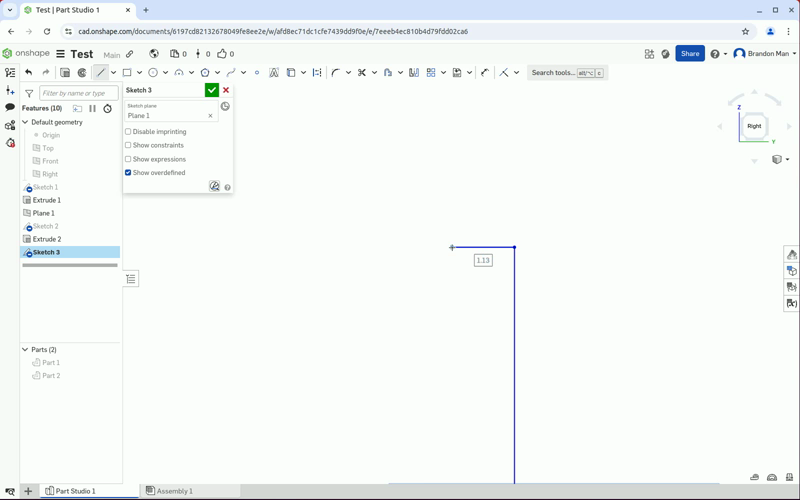
scroll(-6)
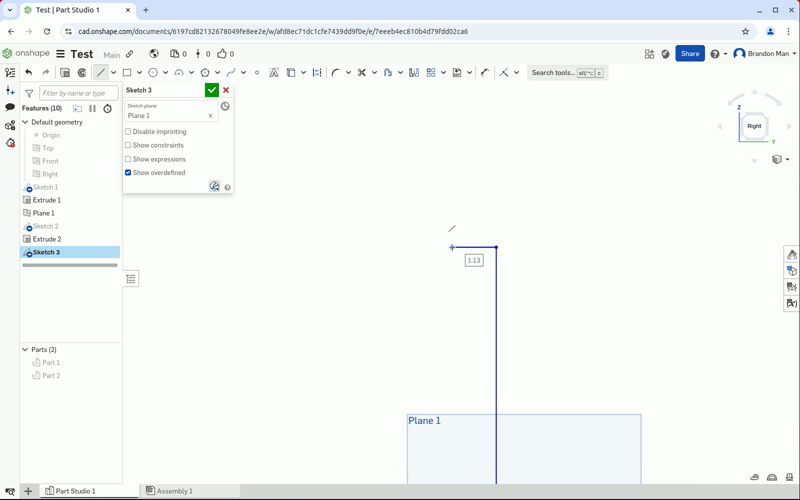
scroll(-6)
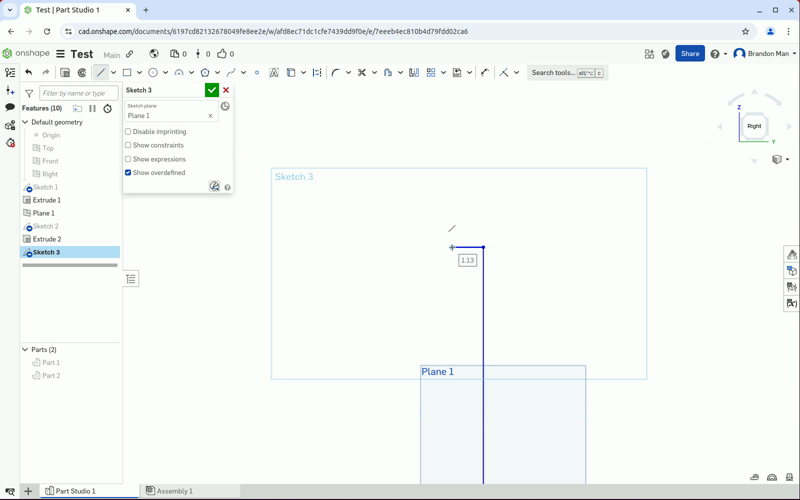
scroll(-6)
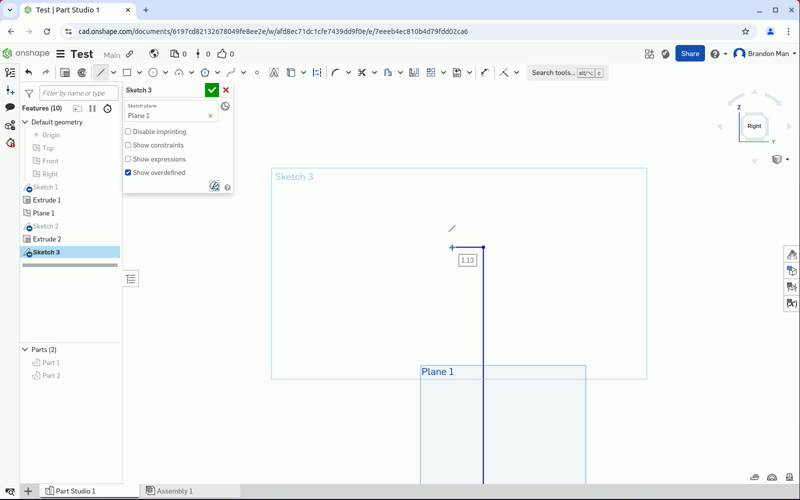
scroll(-6)
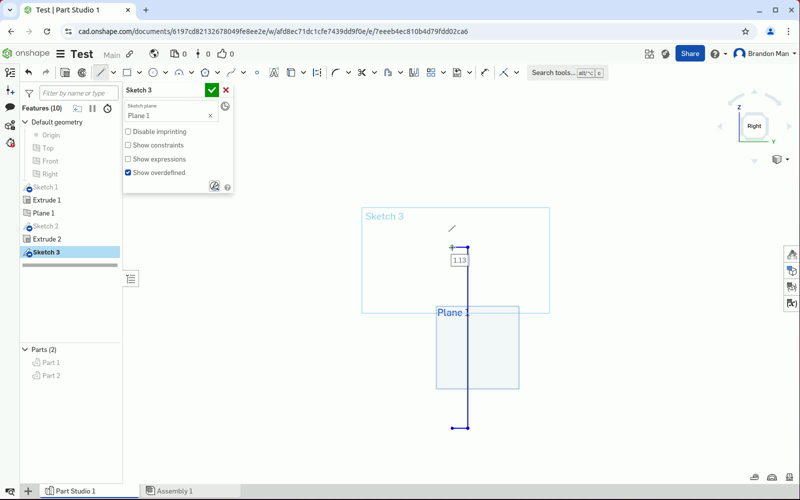
scroll(-6)
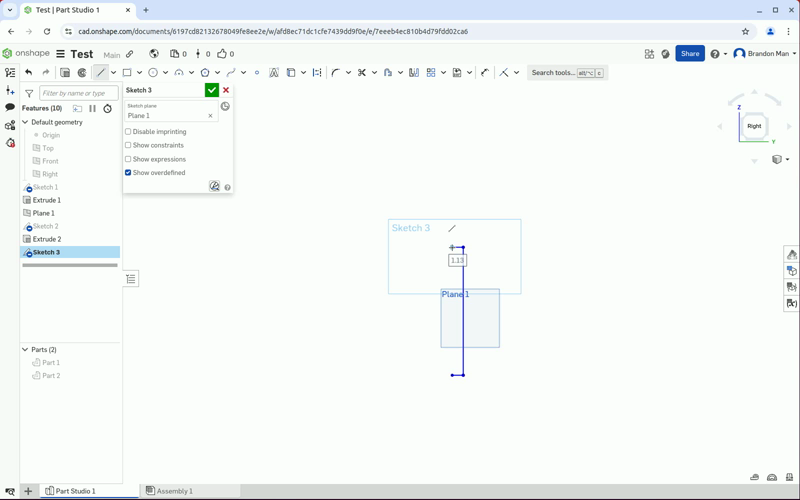
scroll(-6)
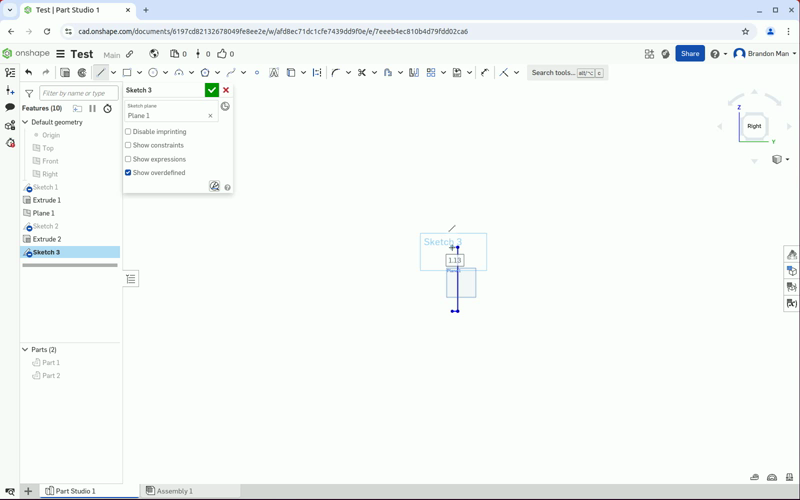
key_up(shift)
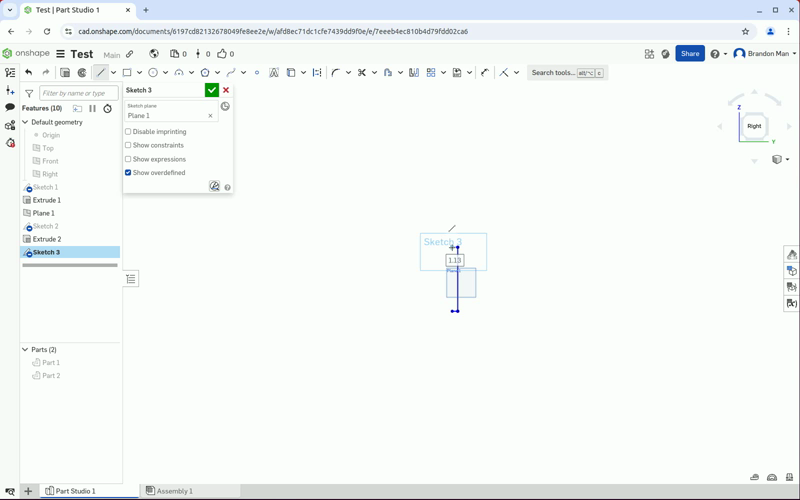
key_down(shift)
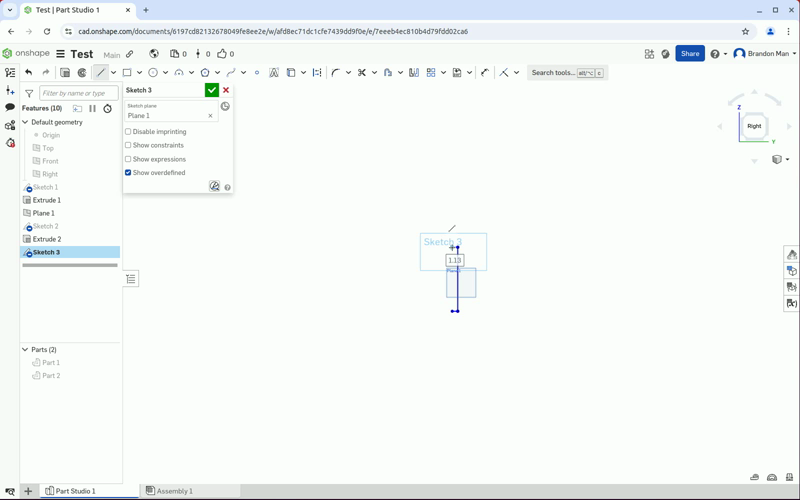
mouse_move(452, 311)
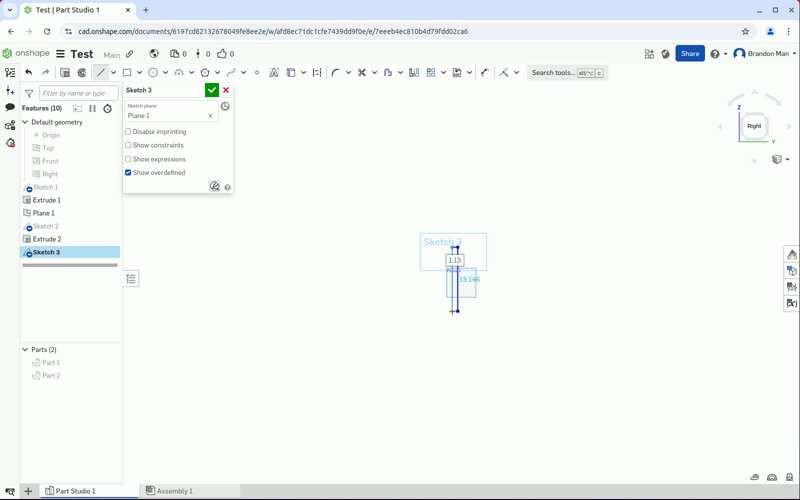
key_up(shift)
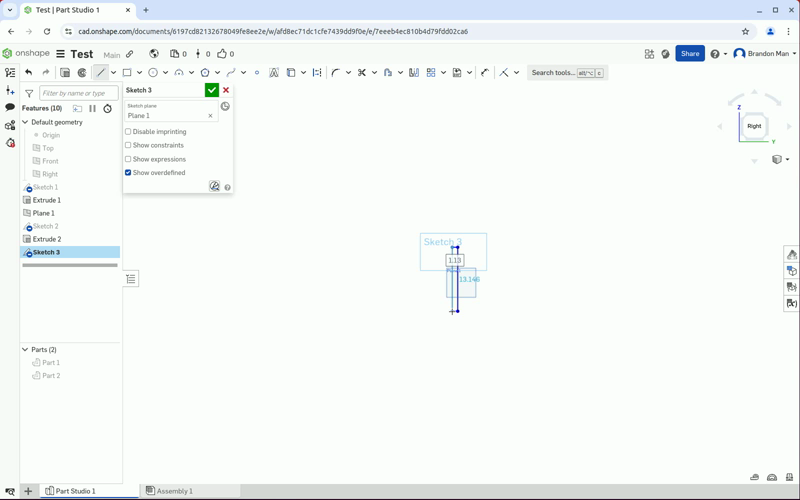
click(452, 311)
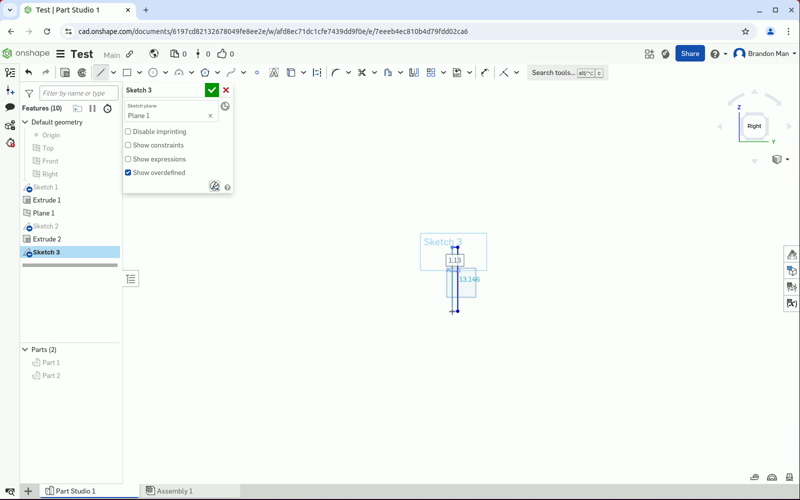
key(esc)
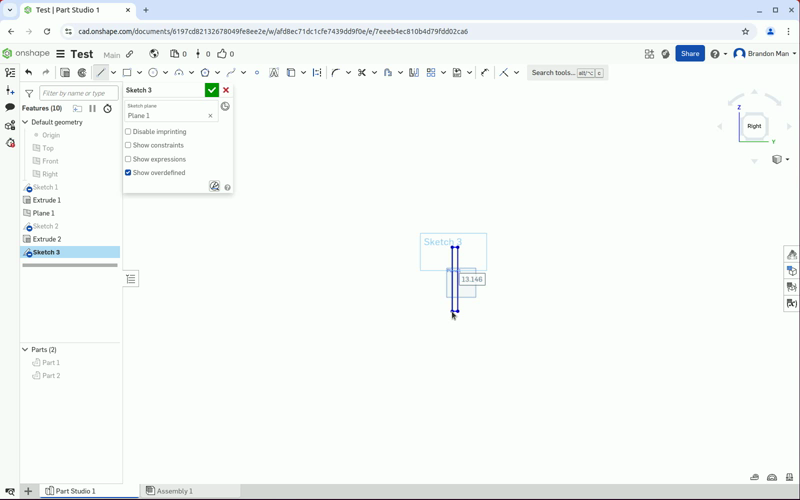
mouse_move(454, 283)
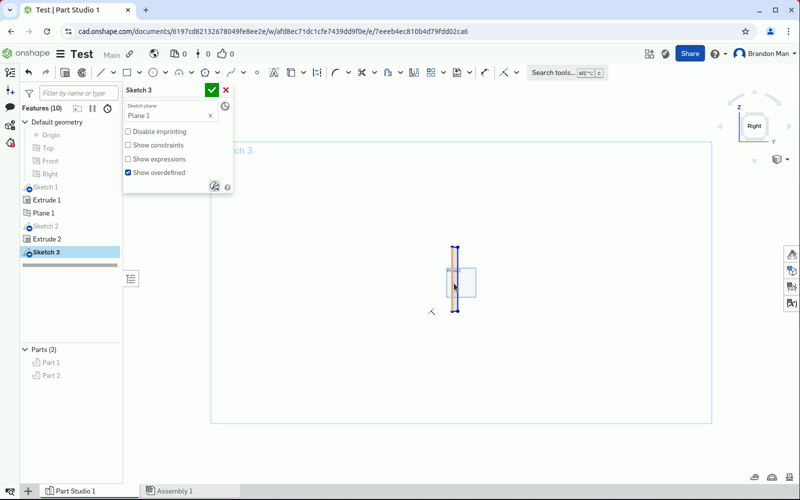
scroll(6)
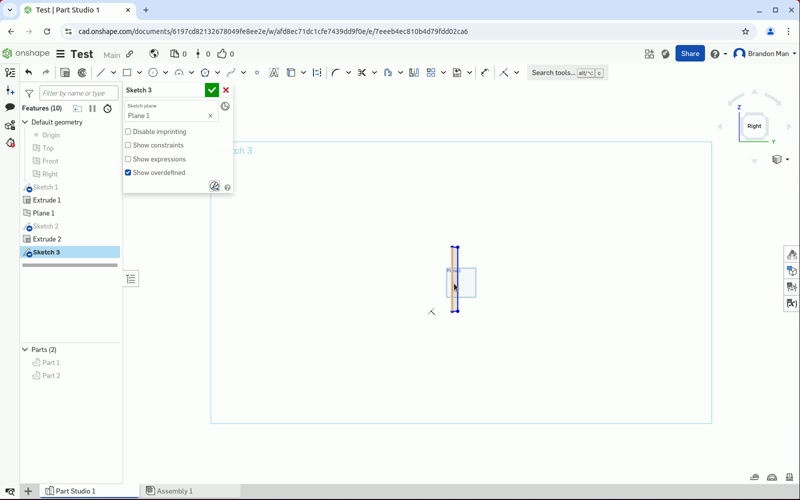
scroll(6)
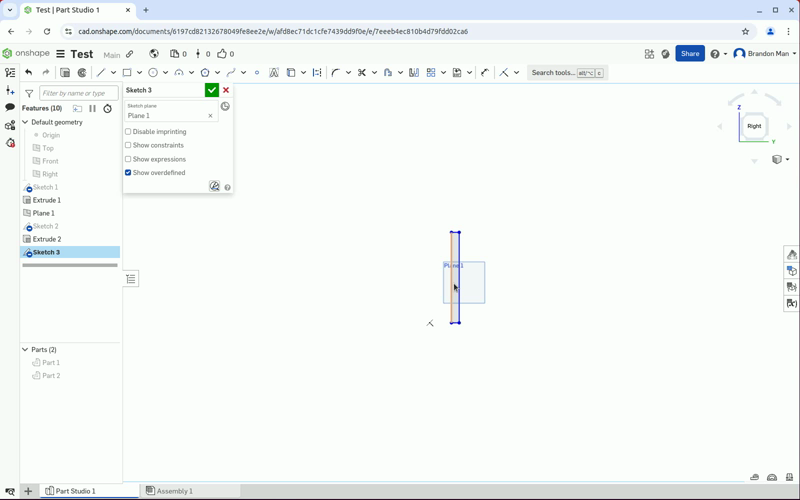
scroll(6)
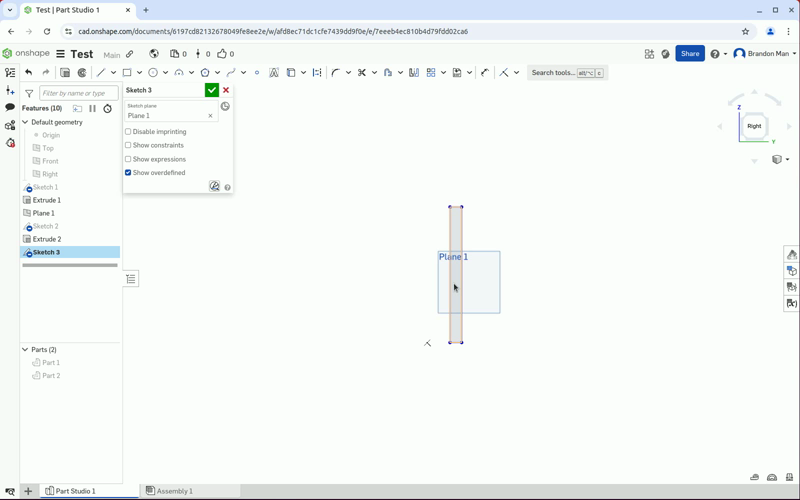
scroll(6)
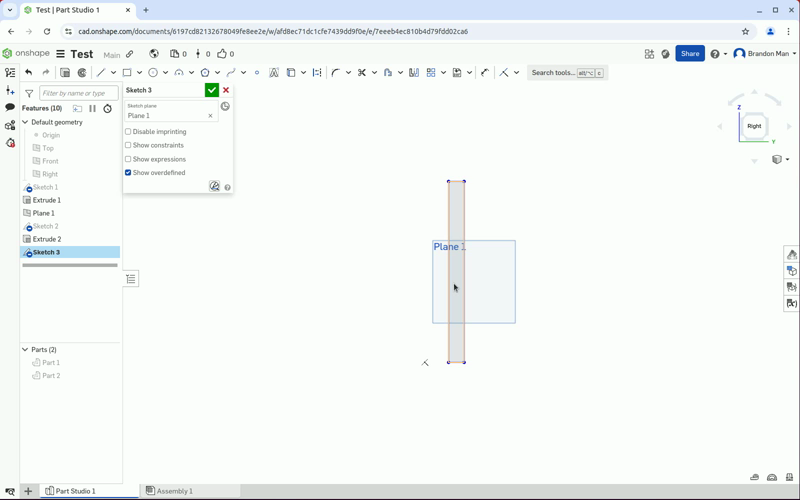
scroll(6)
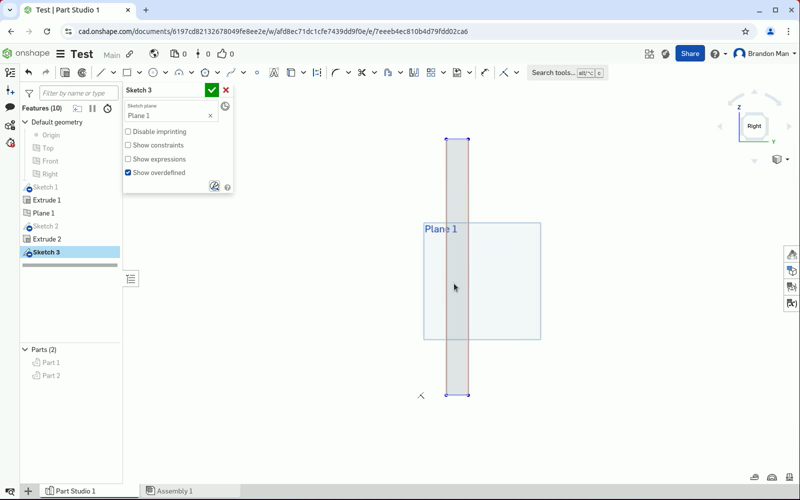
scroll(6)
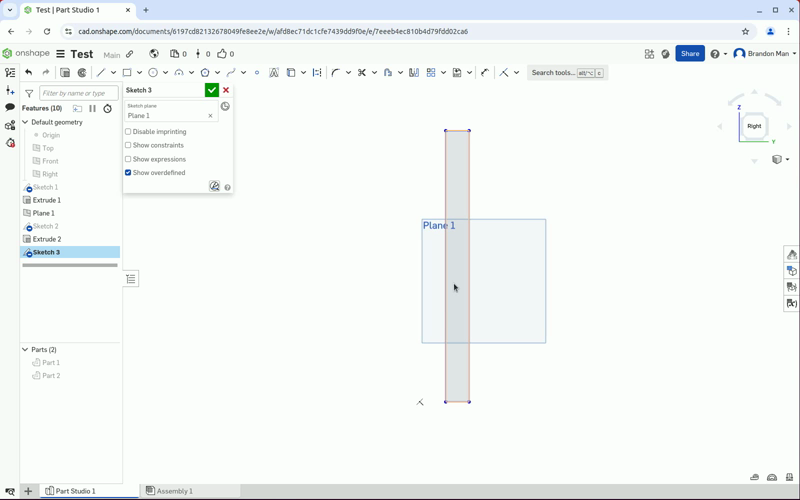
scroll(6)
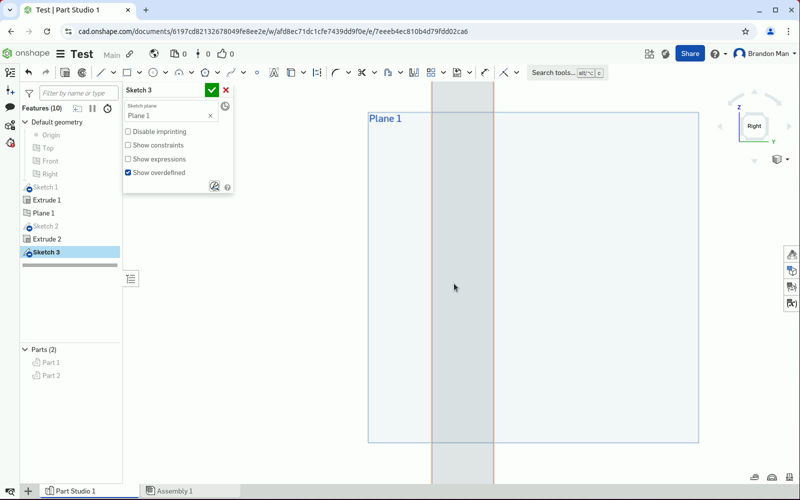
click(454, 283)
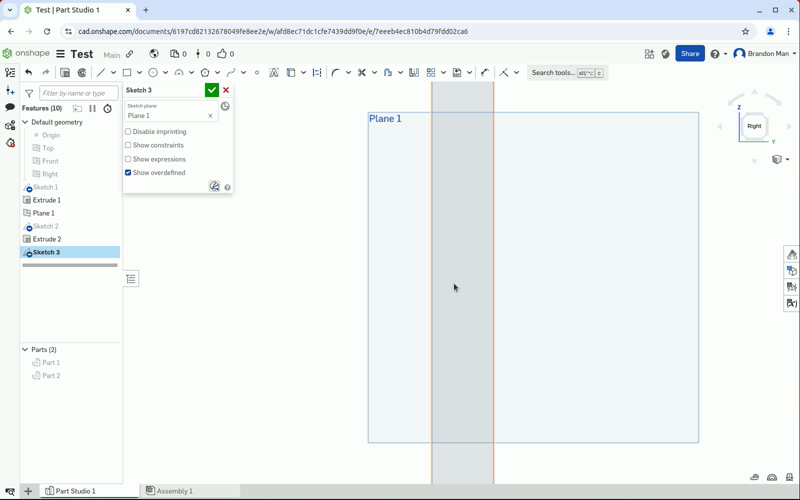
scroll(-6)
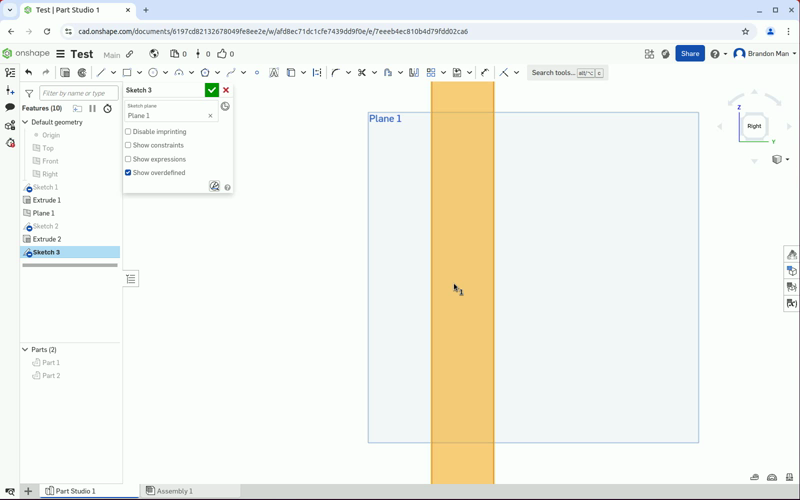
scroll(-6)
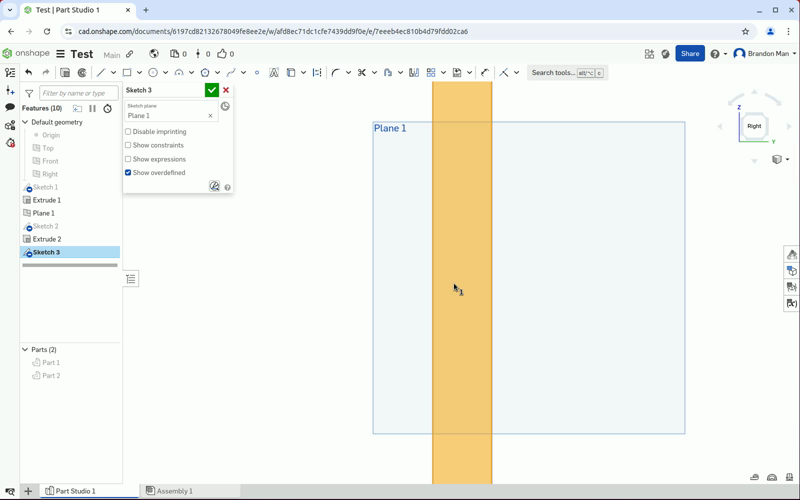
scroll(-6)
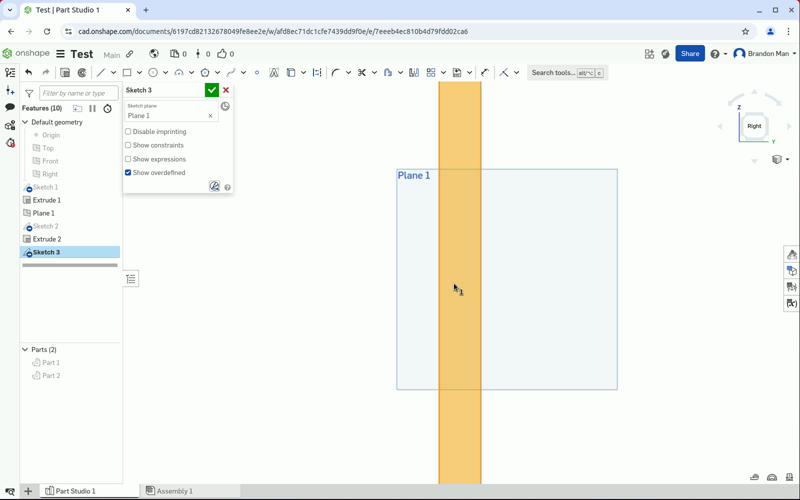
scroll(-6)
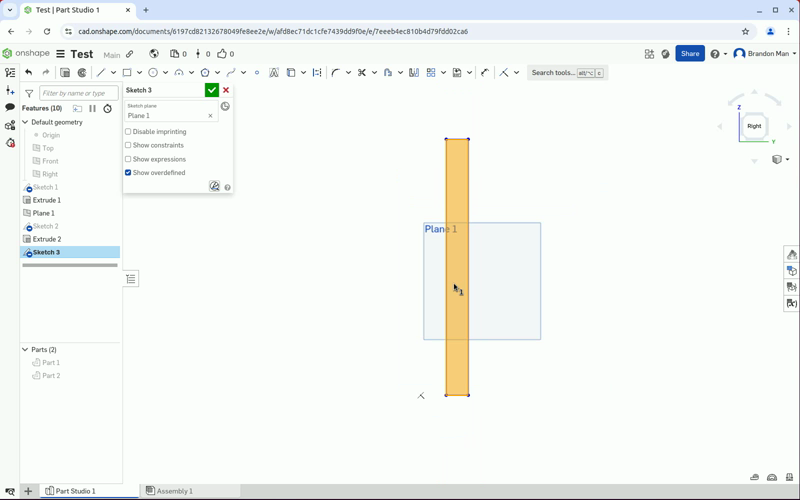
scroll(-6)
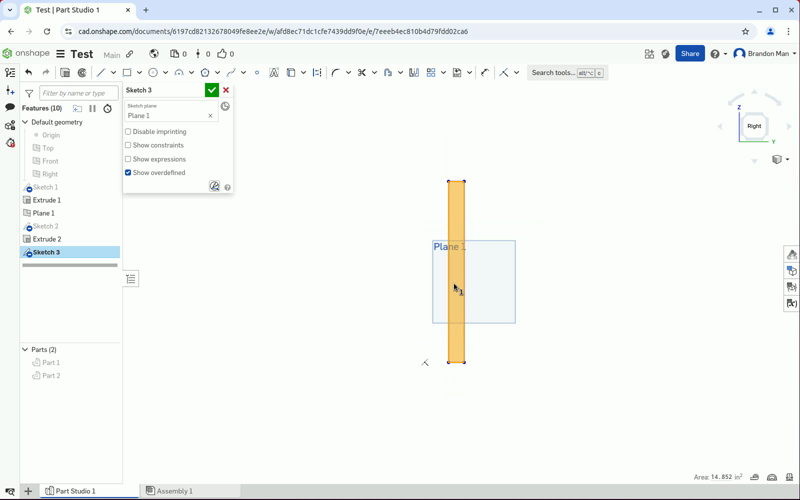
scroll(-6)
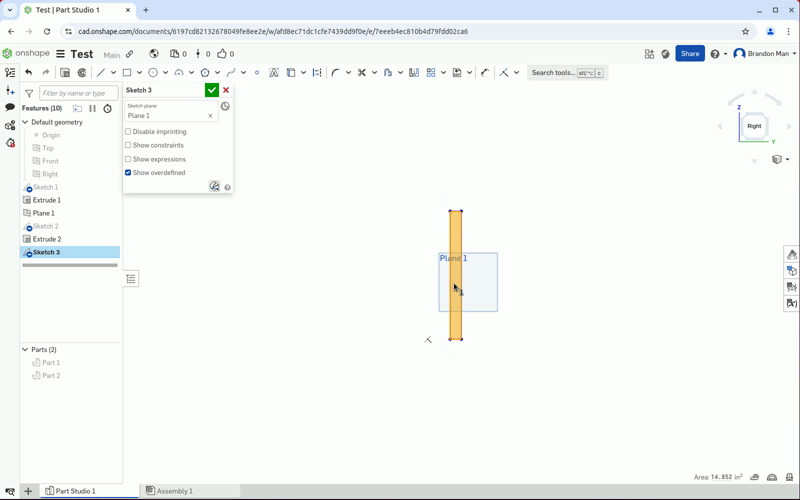
scroll(-6)
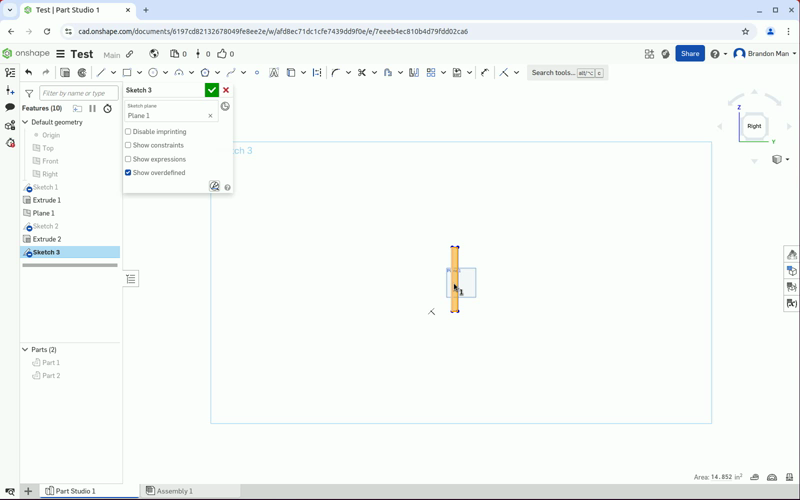
mouse_move(73, 352)
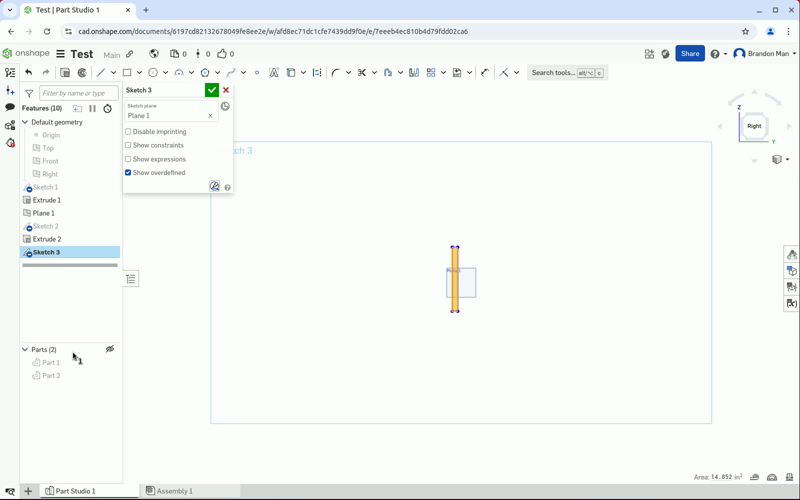
key(shift+y)
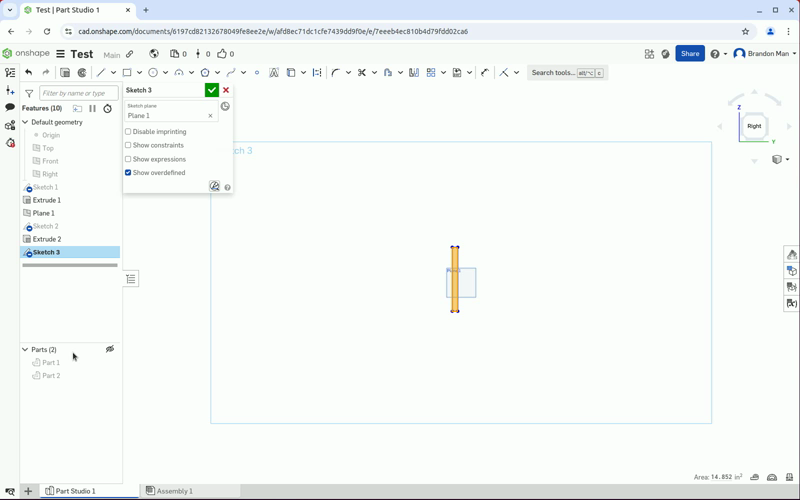
key(shift+e)
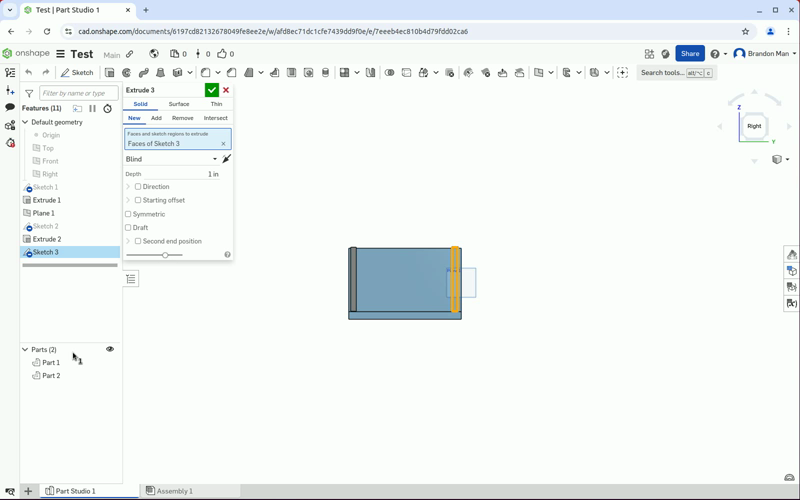
mouse_move(143, 106)
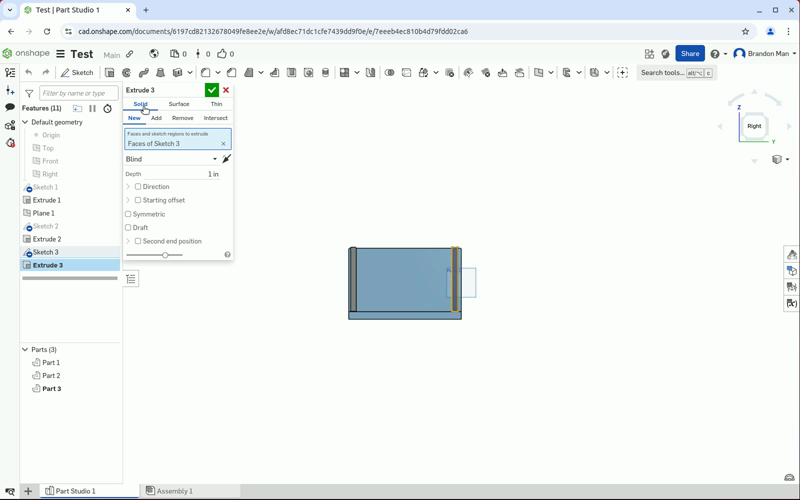
click(143, 106)
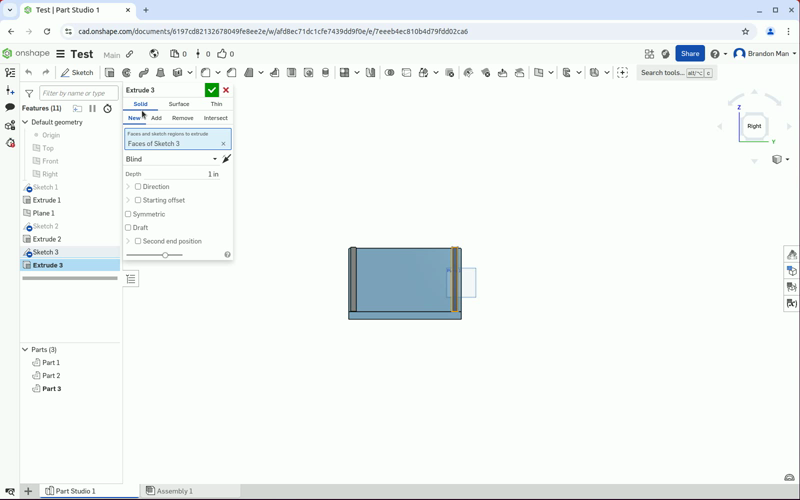
mouse_move(137, 120)
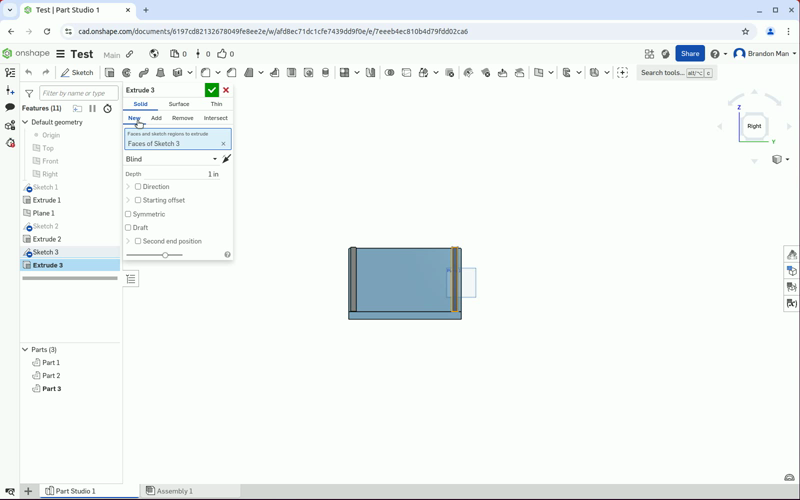
click(137, 120)
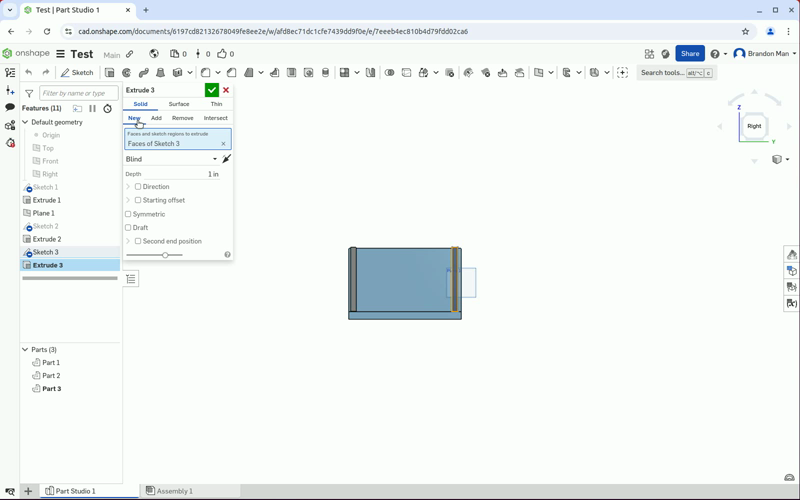
key(tab, 4)
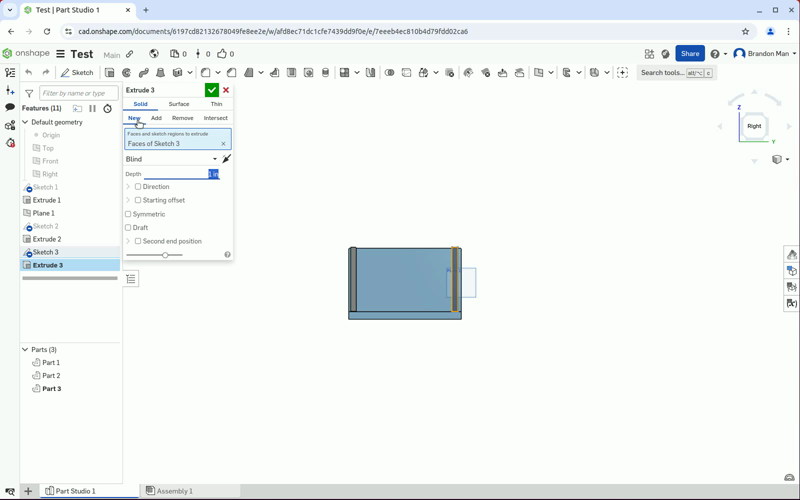
text(12.758)
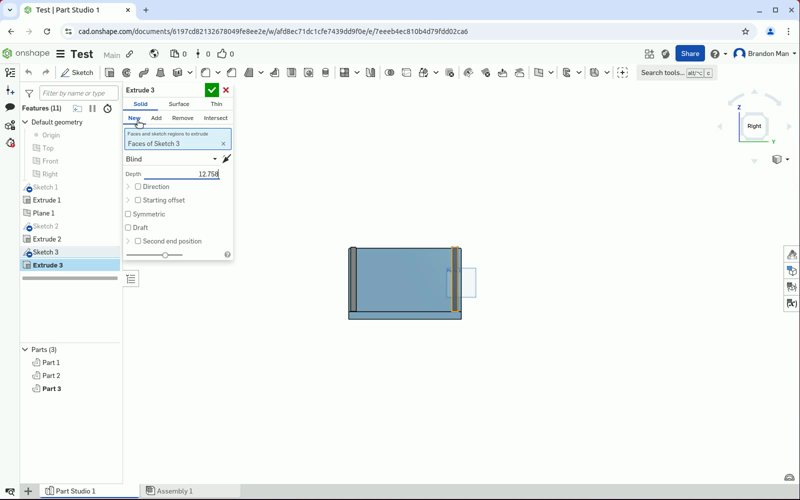
key(enter)
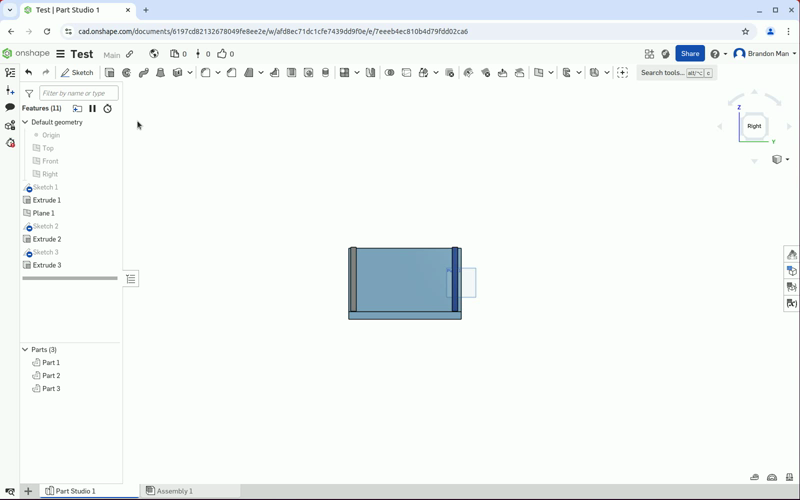
key(shift+h)
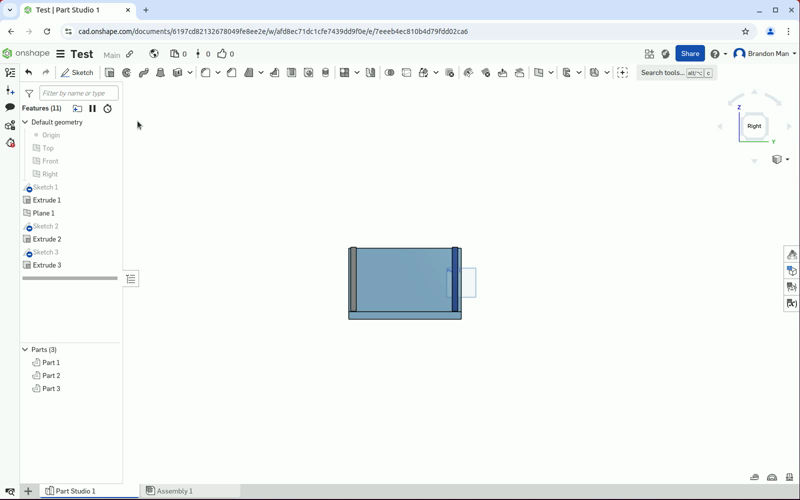
key(shift+h)
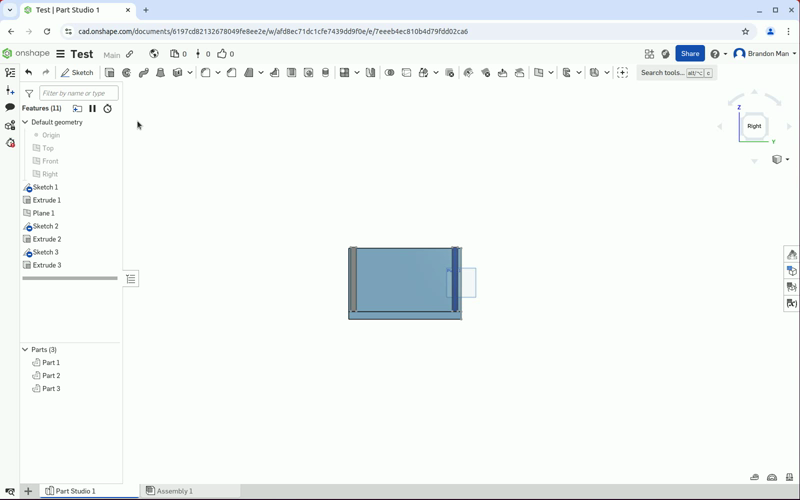
key(shift+7)
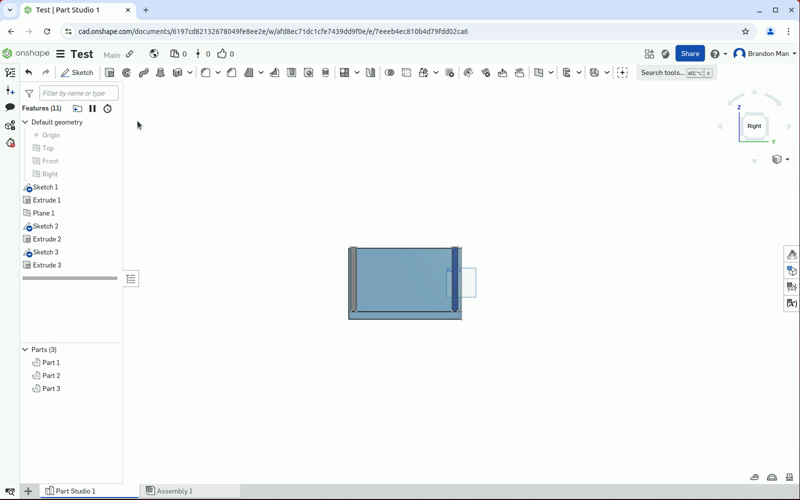
key(right, 2)
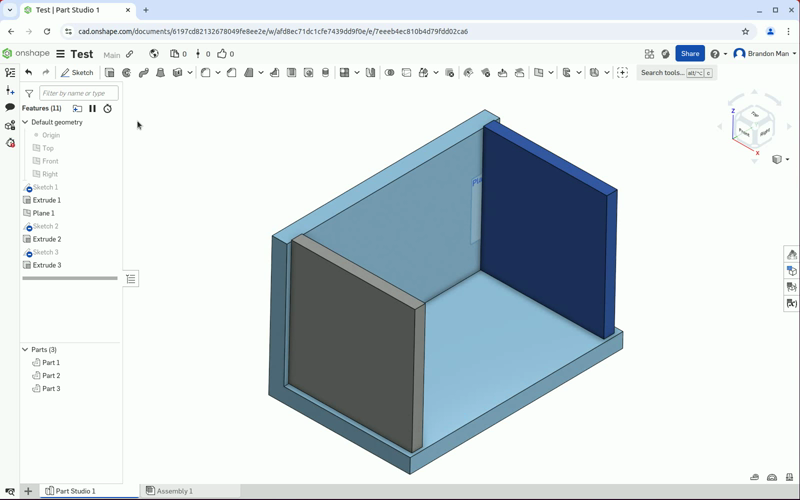
key(down, 2)
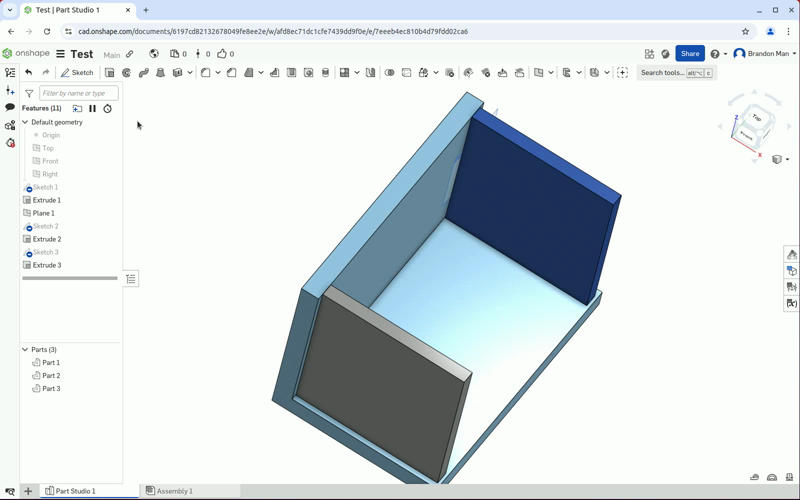
key(up, 2)
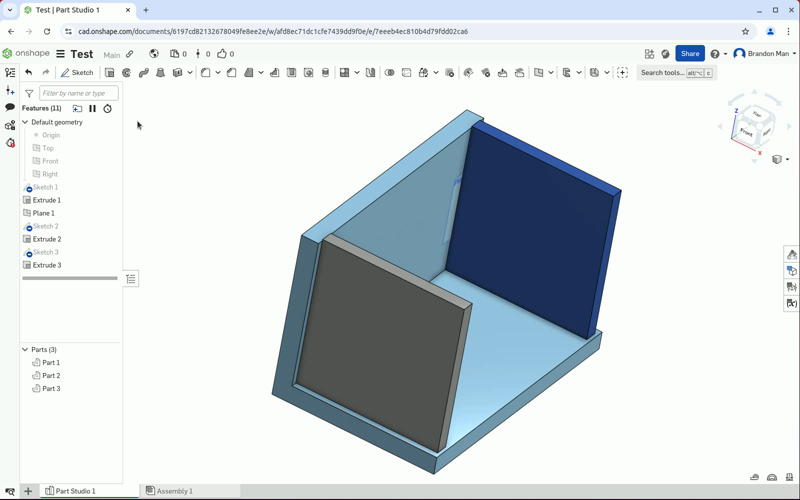
key(left, 2)
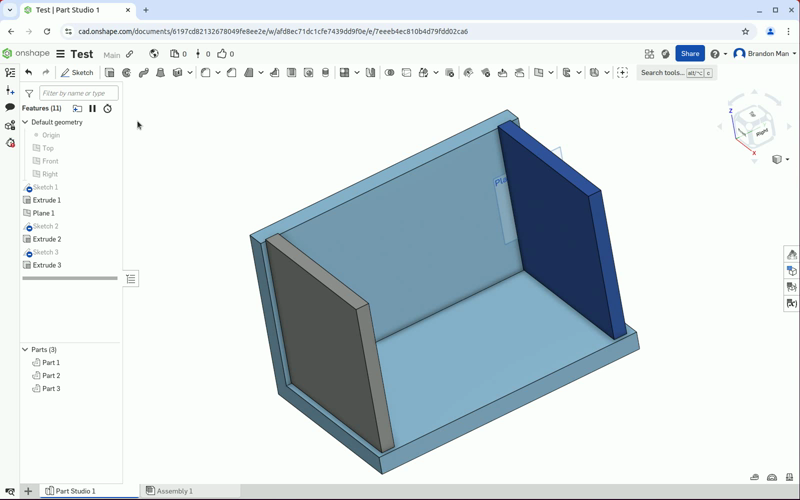
mouse_move(73, 189)
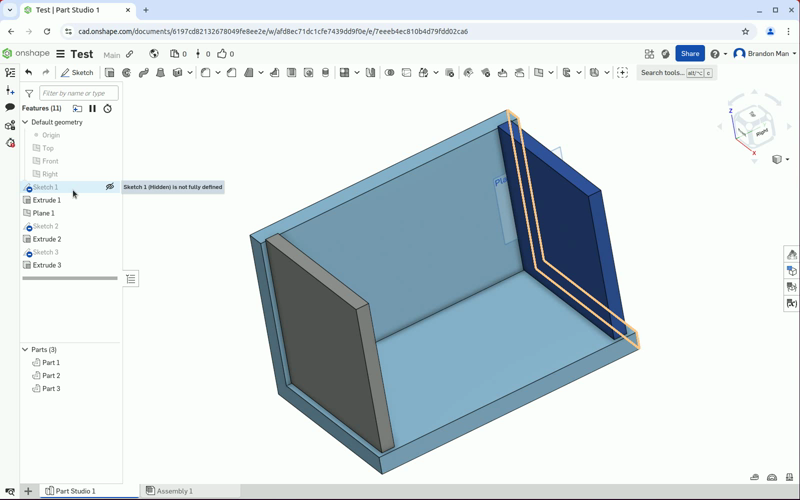
click(73, 189)